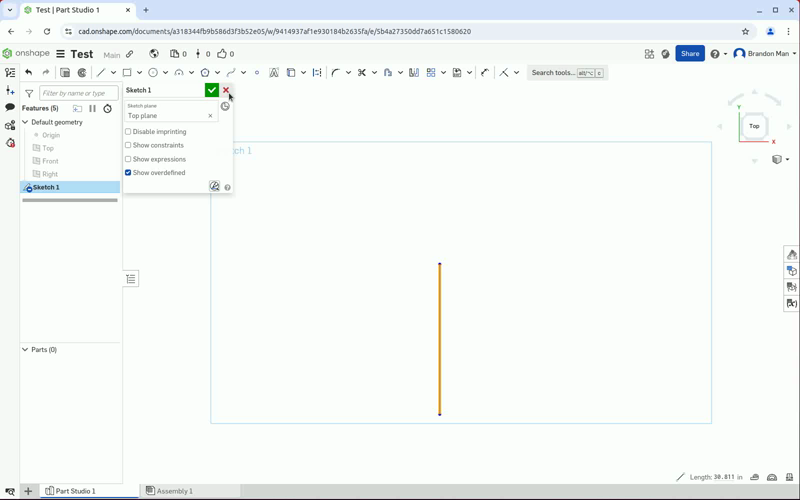
key(shift+h)
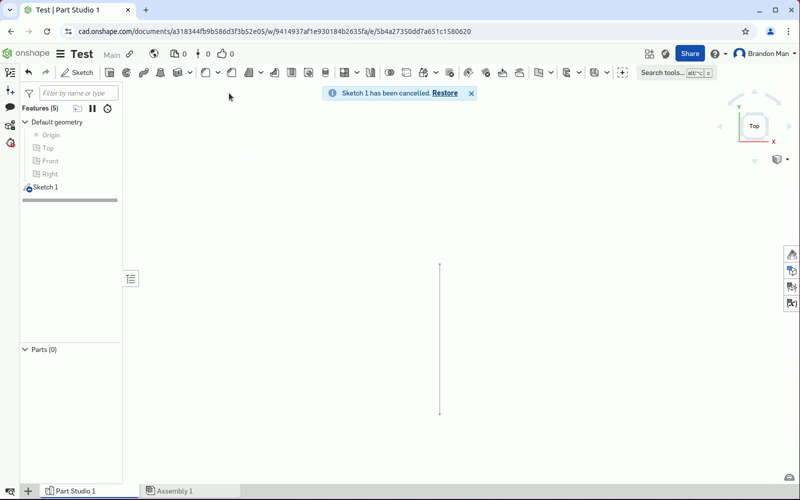
key(shift+s)
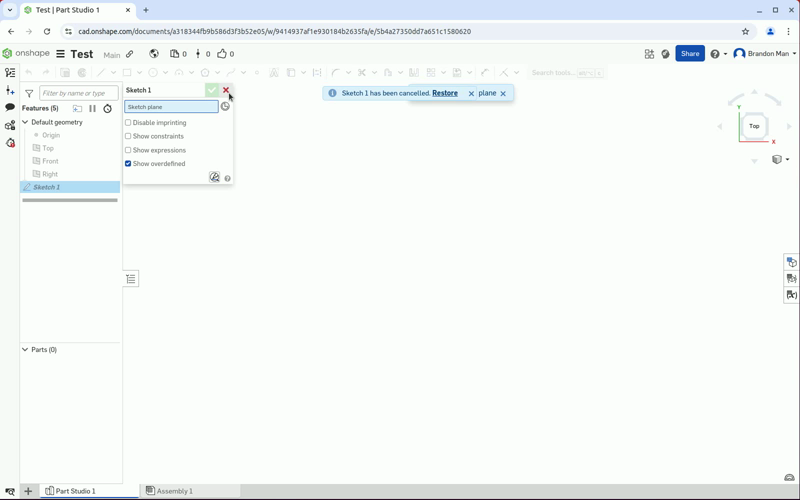
mouse_move(73, 150)
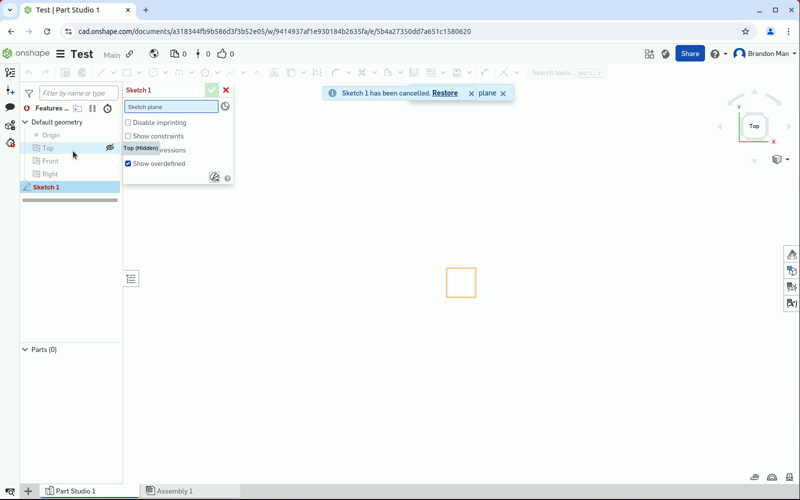
click(73, 150)
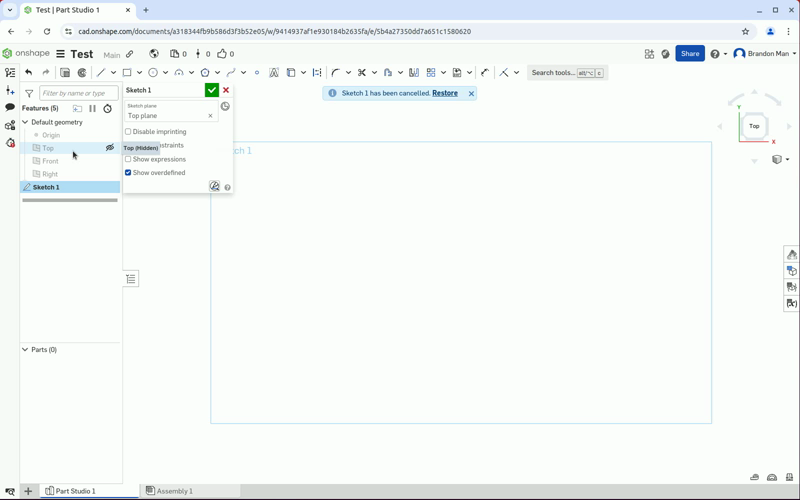
mouse_move(73, 352)
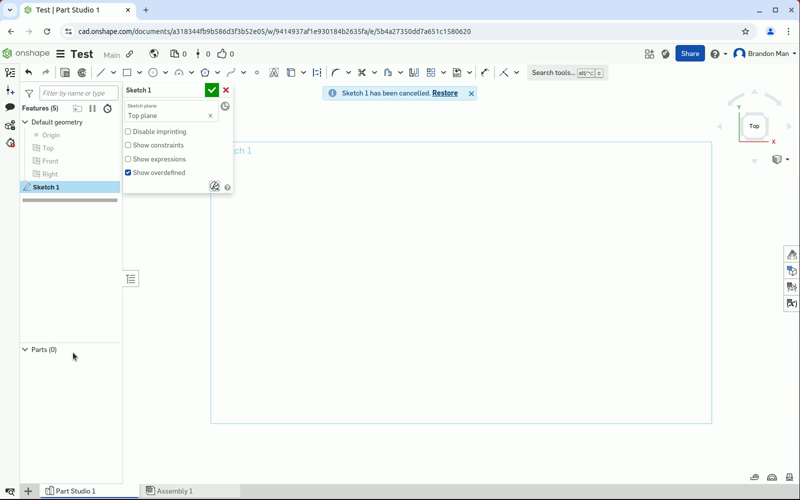
key(y)
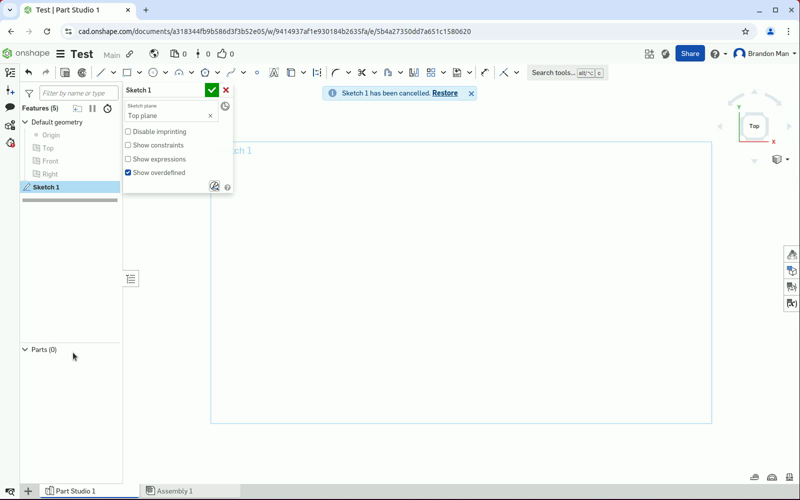
key(l)
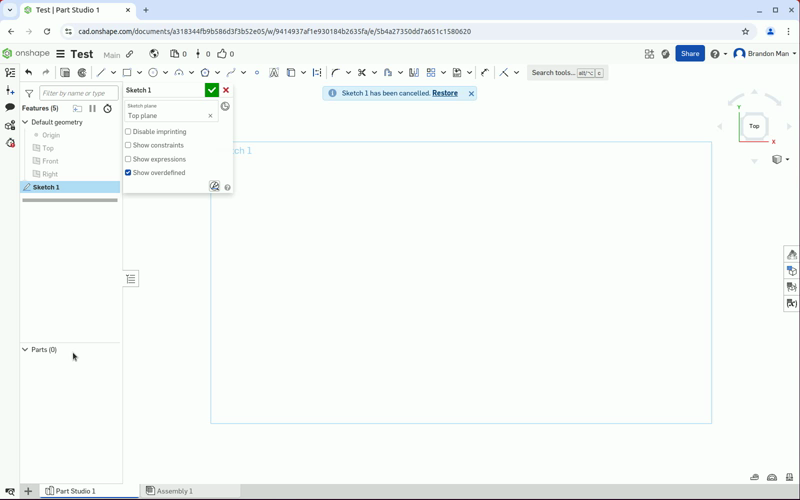
key_down(shift)
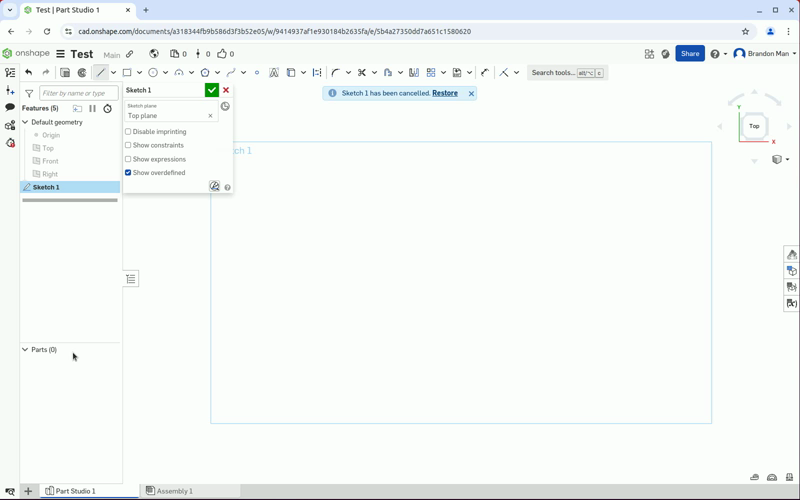
mouse_move(376, 339)
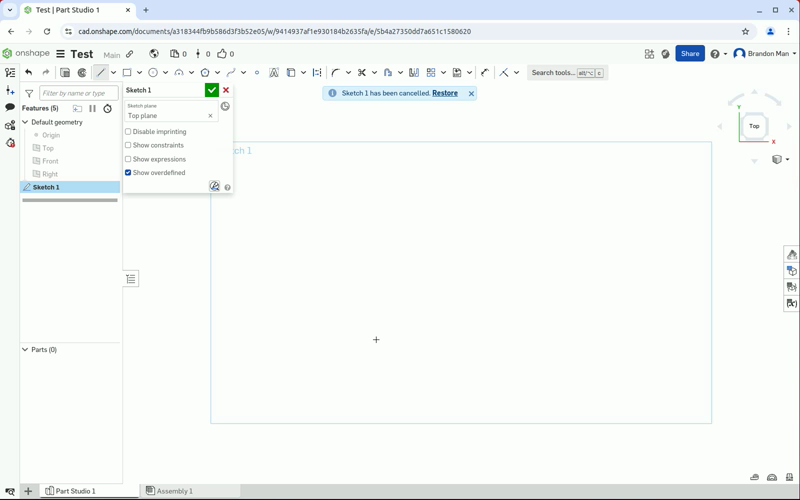
click(376, 339)
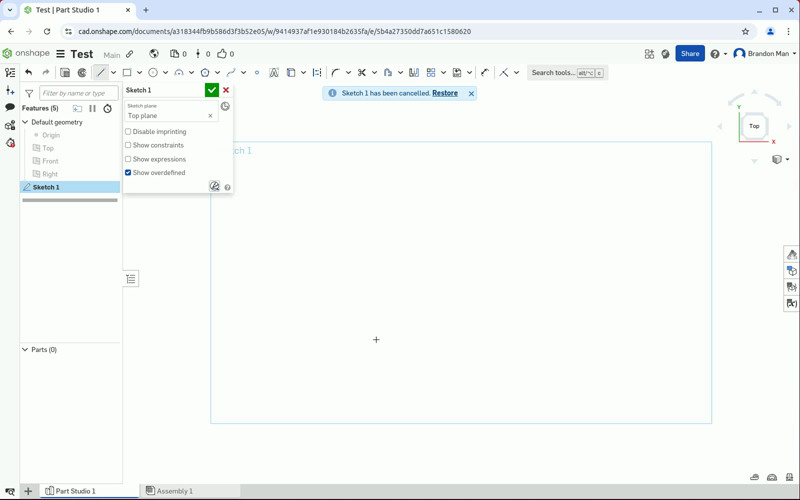
key_up(shift)
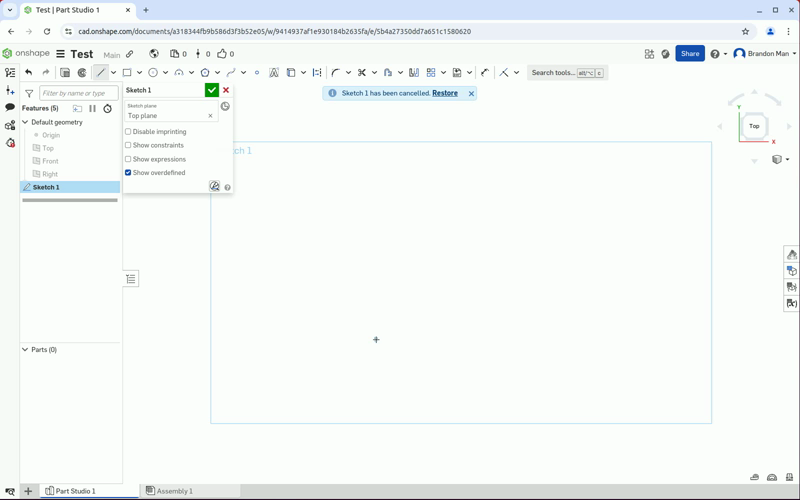
key_down(shift)
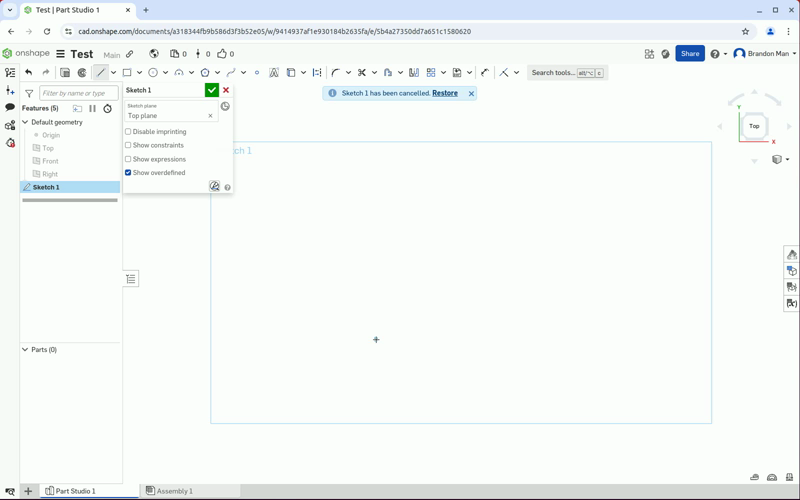
mouse_move(544, 339)
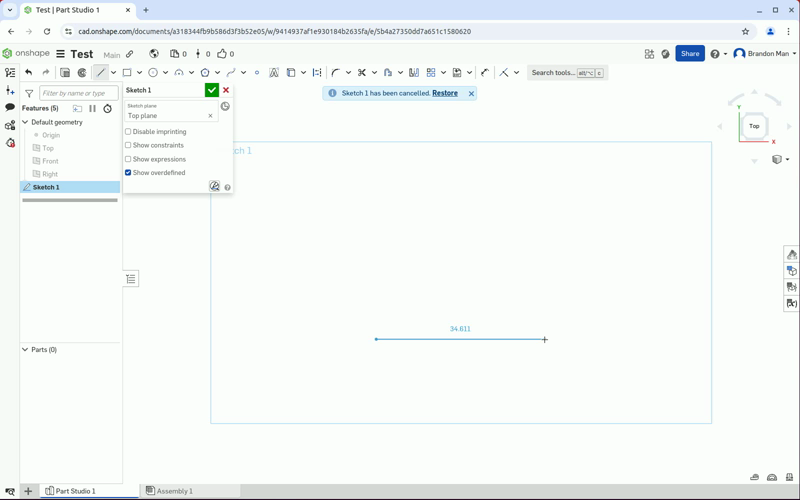
click(544, 339)
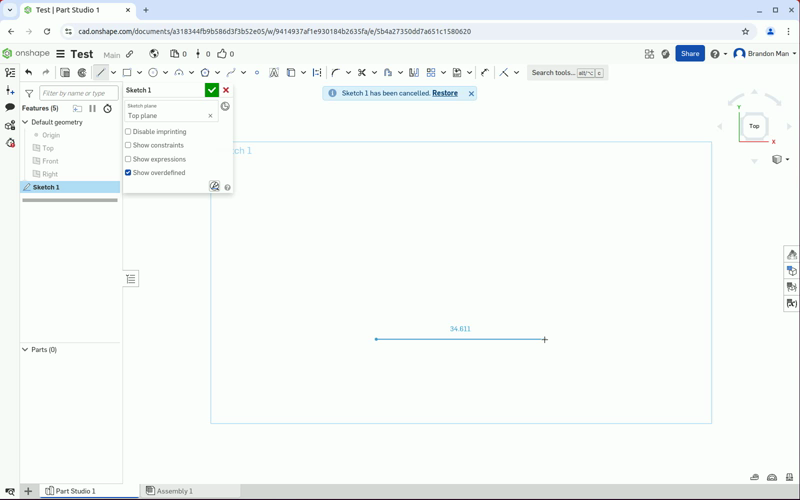
key_up(shift)
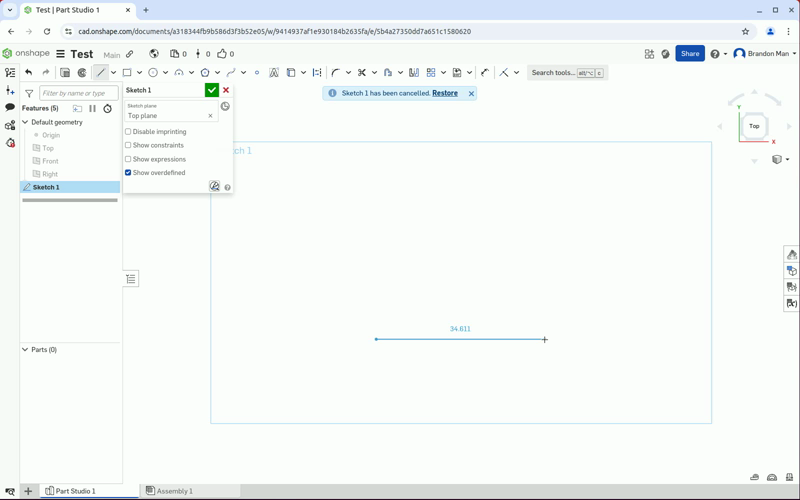
key_down(shift)
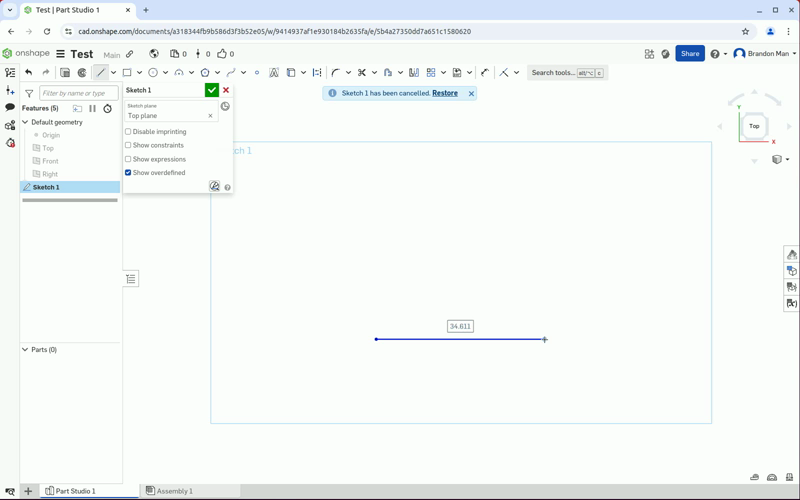
mouse_move(544, 227)
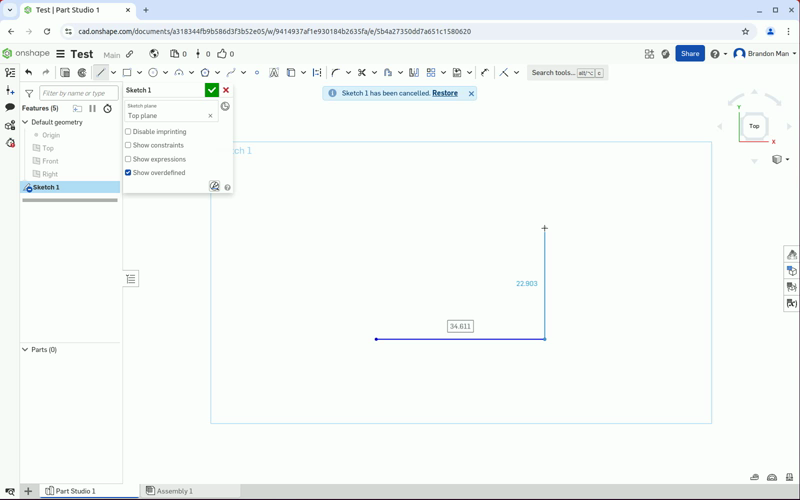
click(544, 227)
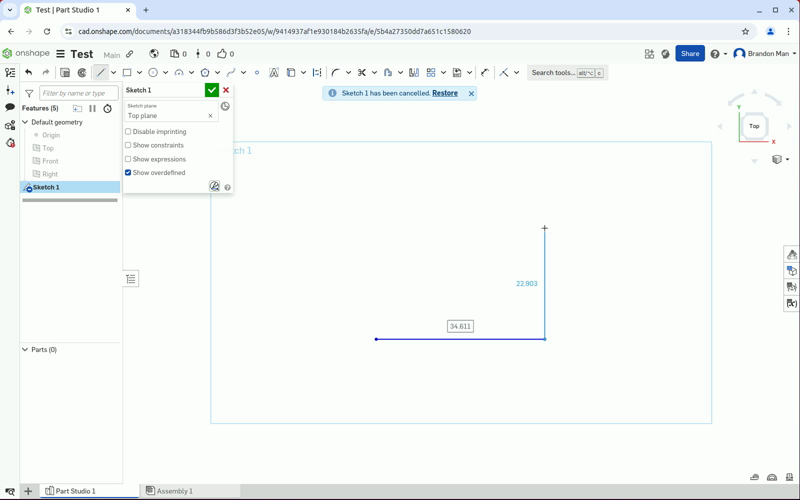
key_up(shift)
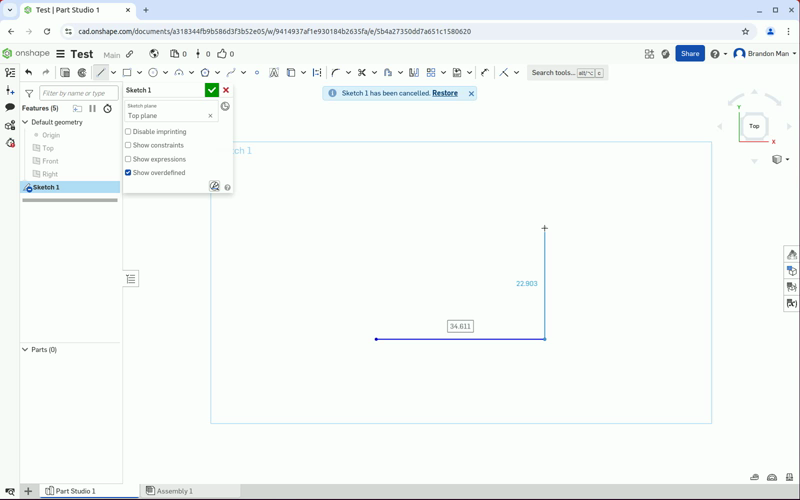
key_down(shift)
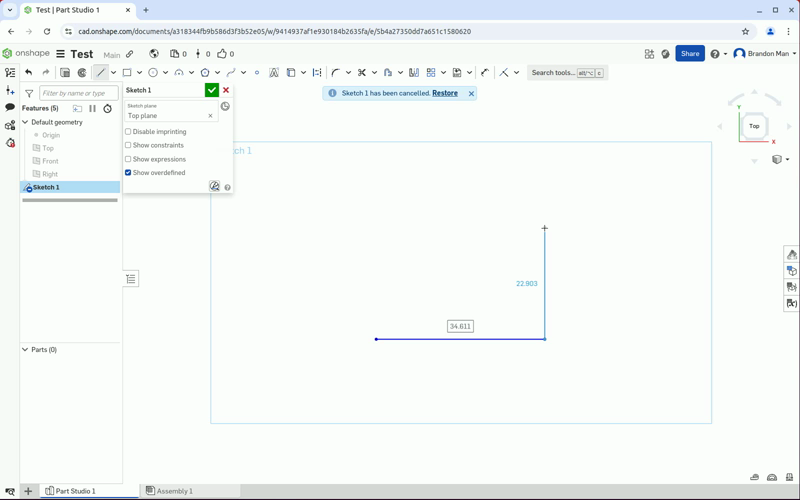
mouse_move(376, 227)
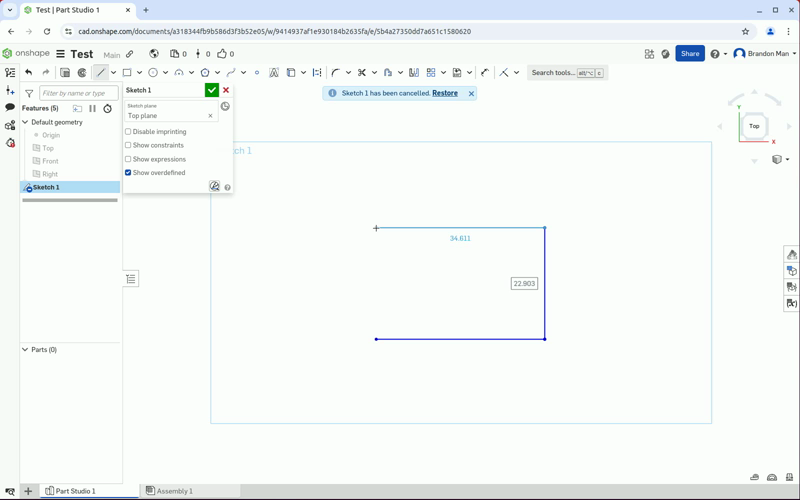
click(376, 227)
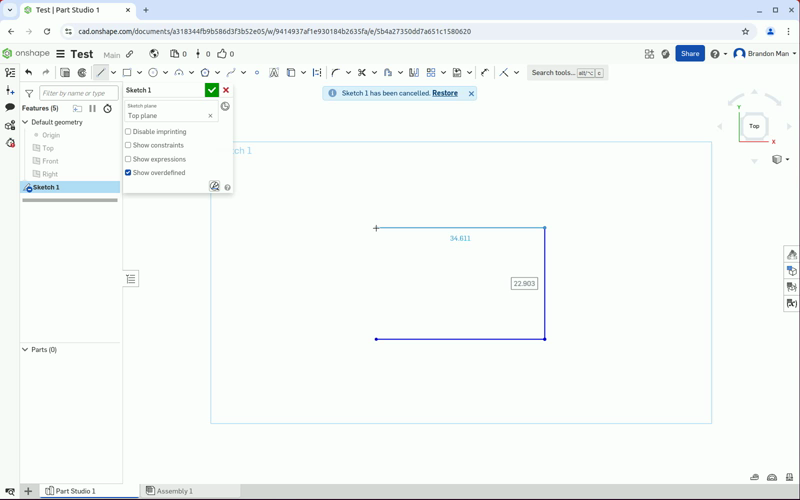
key_up(shift)
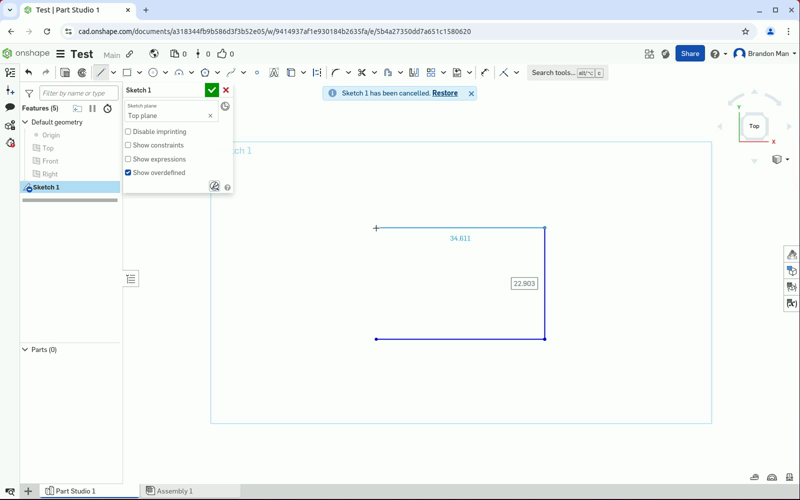
key_down(shift)
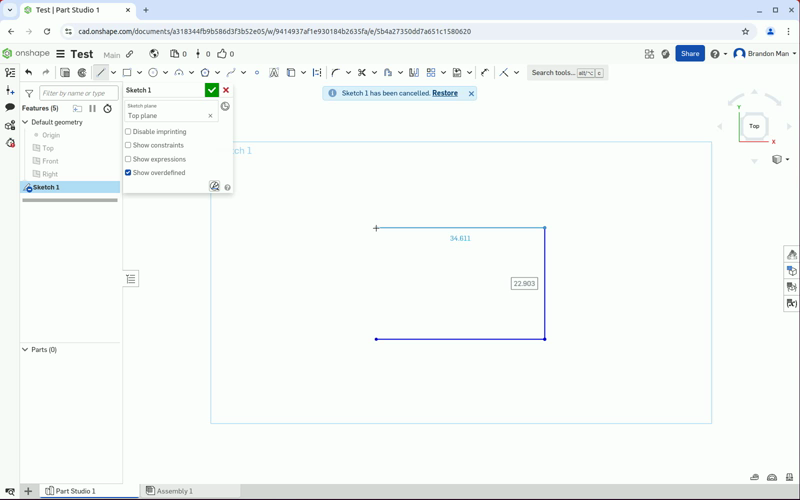
mouse_move(376, 339)
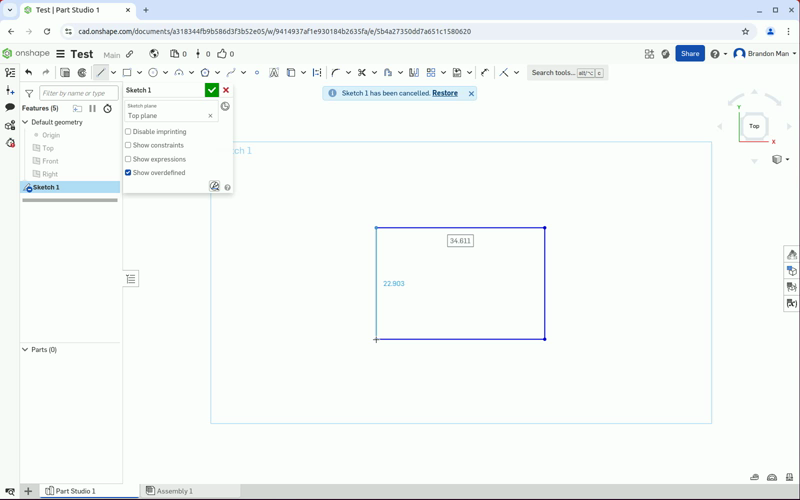
key_up(shift)
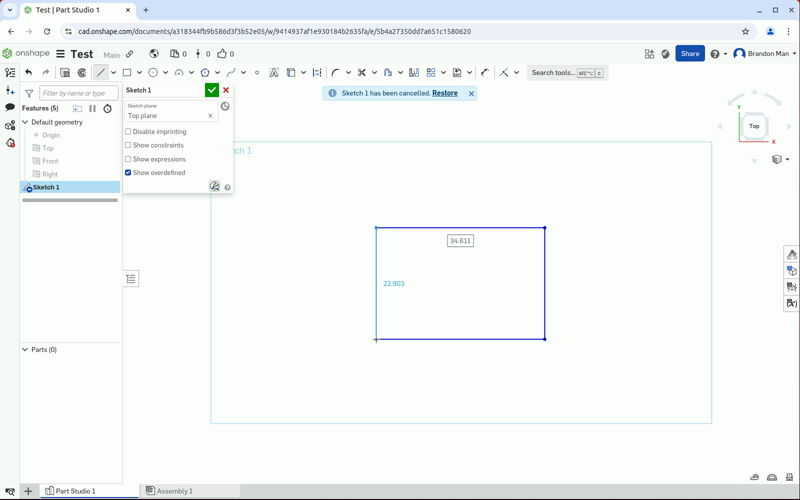
click(376, 339)
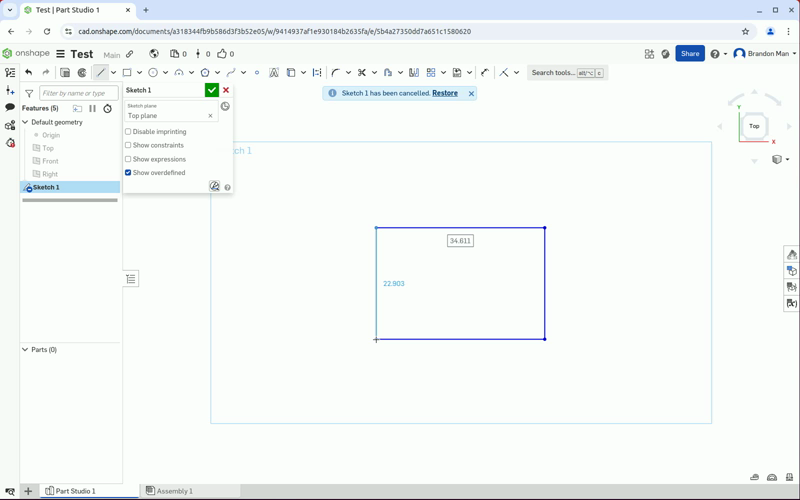
key(esc)
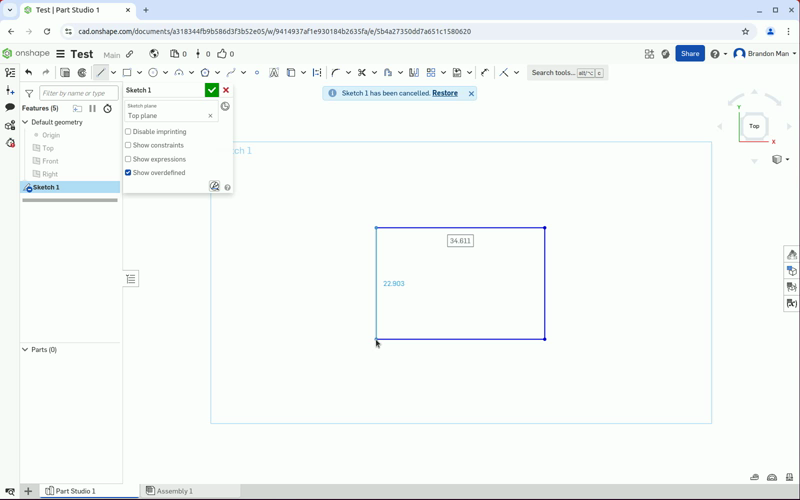
key(c)
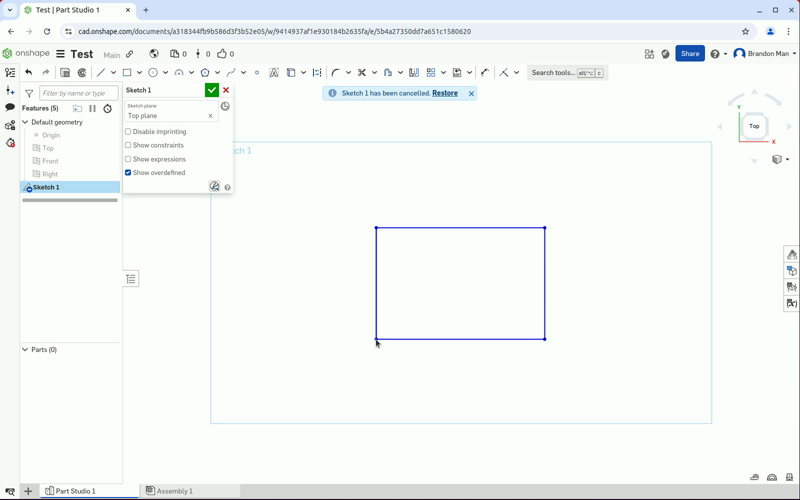
key_down(shift)
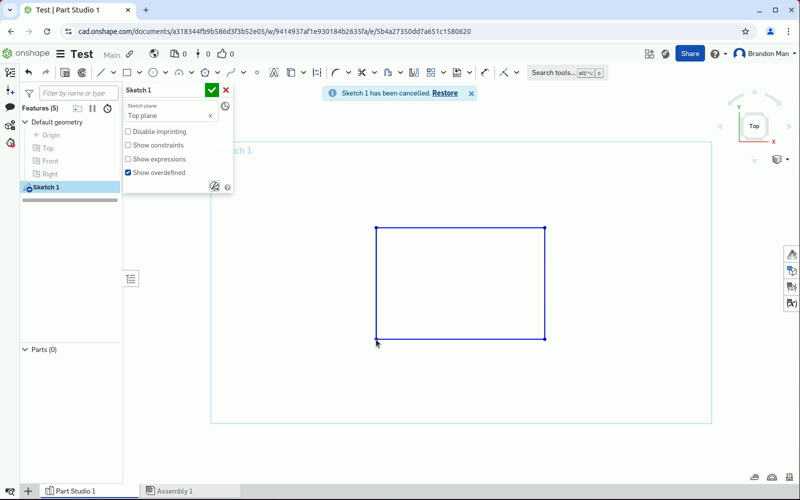
mouse_move(461, 282)
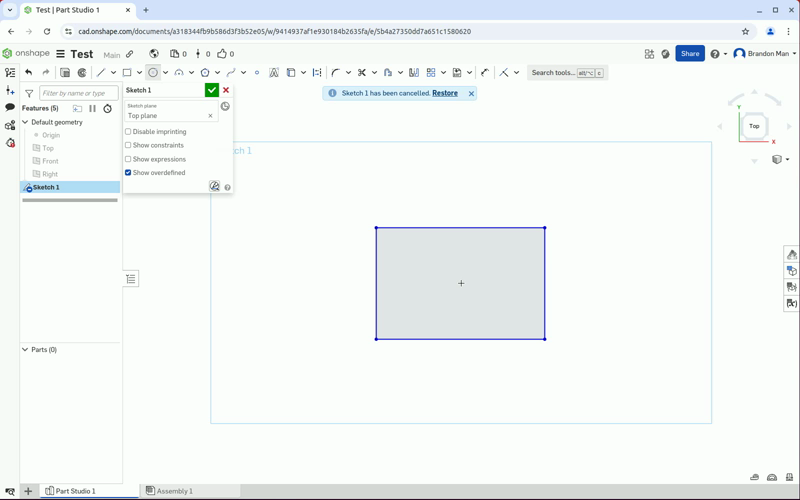
click(461, 282)
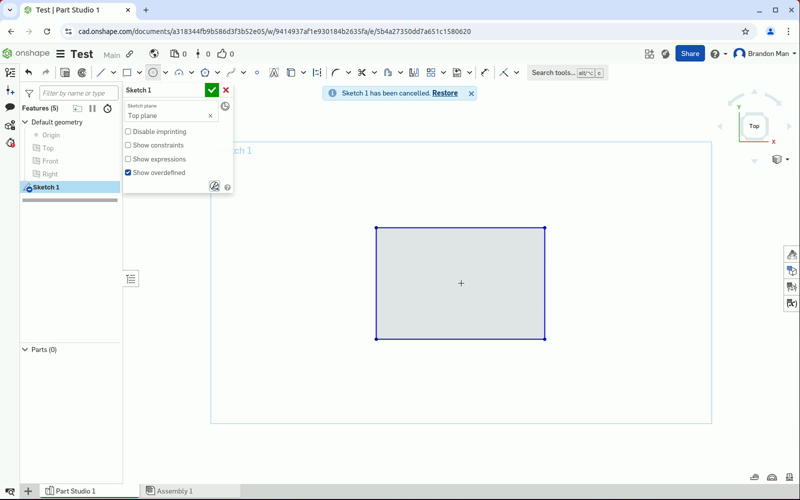
key_up(shift)
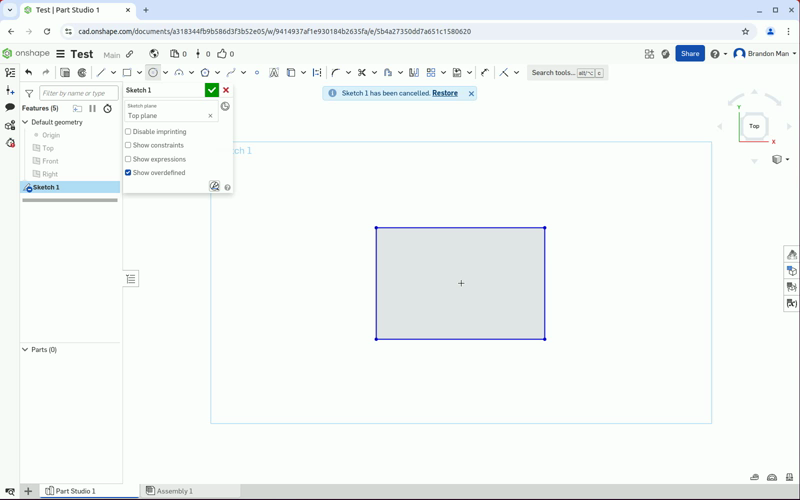
mouse_move(489, 282)
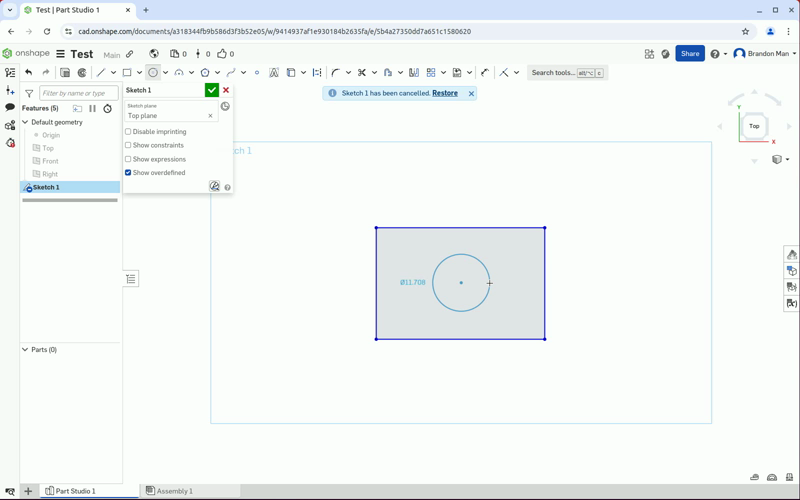
click(489, 282)
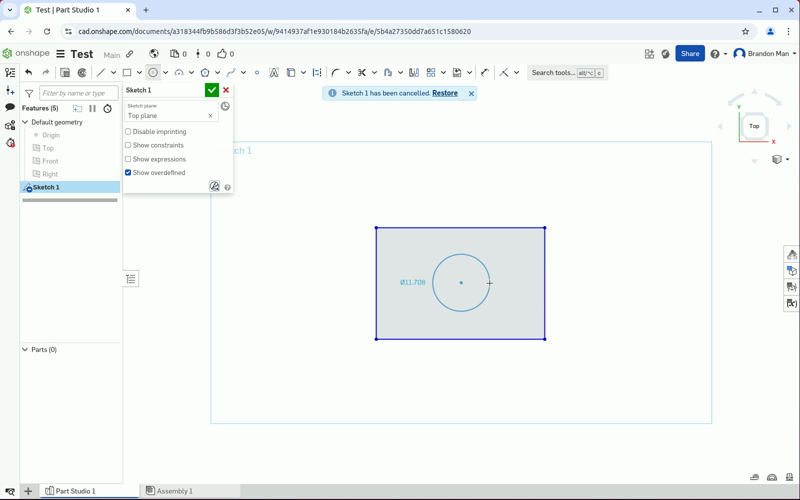
key(esc)
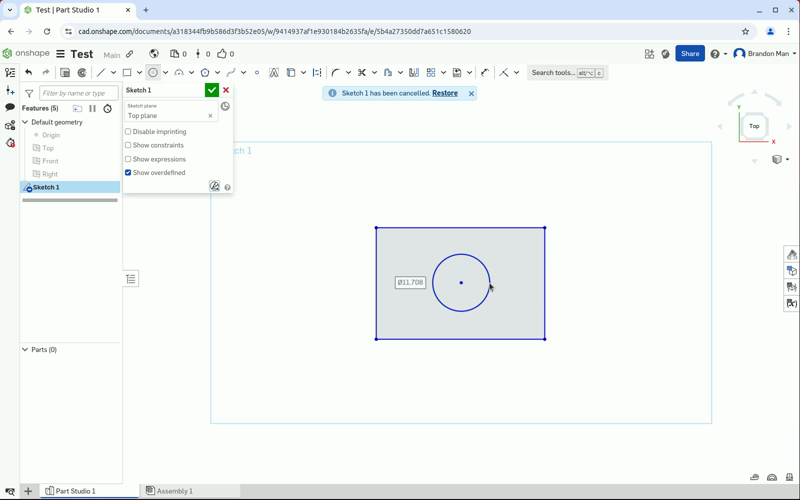
mouse_move(429, 322)
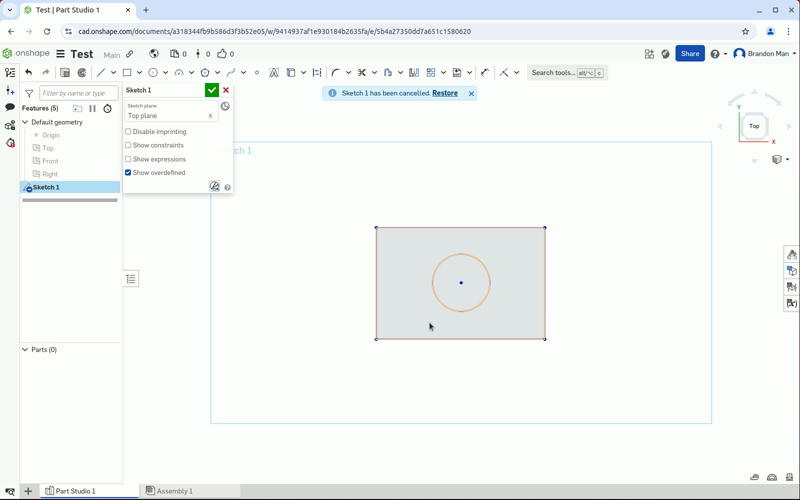
click(429, 322)
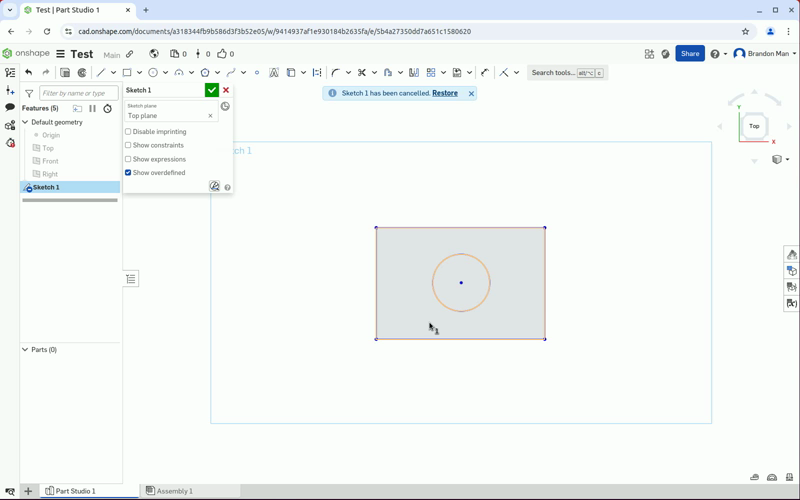
mouse_move(73, 352)
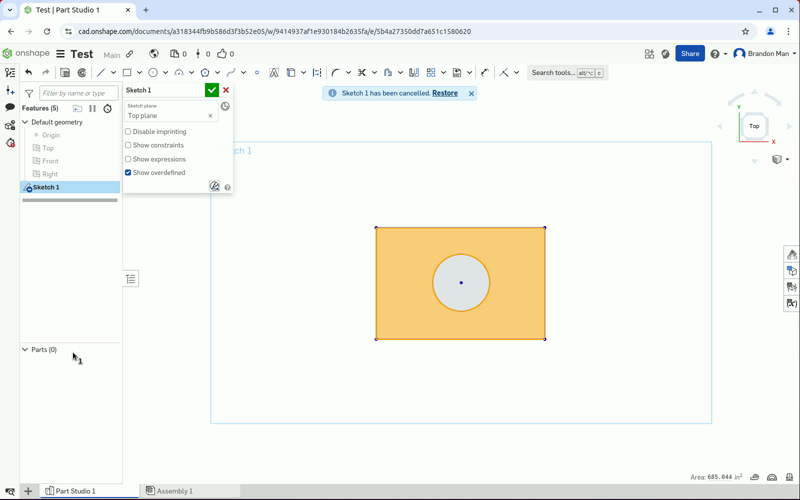
key(shift+y)
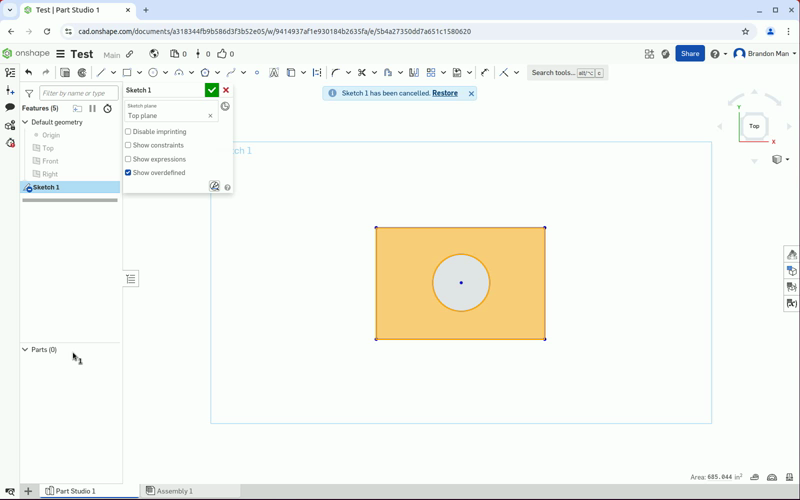
key(shift+e)
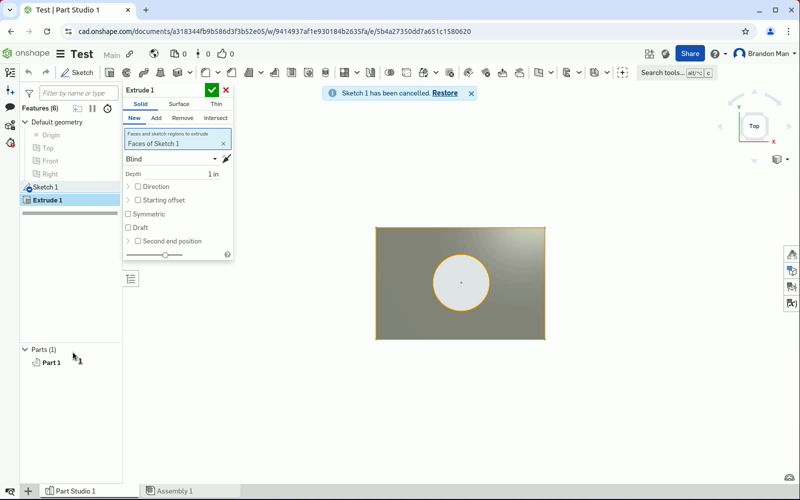
mouse_move(143, 106)
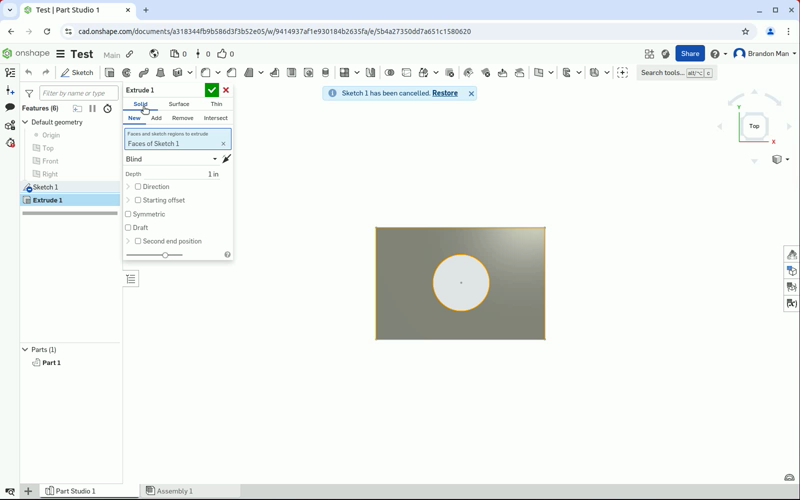
click(143, 106)
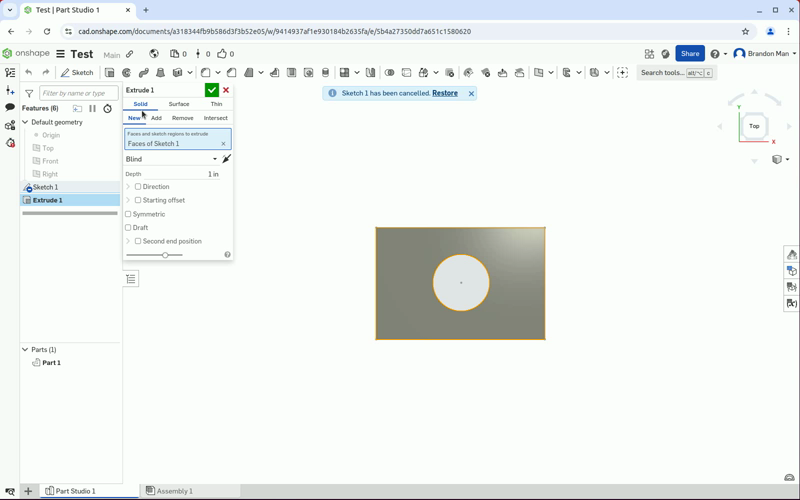
mouse_move(137, 120)
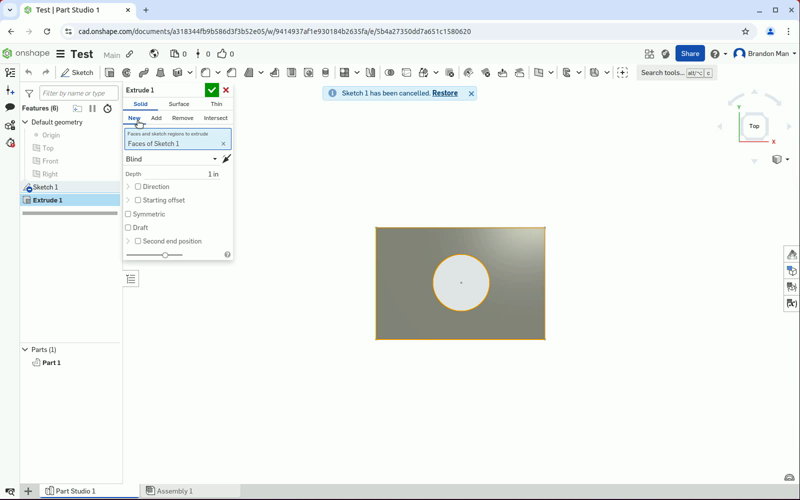
click(137, 120)
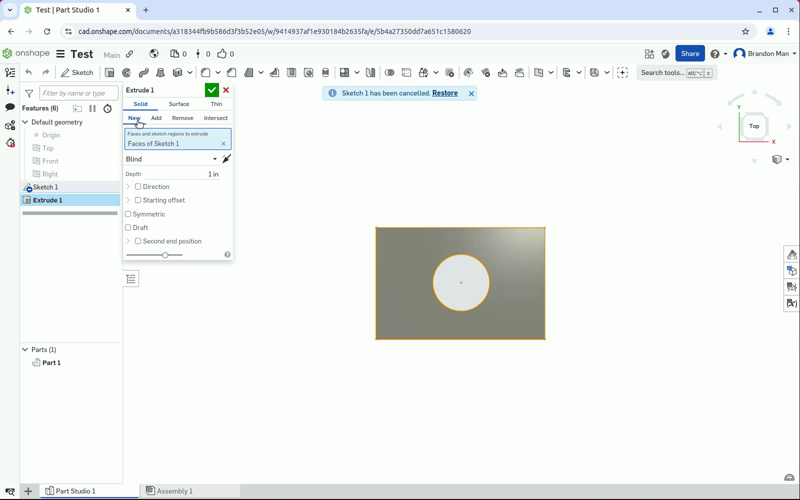
key(tab, 4)
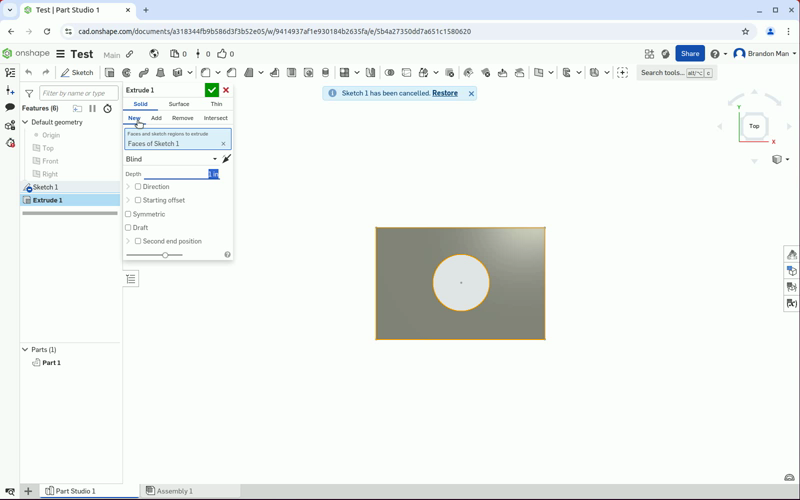
text(5.777)
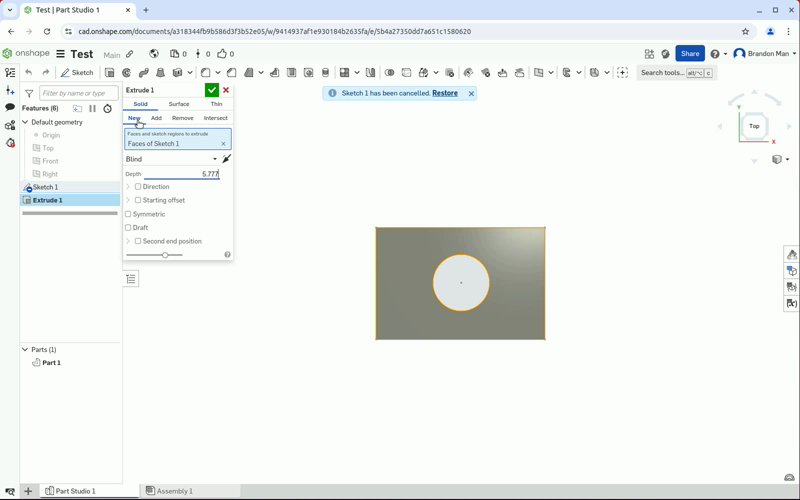
key(enter)
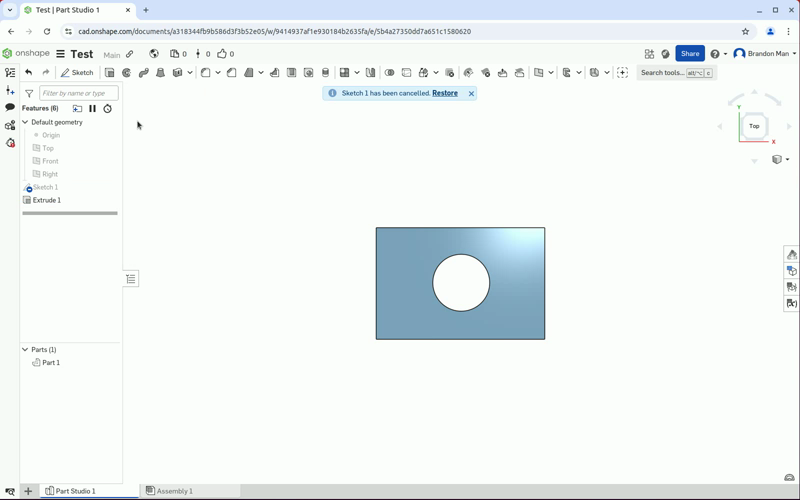
key(shift+h)
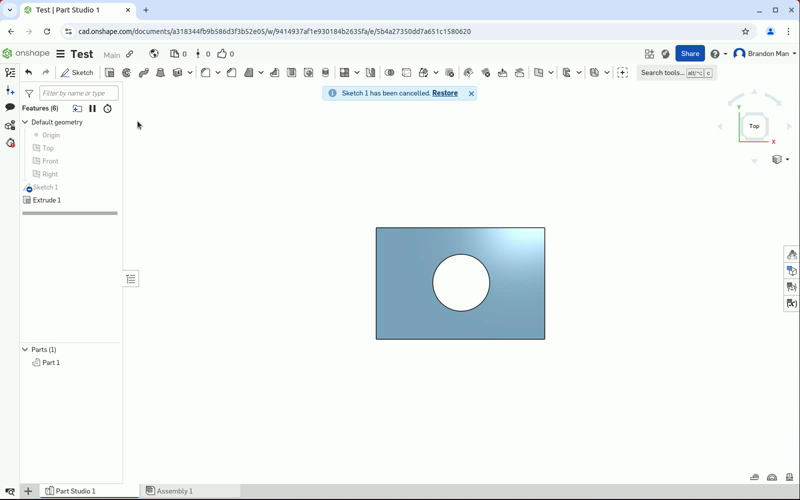
key(shift+h)
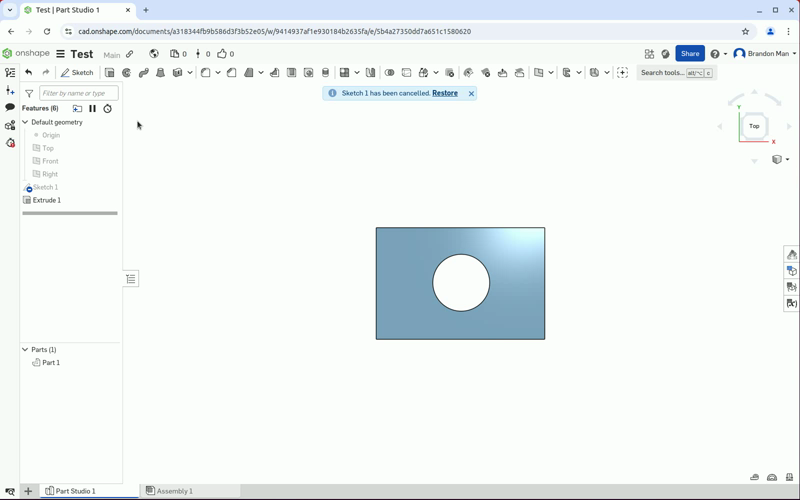
mouse_move(73, 189)
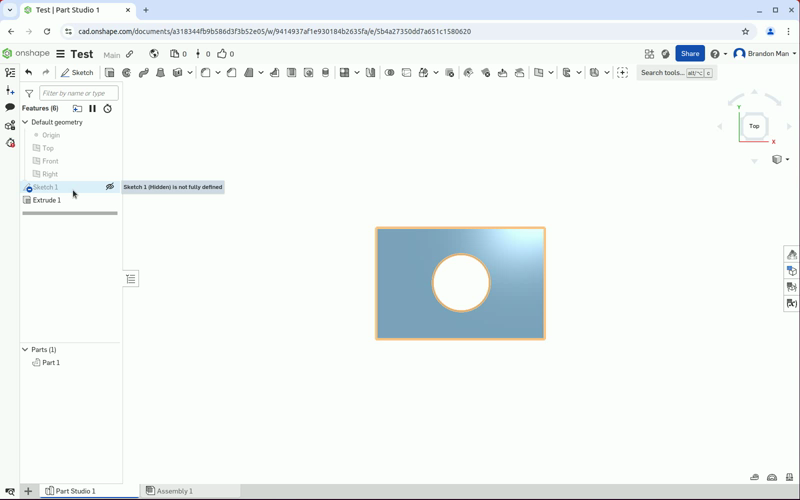
click(73, 189)
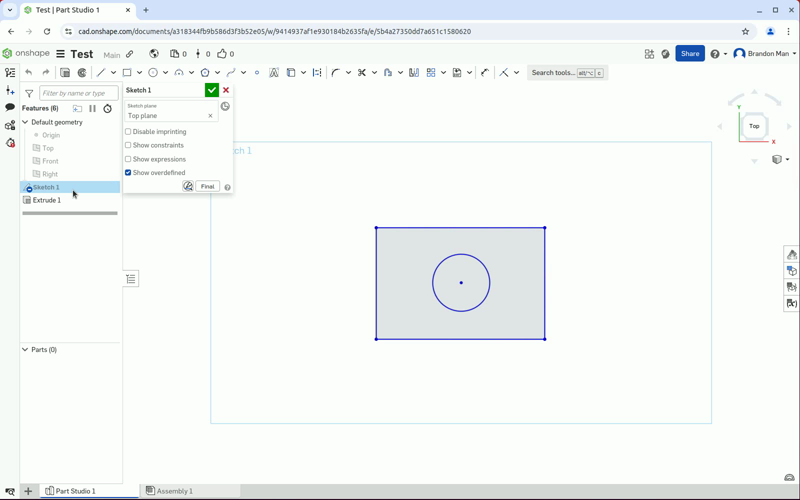
mouse_move(229, 92)
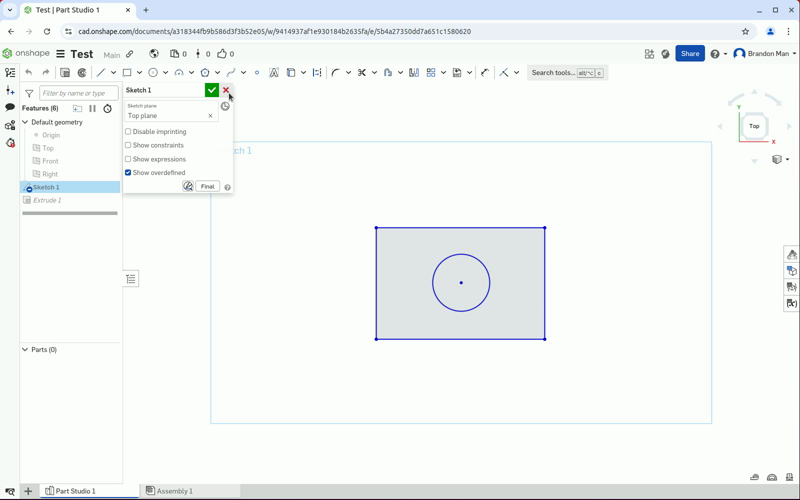
click(229, 92)
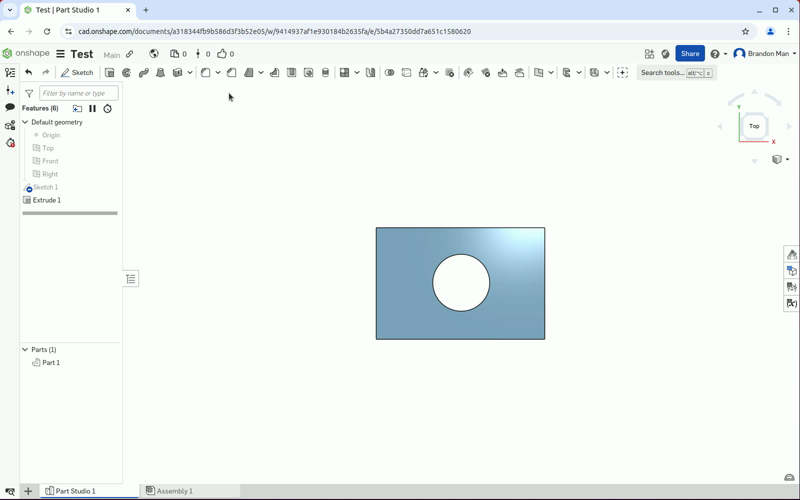
mouse_move(541, 75)
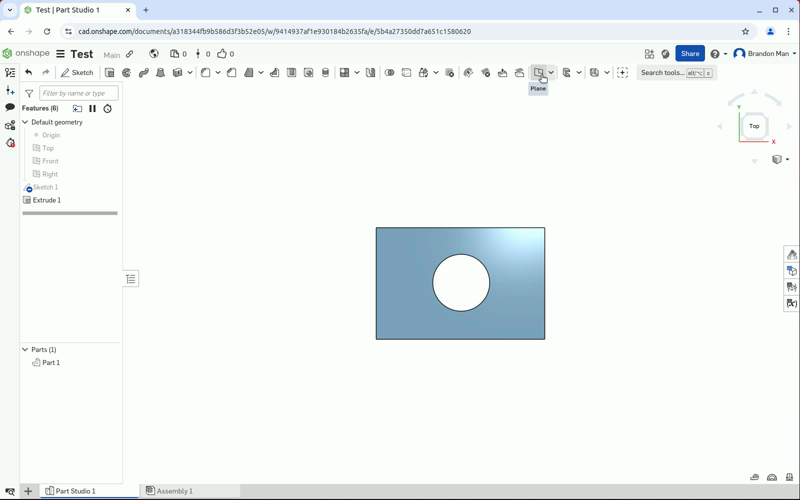
click(541, 75)
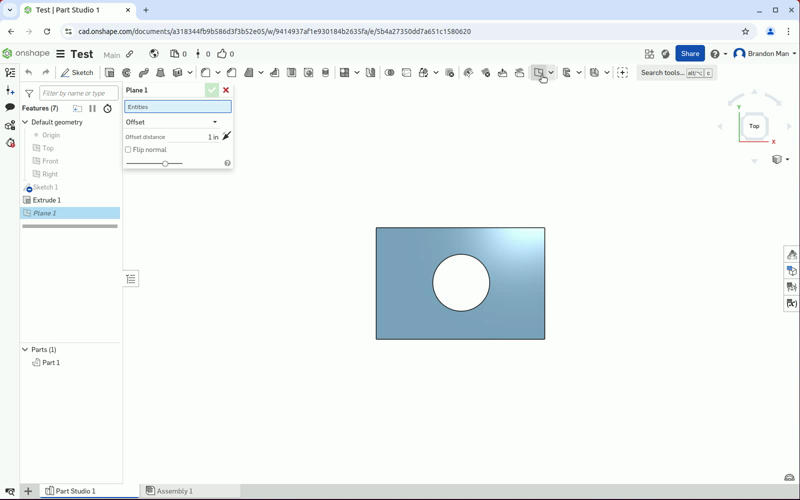
mouse_move(73, 150)
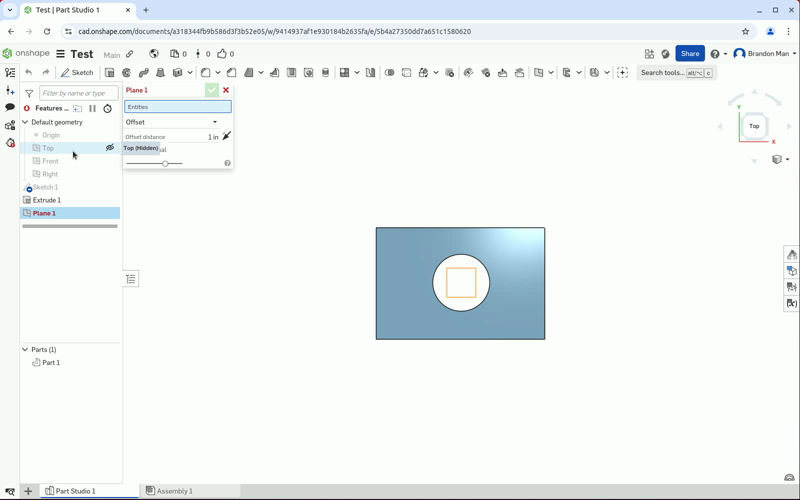
click(73, 150)
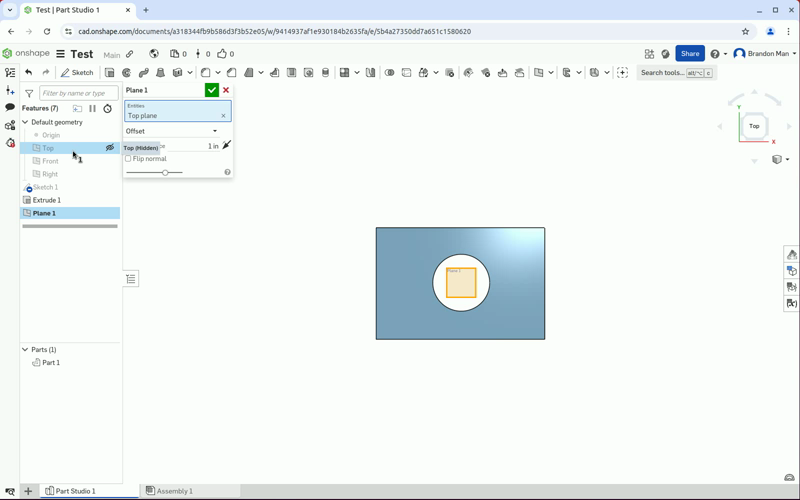
key(tab, 2)
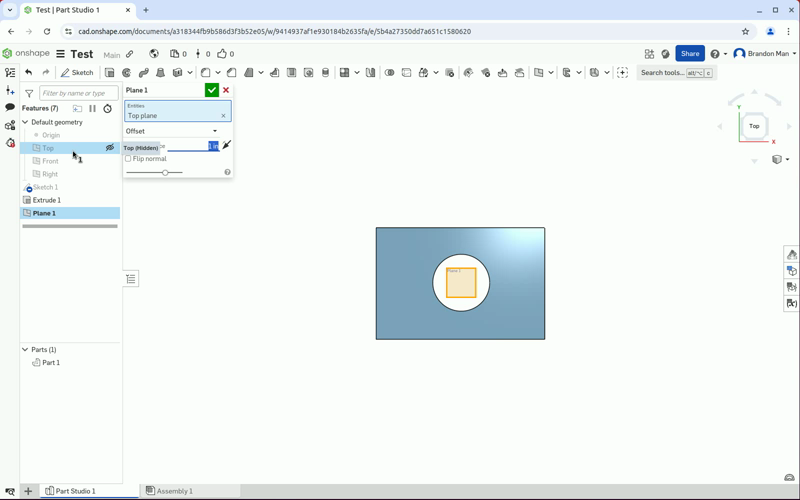
text(5.792)
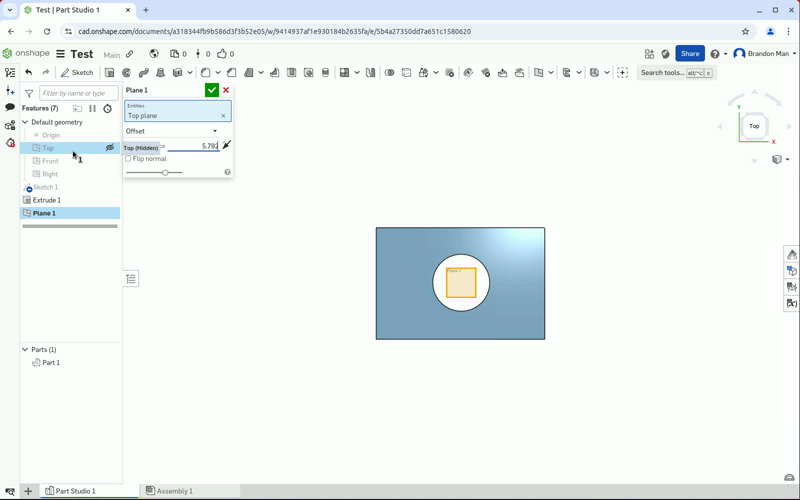
key(enter, 2)
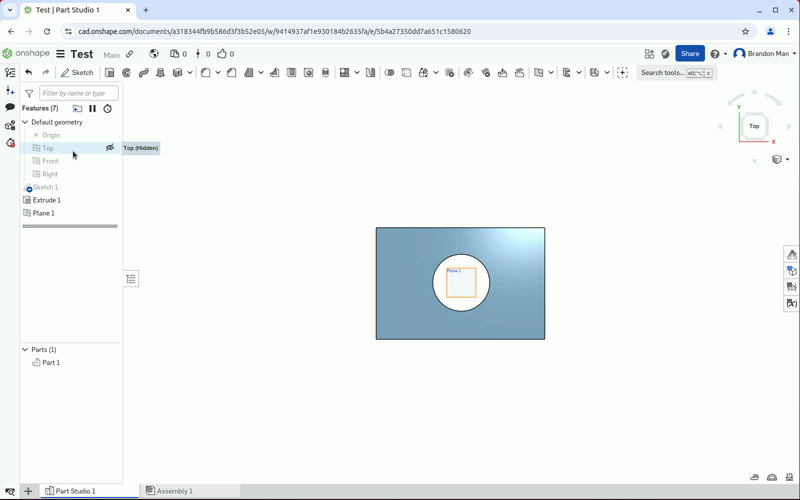
key(shift+s)
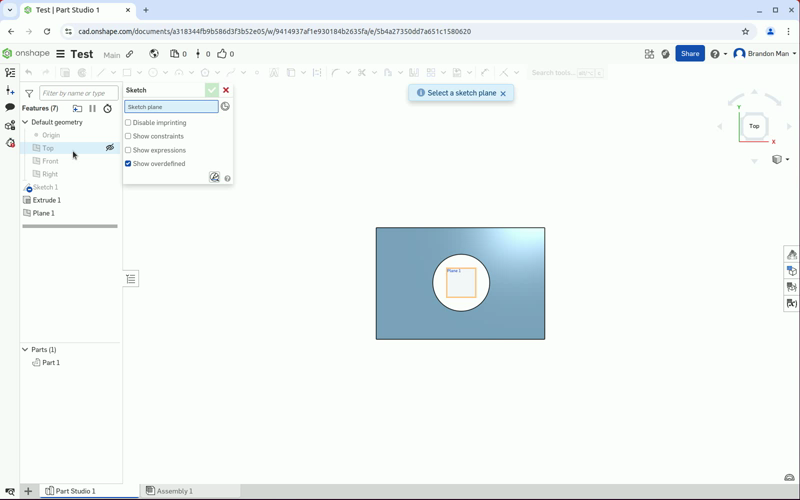
mouse_move(73, 215)
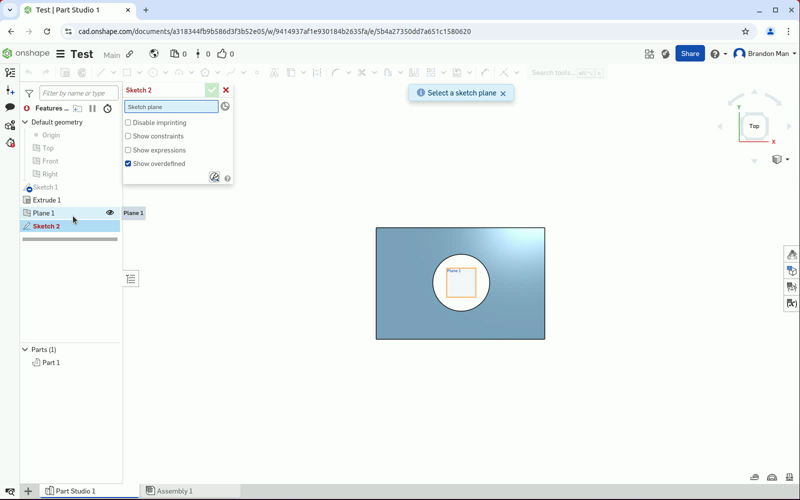
click(73, 215)
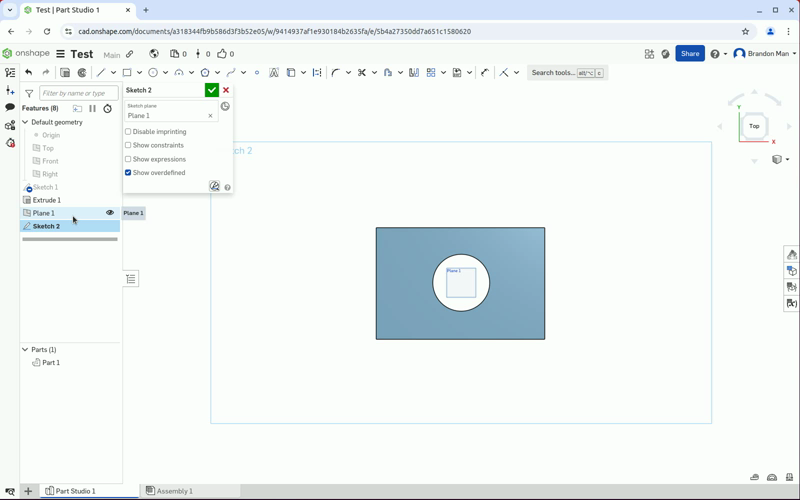
mouse_move(73, 352)
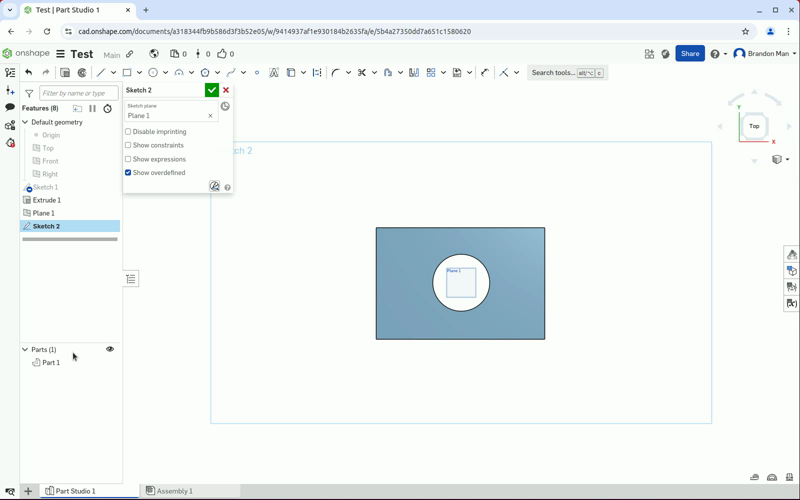
key(y)
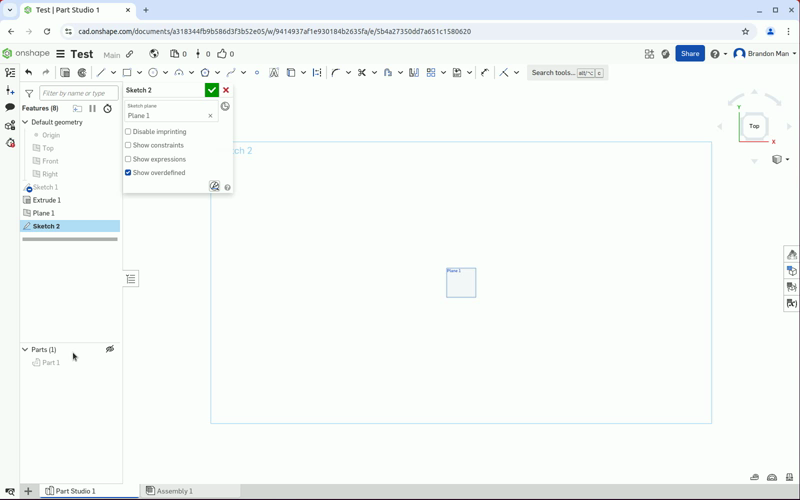
key(l)
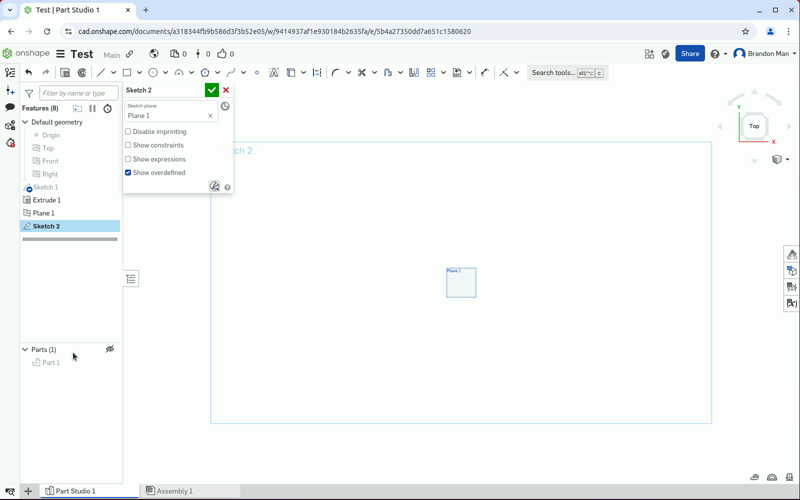
key_down(shift)
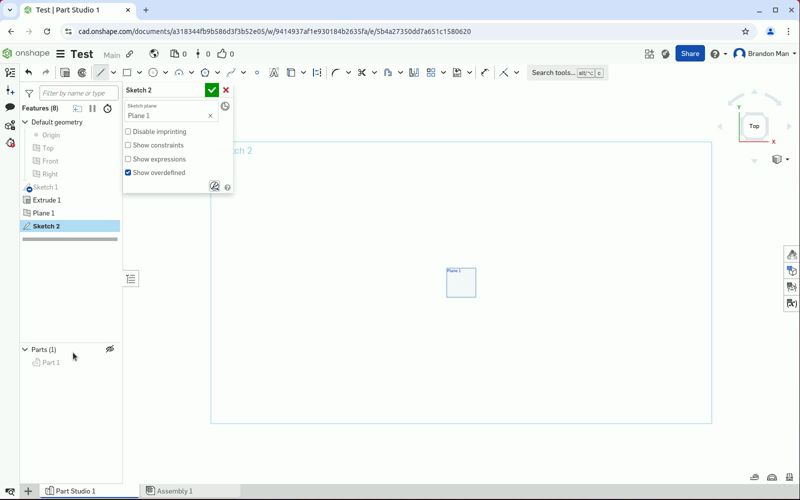
mouse_move(398, 339)
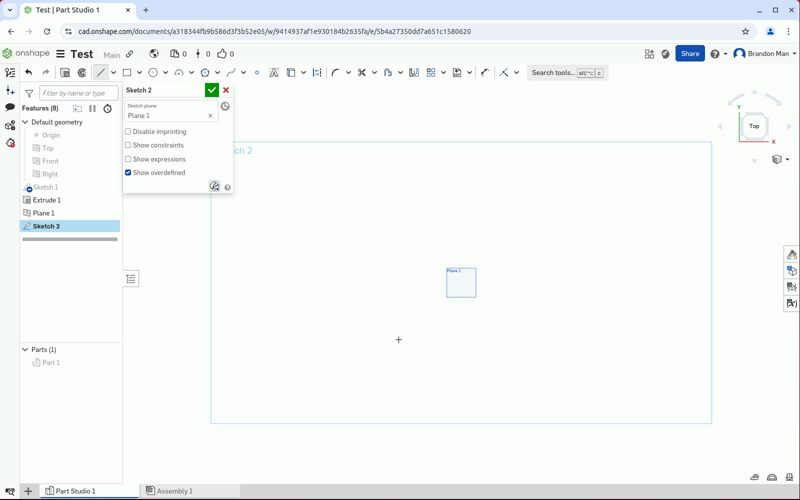
click(398, 339)
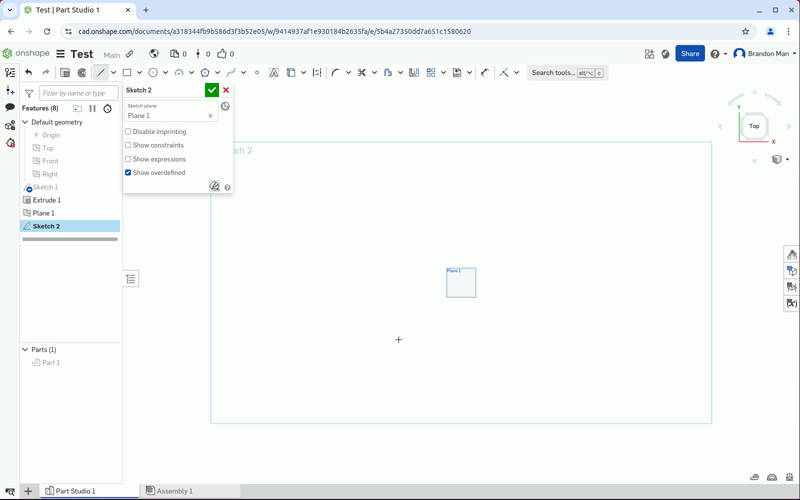
key_up(shift)
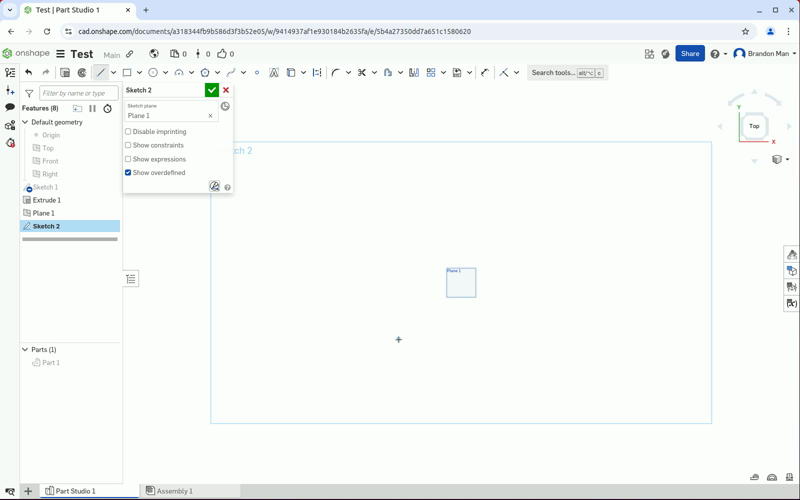
key_down(shift)
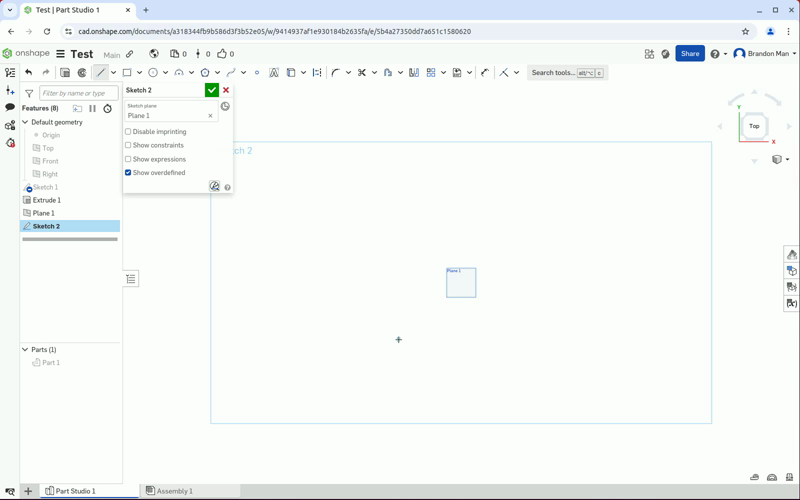
mouse_move(428, 339)
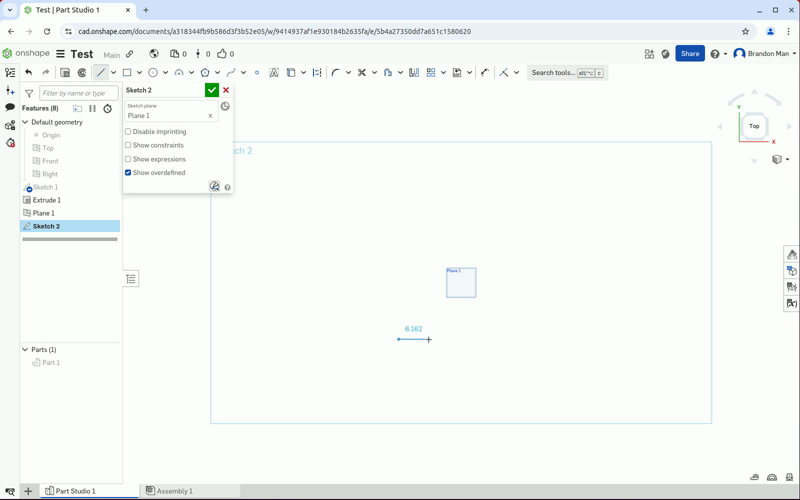
mouse_move(401, 339)
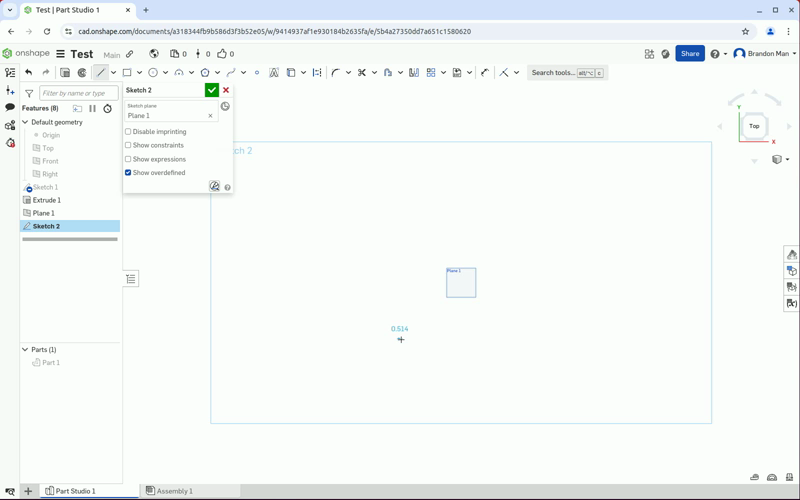
scroll(6)
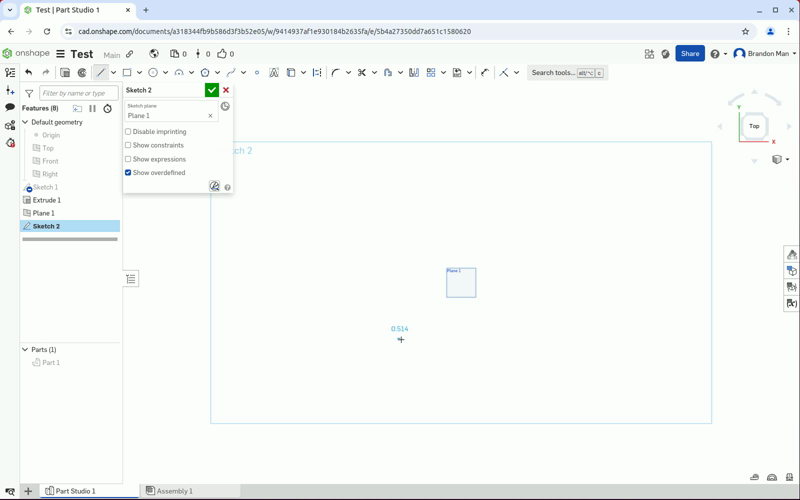
scroll(6)
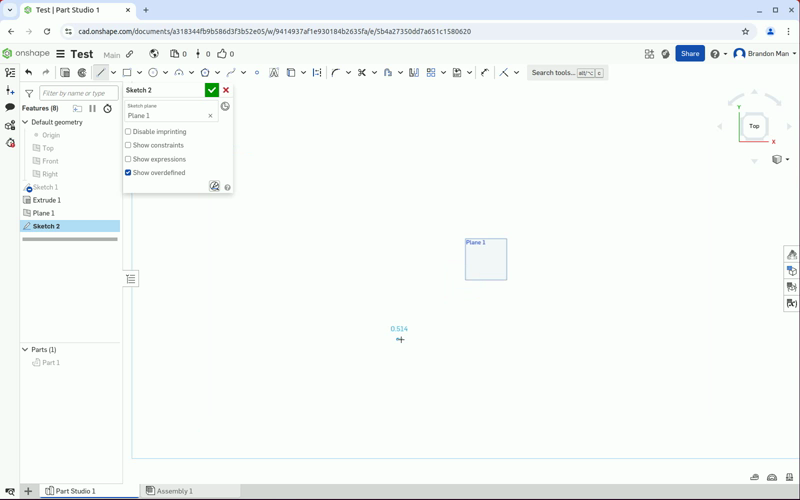
scroll(6)
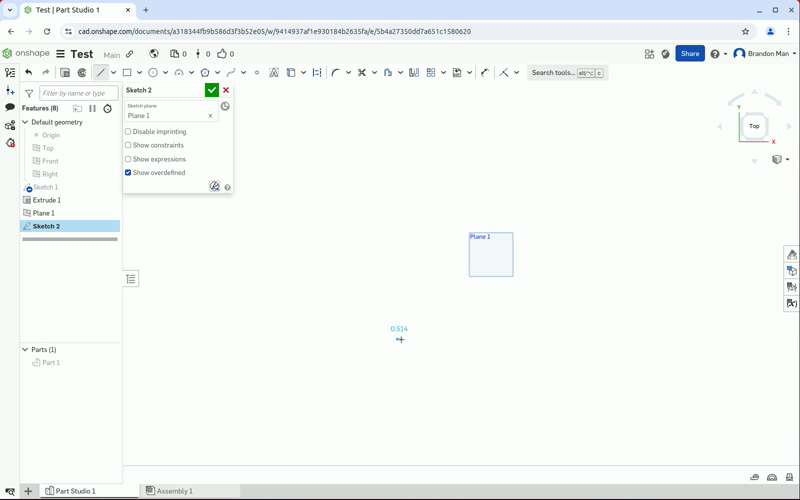
scroll(6)
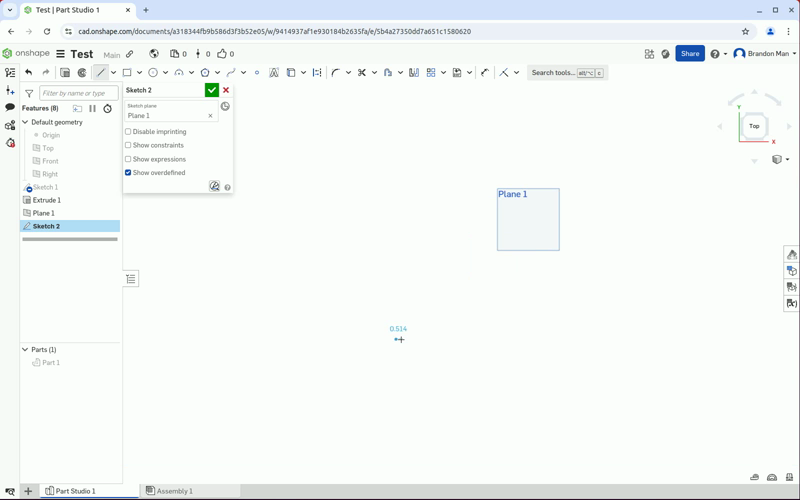
scroll(6)
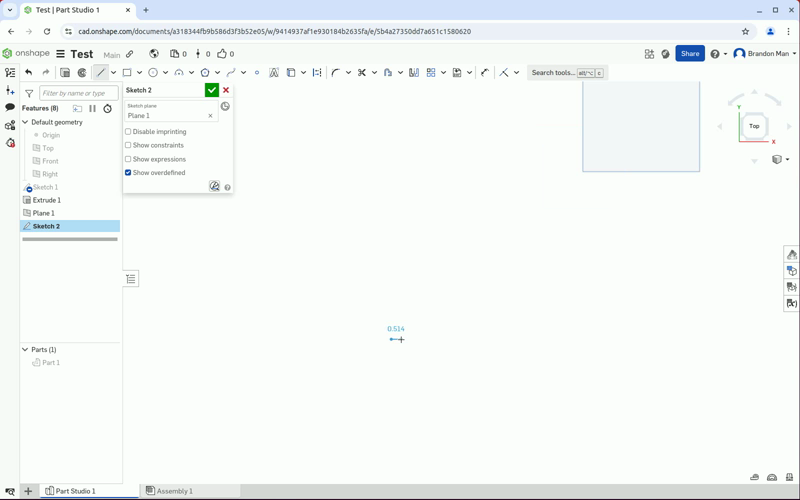
scroll(6)
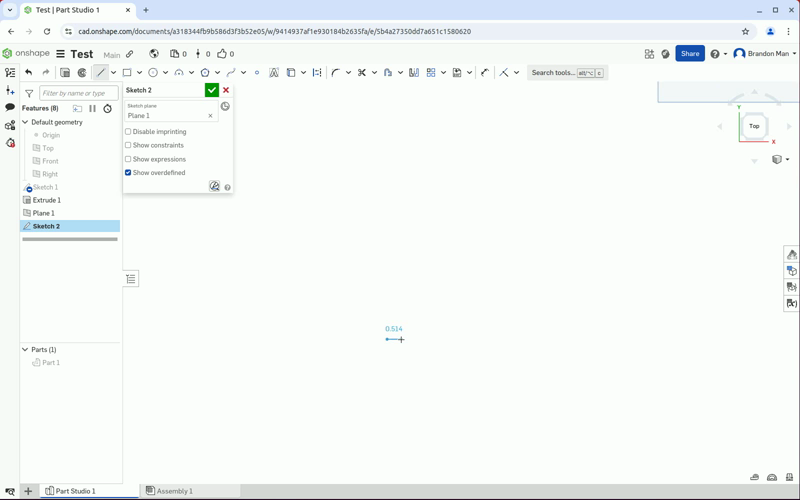
scroll(6)
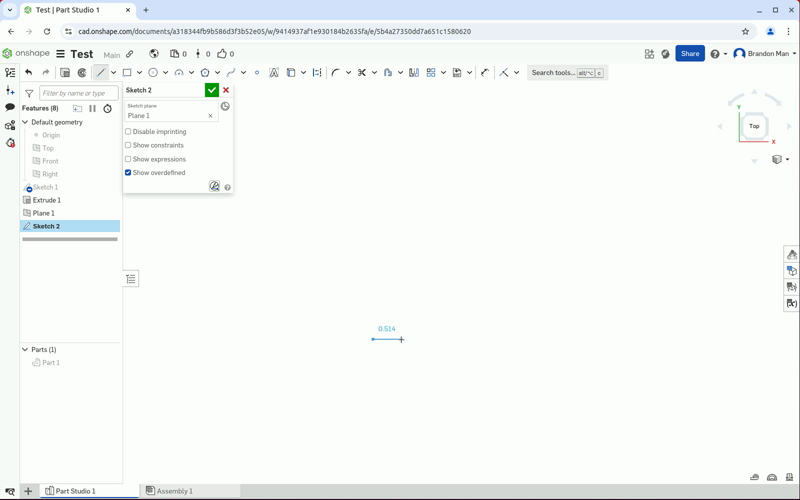
click(401, 339)
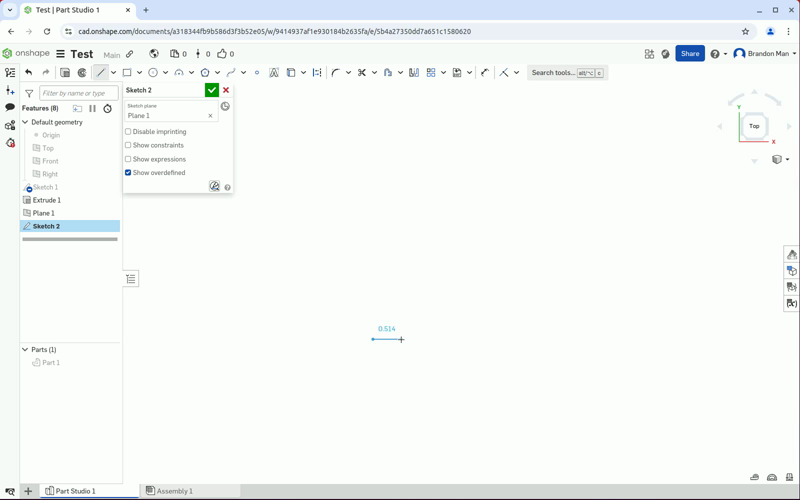
scroll(-6)
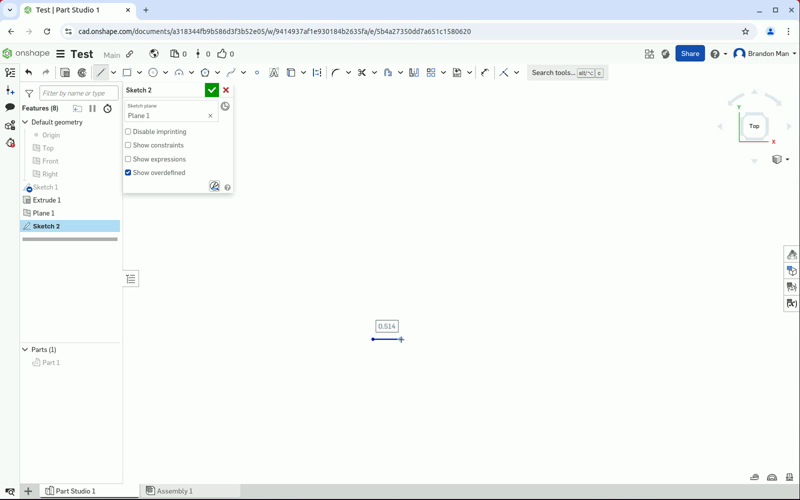
scroll(-6)
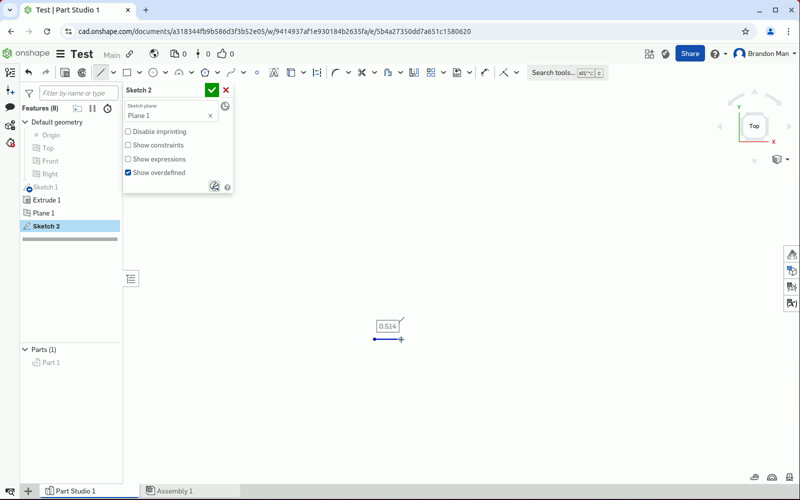
scroll(-6)
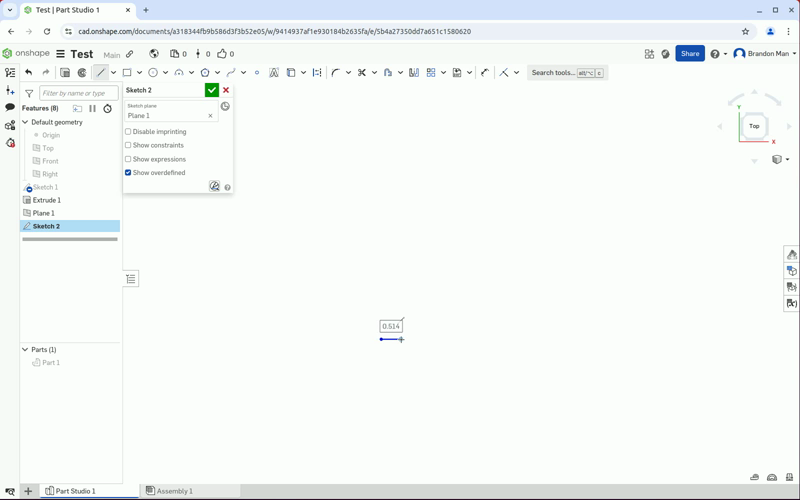
scroll(-6)
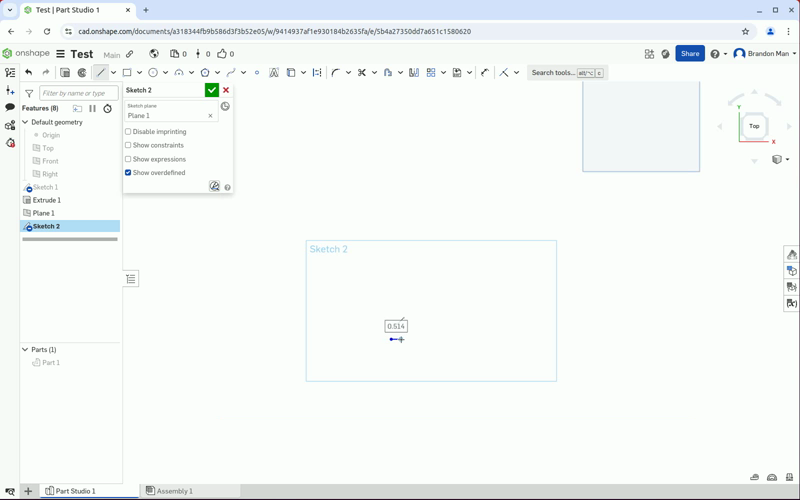
scroll(-6)
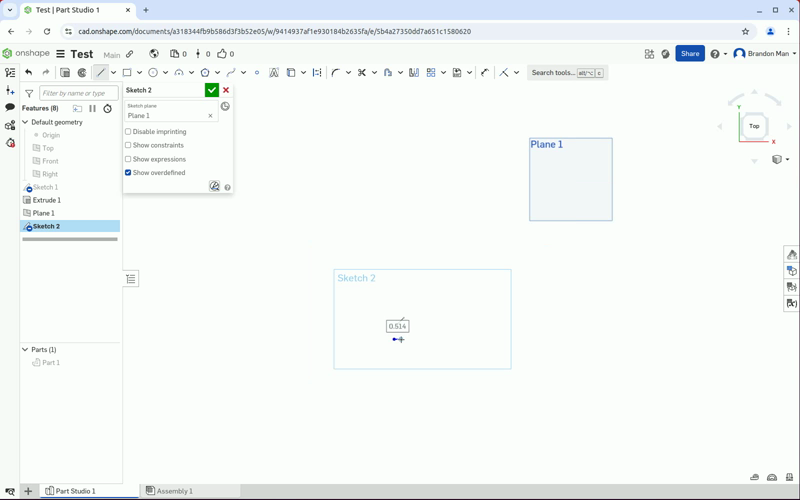
scroll(-6)
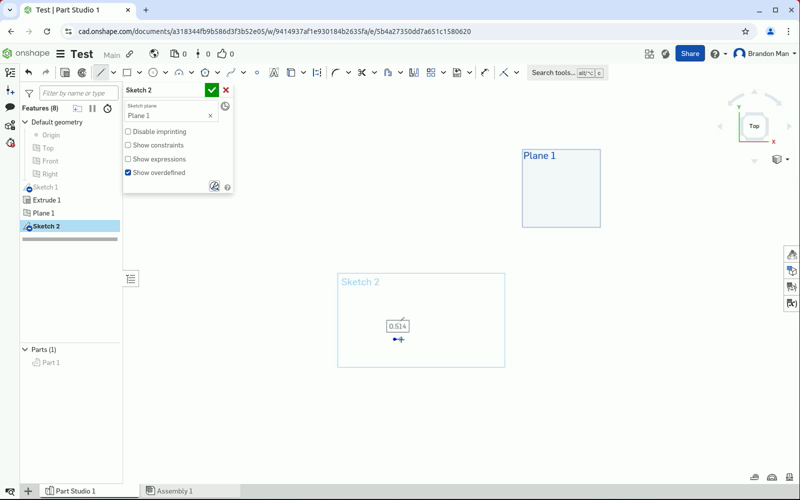
scroll(-6)
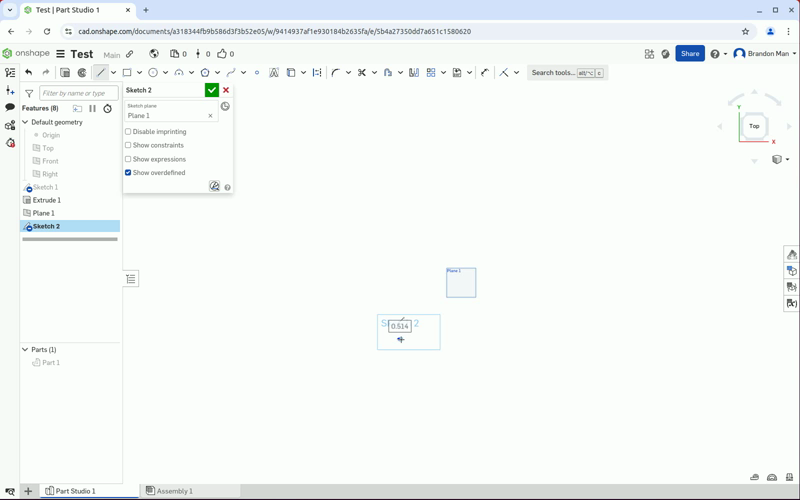
key_up(shift)
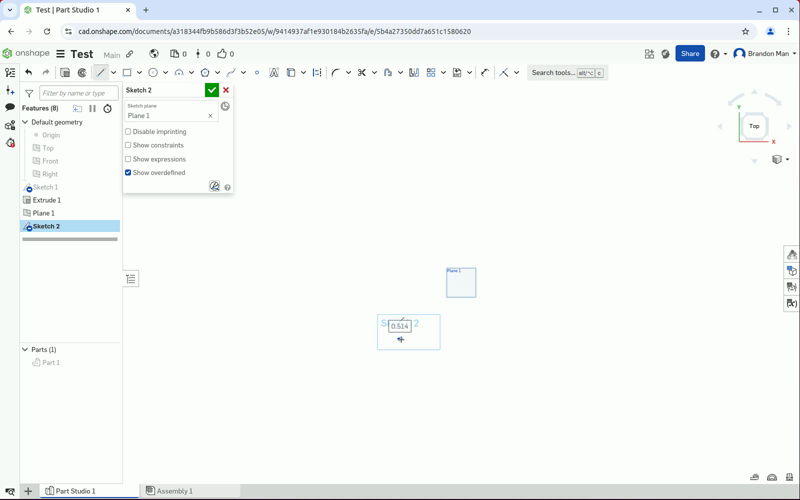
key_down(shift)
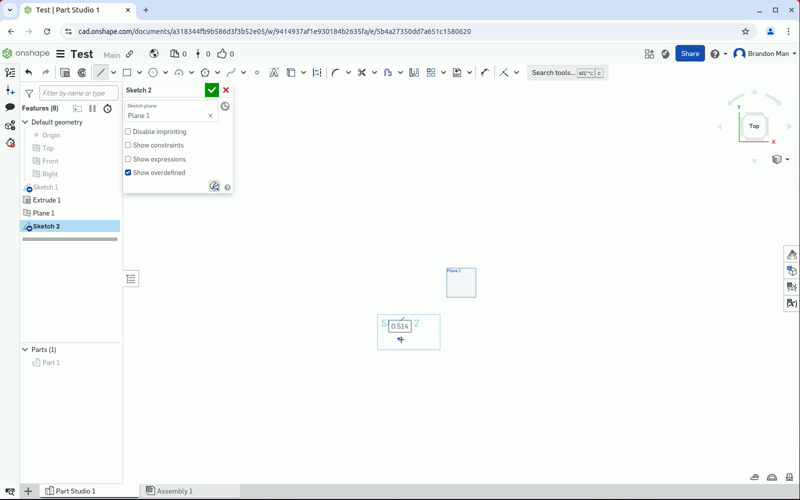
mouse_move(401, 226)
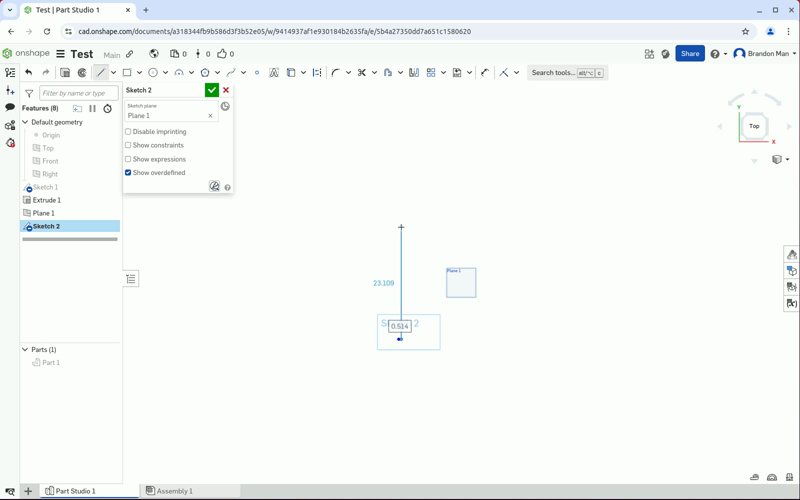
click(401, 226)
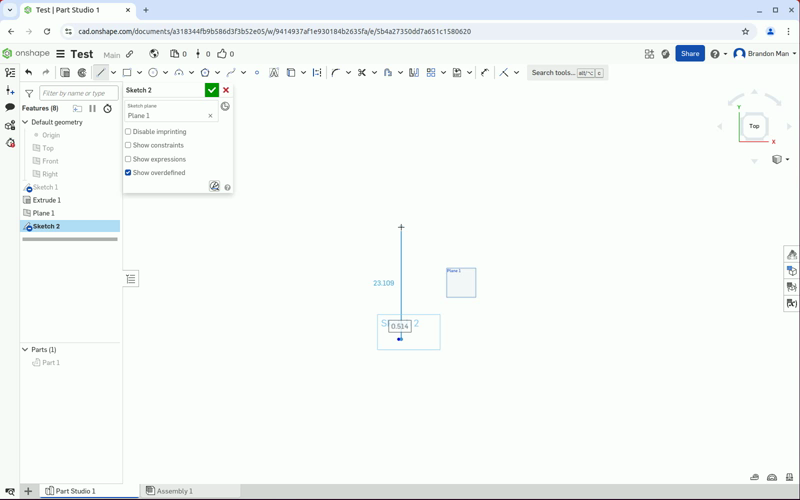
key_up(shift)
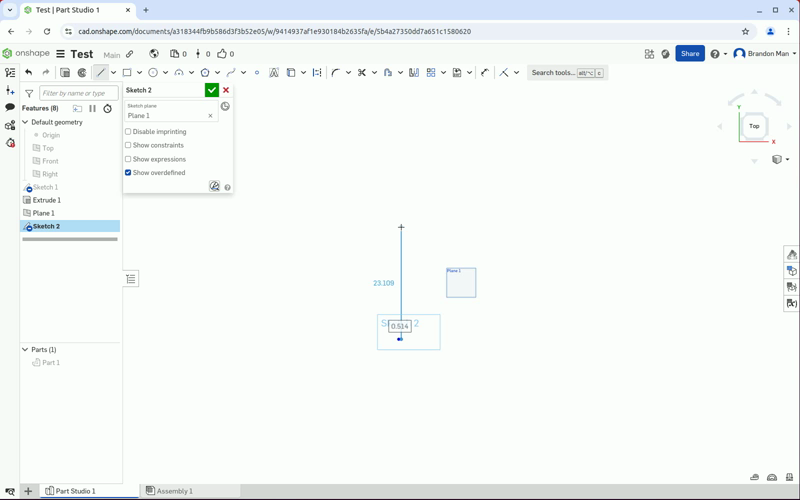
key_down(shift)
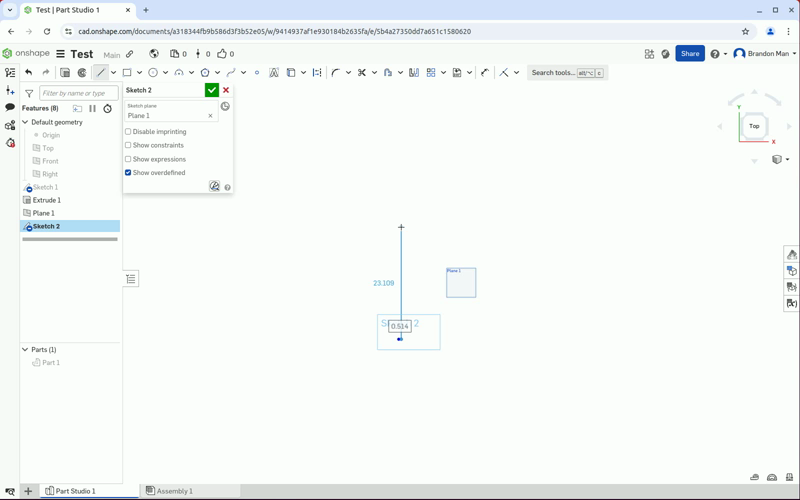
mouse_move(431, 226)
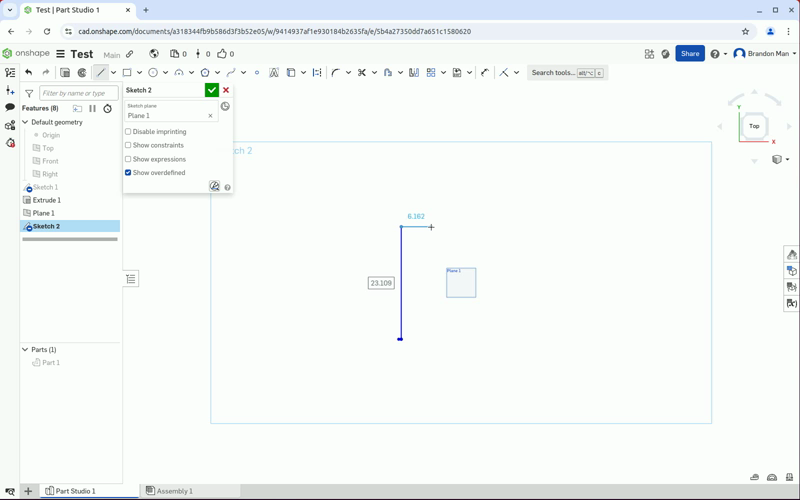
mouse_move(398, 226)
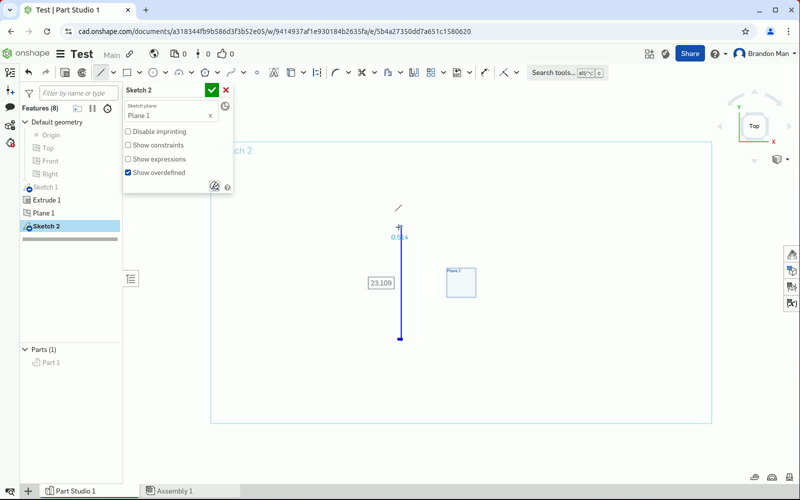
scroll(6)
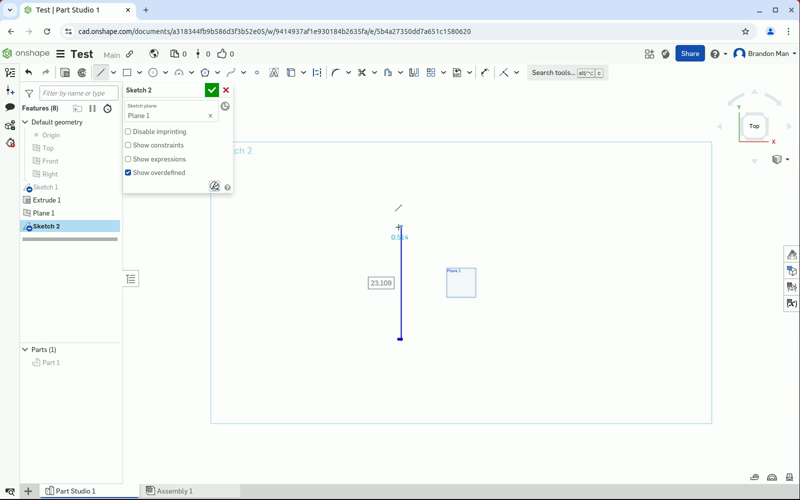
scroll(6)
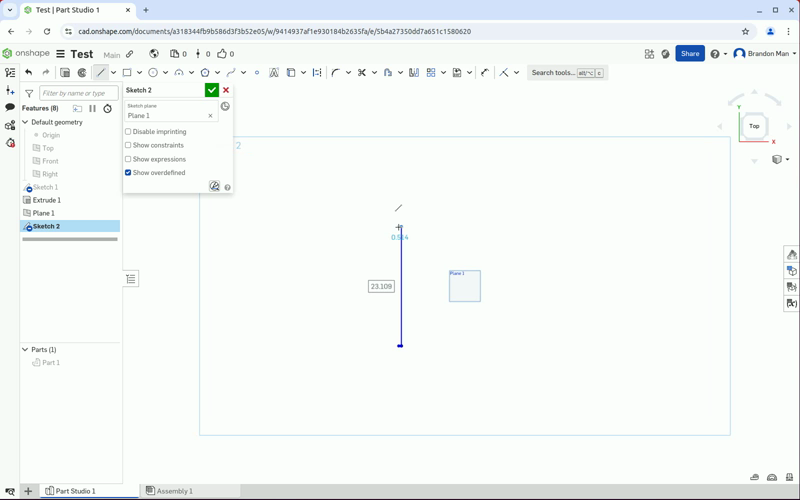
scroll(6)
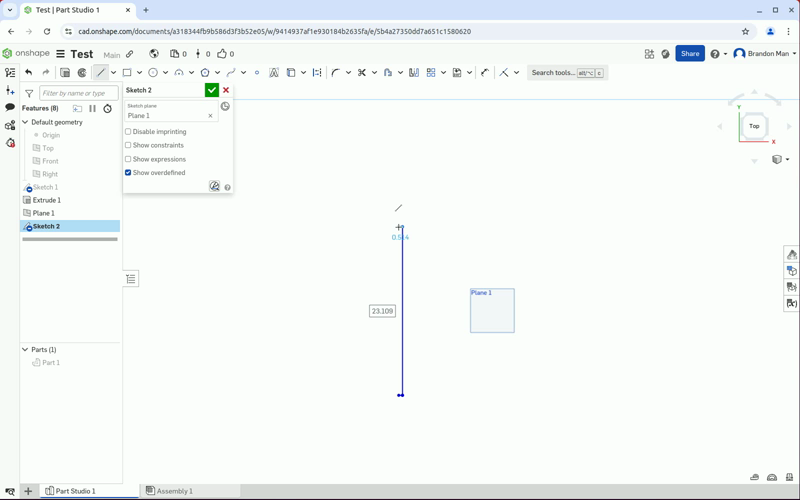
scroll(6)
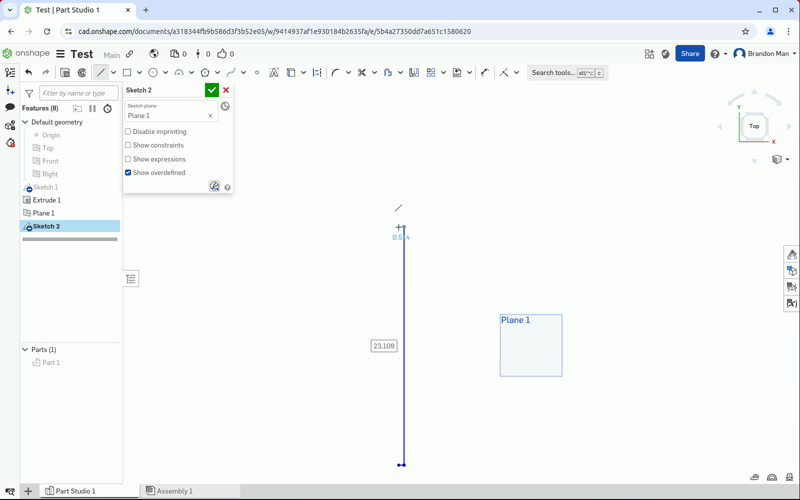
scroll(6)
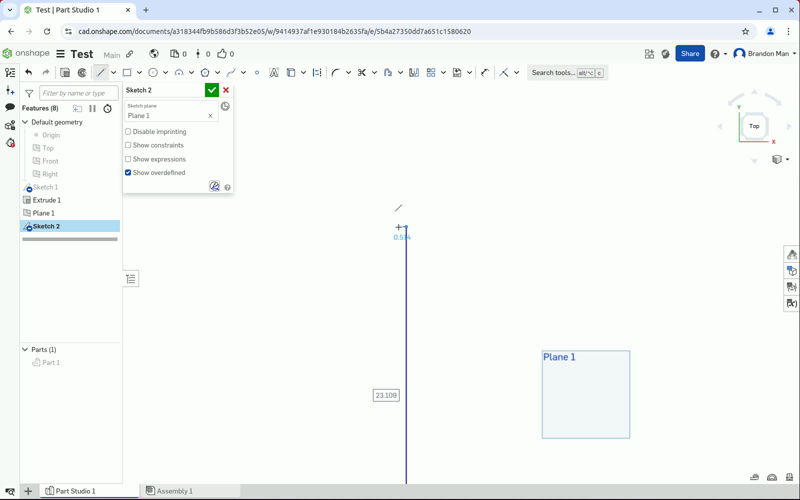
scroll(6)
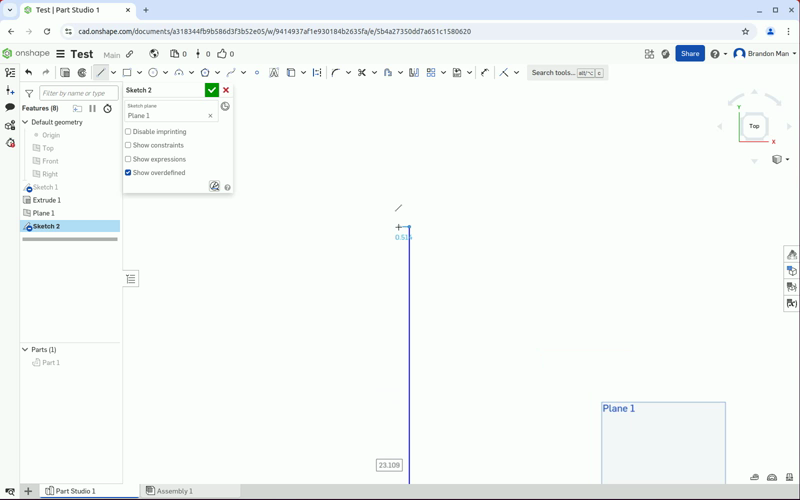
scroll(6)
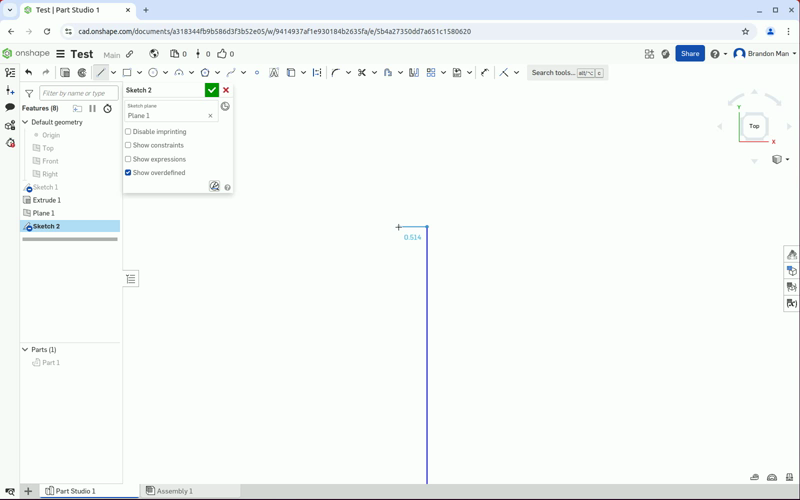
click(398, 226)
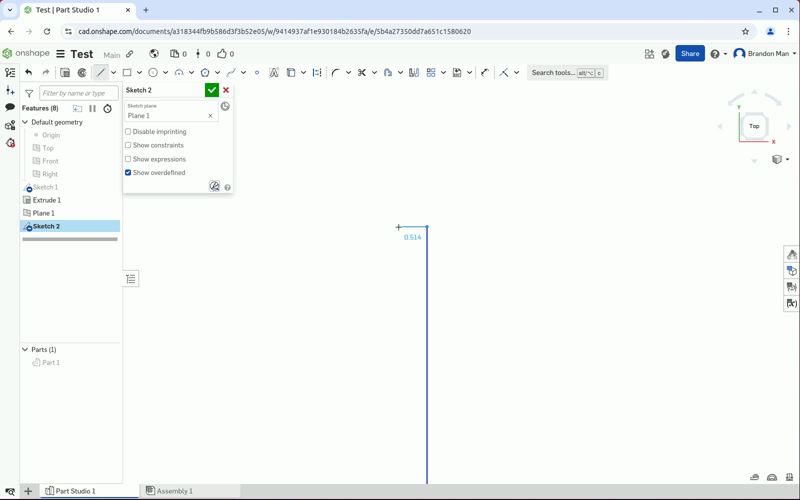
scroll(-6)
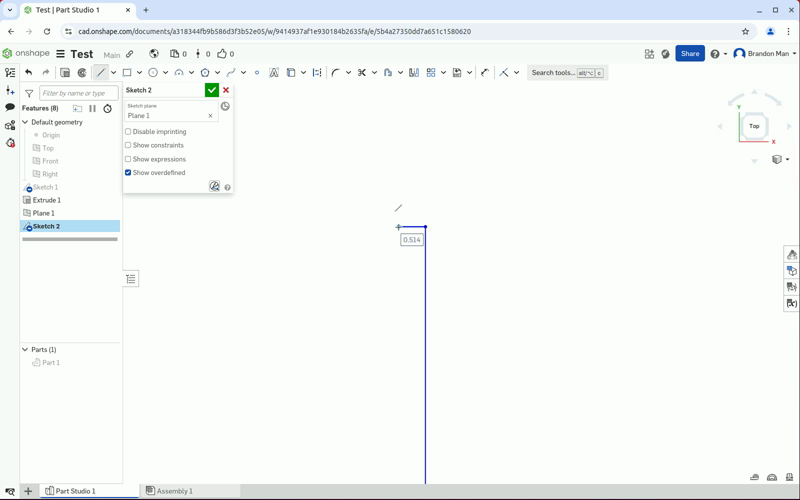
scroll(-6)
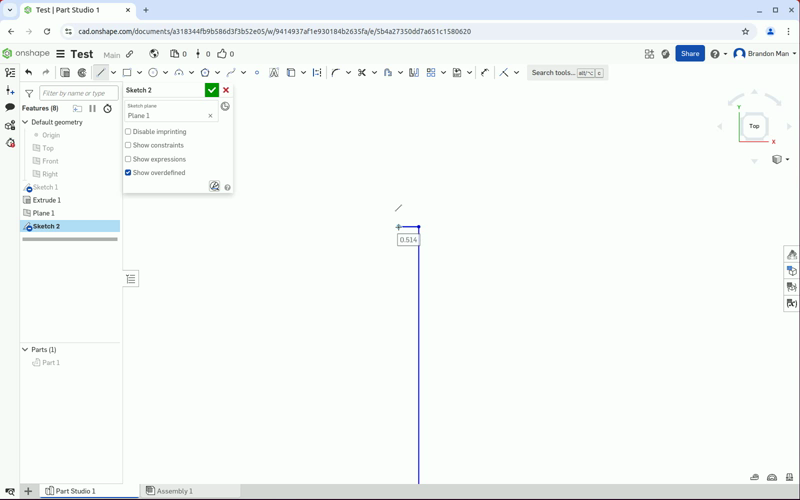
scroll(-6)
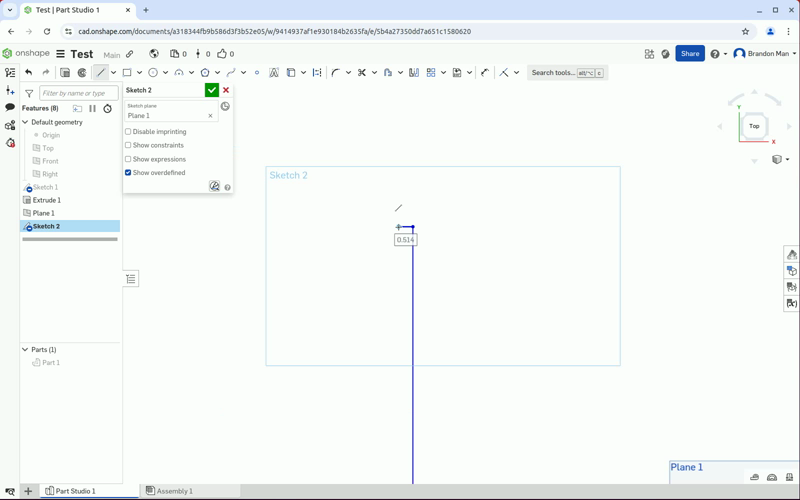
scroll(-6)
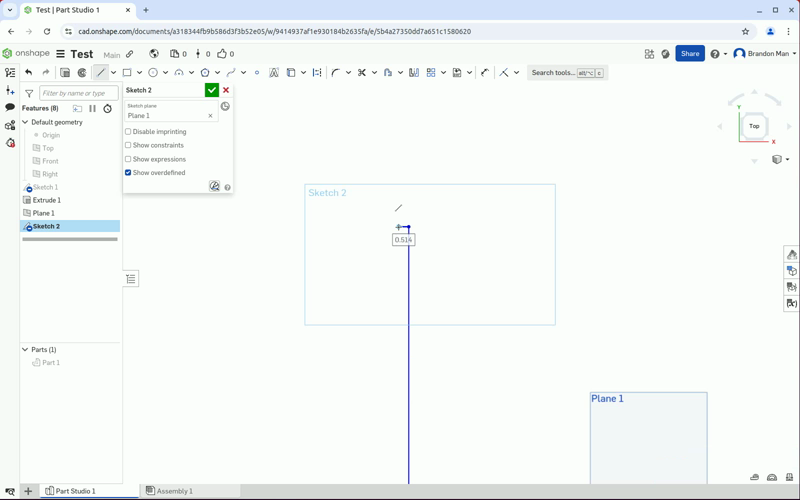
scroll(-6)
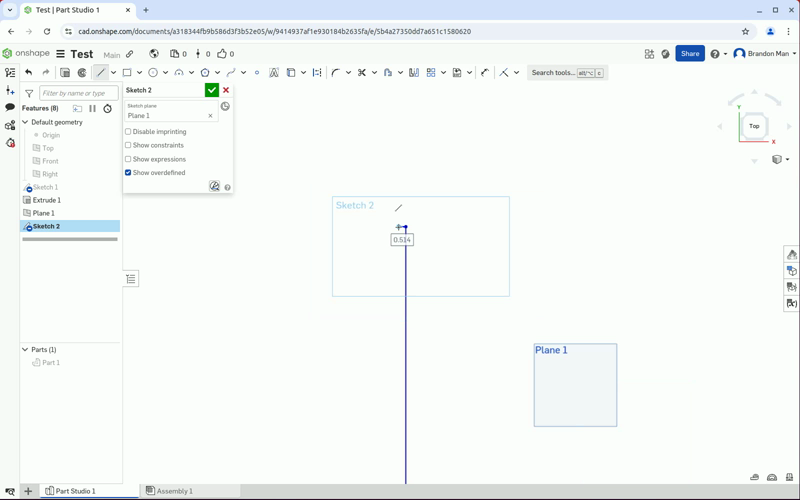
scroll(-6)
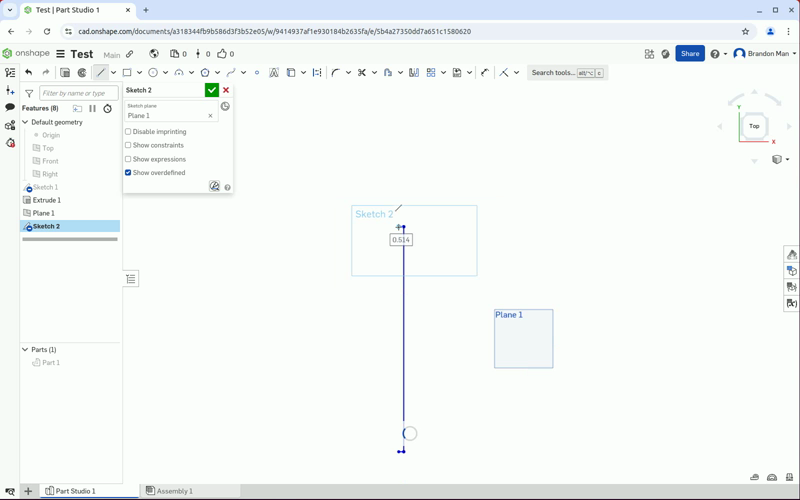
scroll(-6)
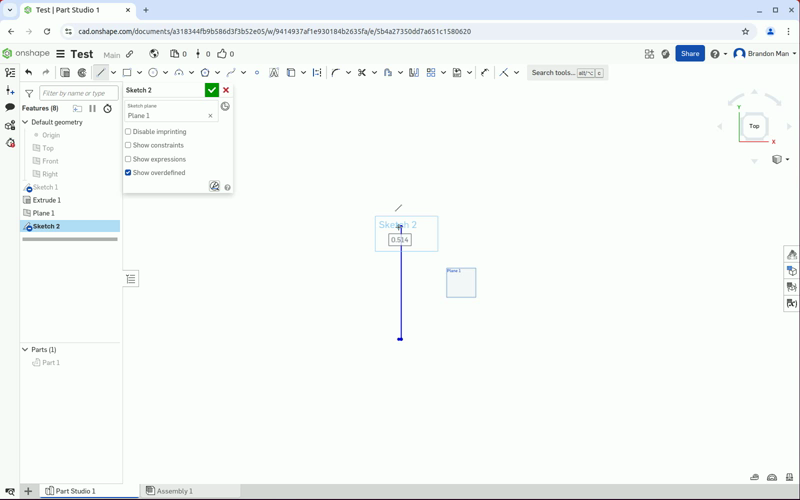
key_up(shift)
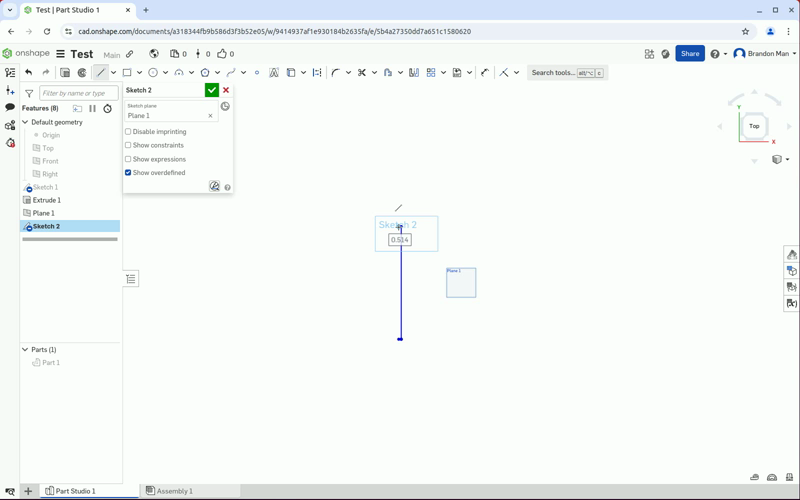
key_down(shift)
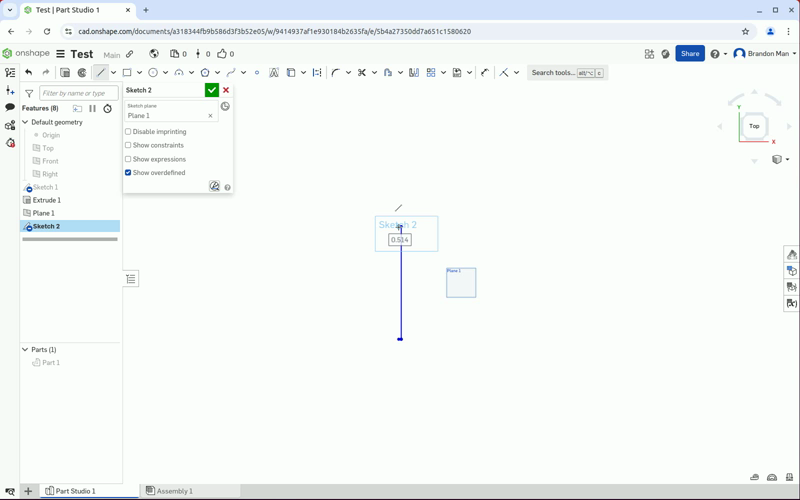
mouse_move(398, 339)
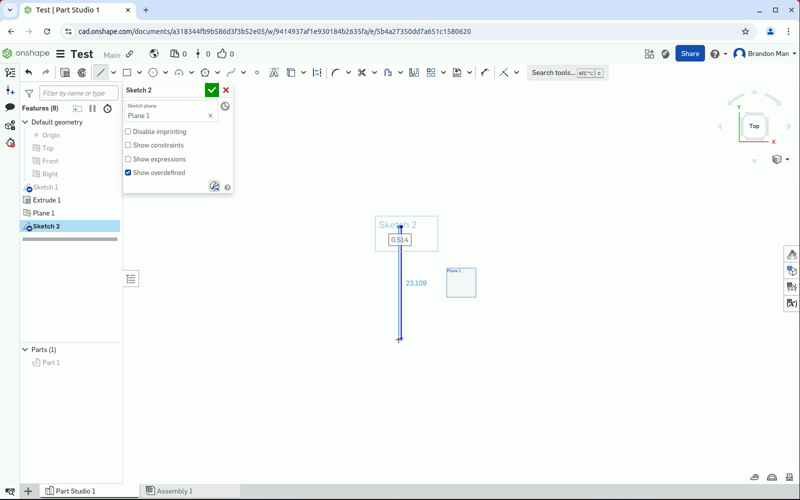
scroll(6)
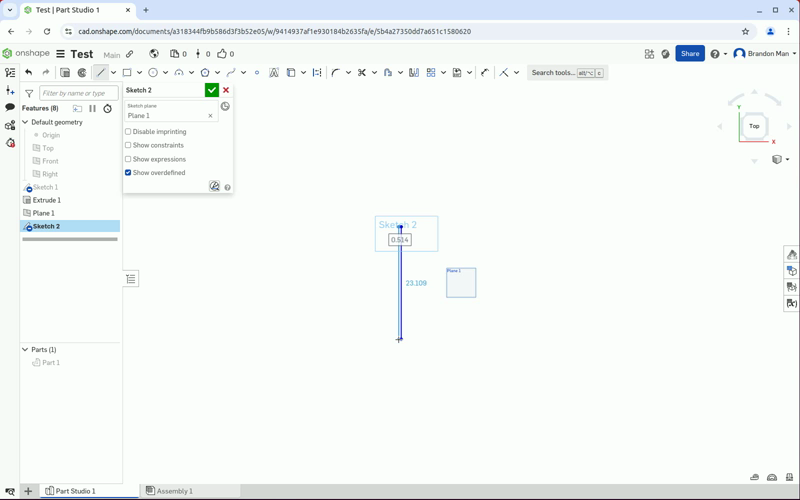
scroll(6)
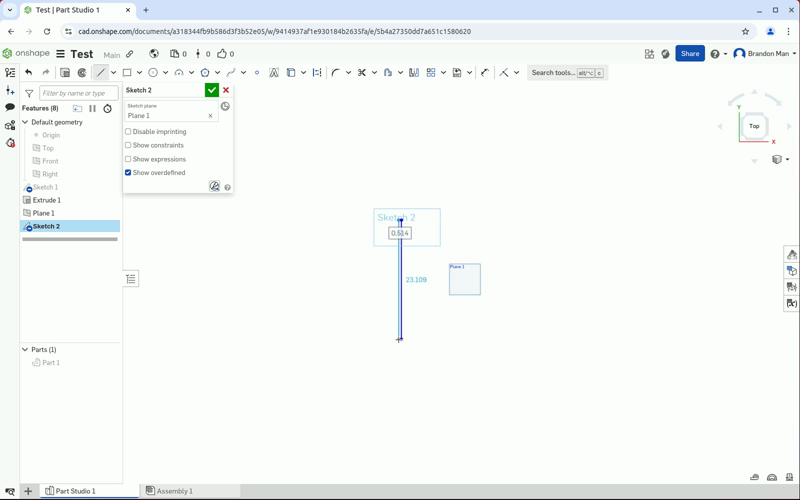
scroll(6)
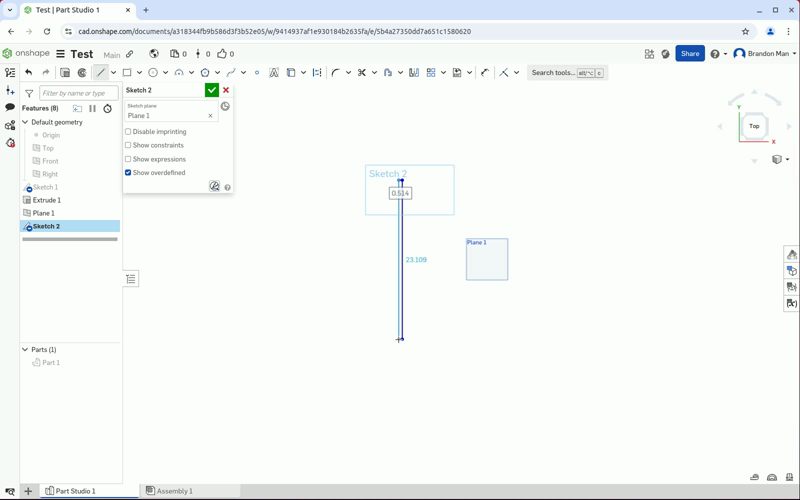
scroll(6)
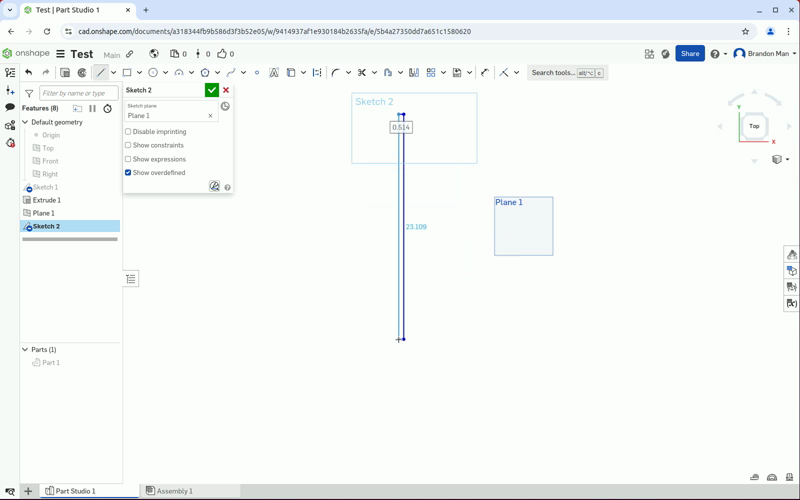
scroll(6)
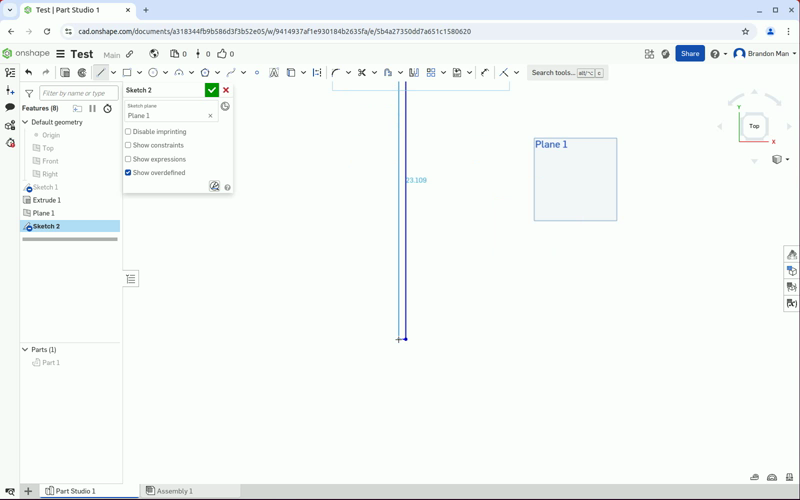
scroll(6)
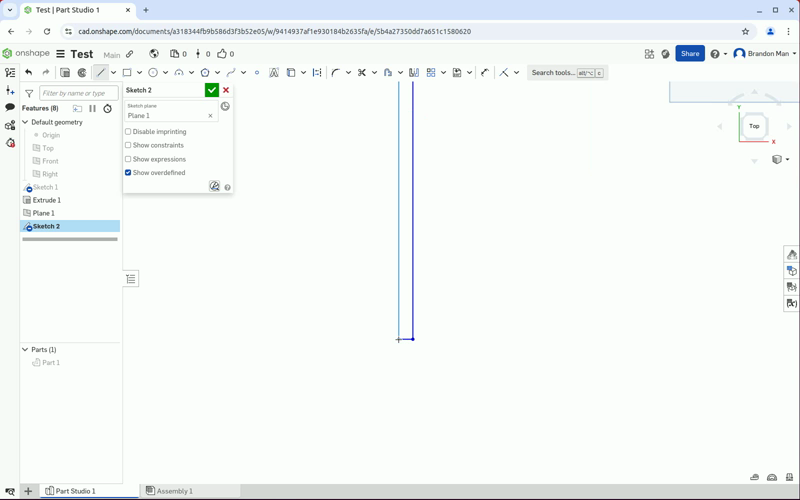
scroll(6)
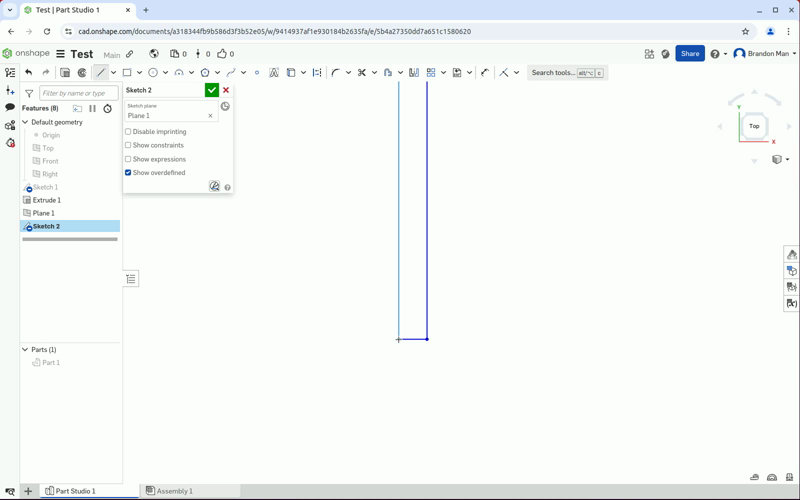
key_up(shift)
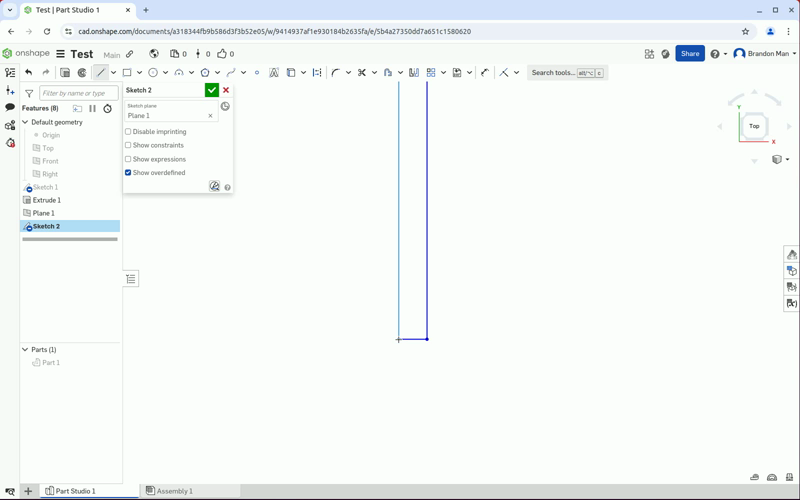
click(398, 339)
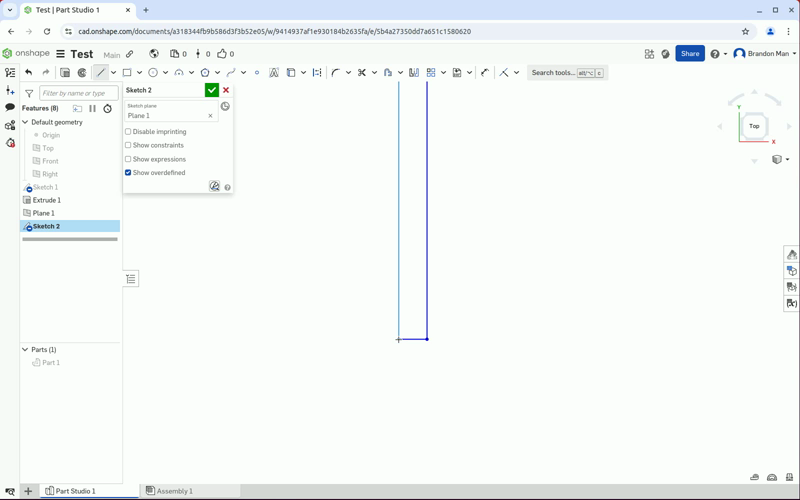
scroll(-6)
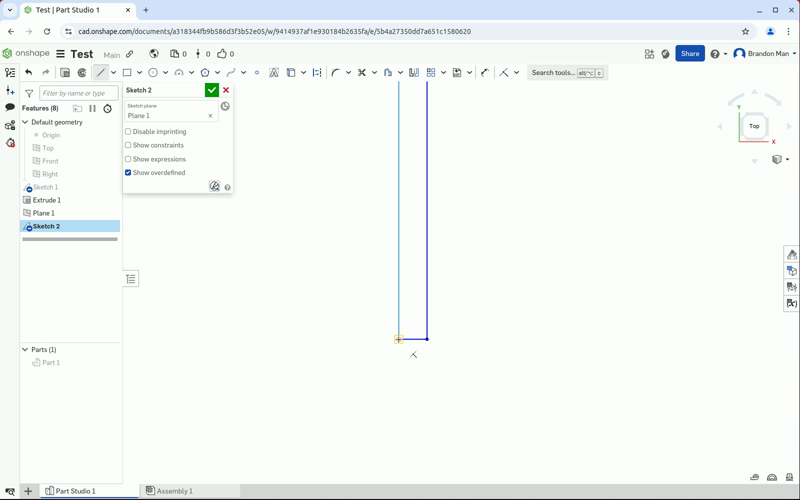
scroll(-6)
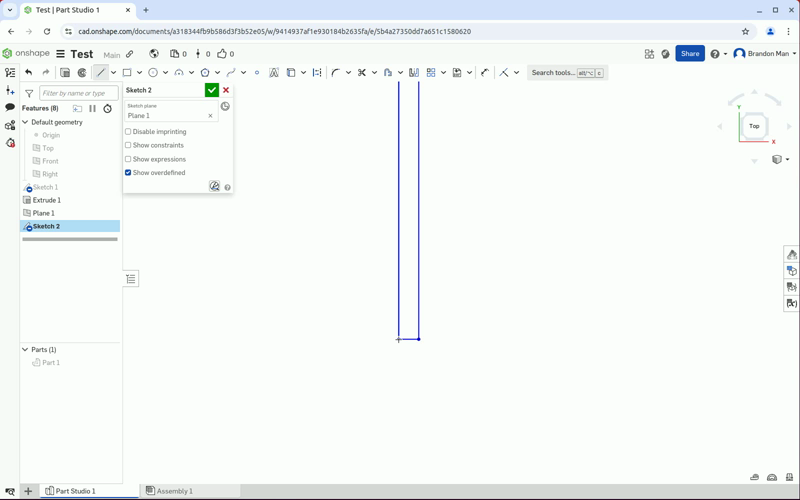
scroll(-6)
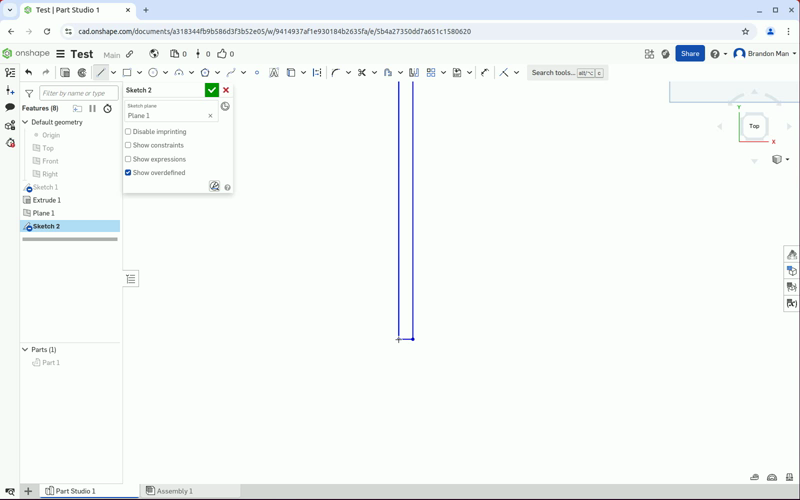
scroll(-6)
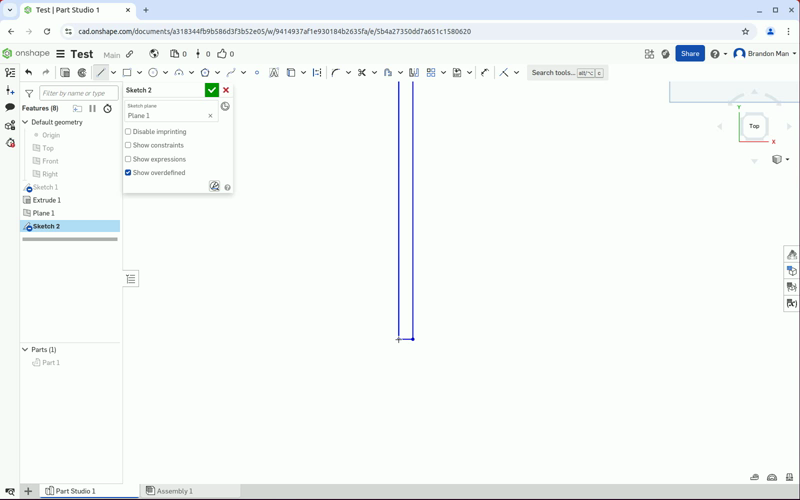
scroll(-6)
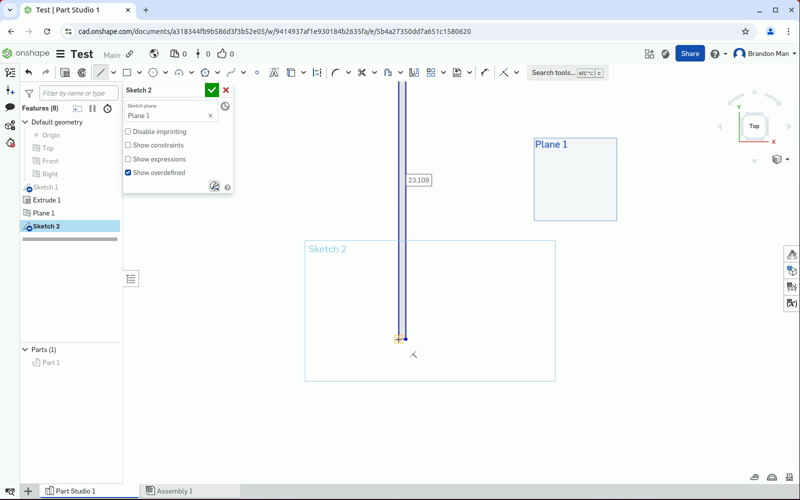
scroll(-6)
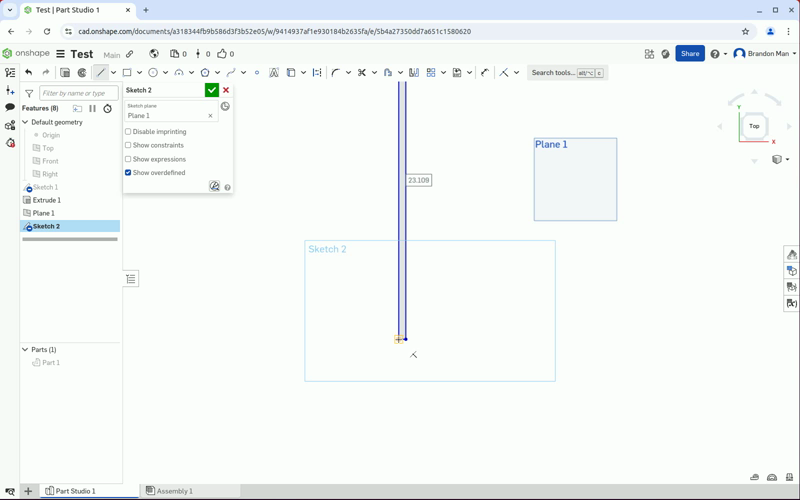
scroll(-6)
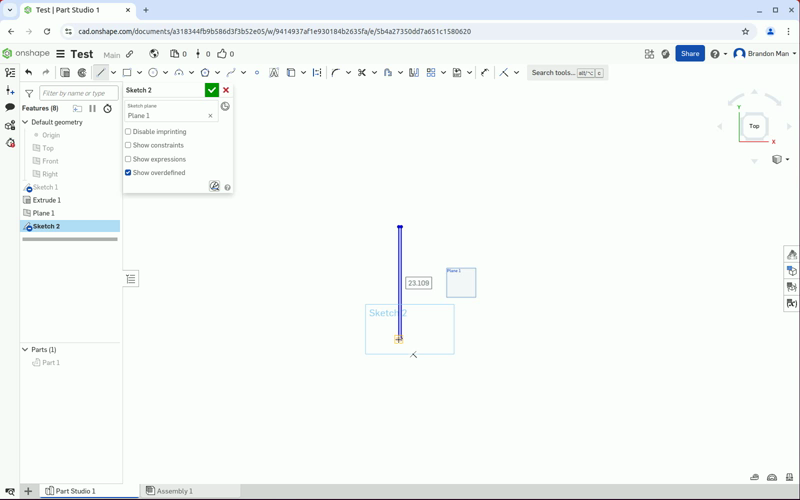
key(esc)
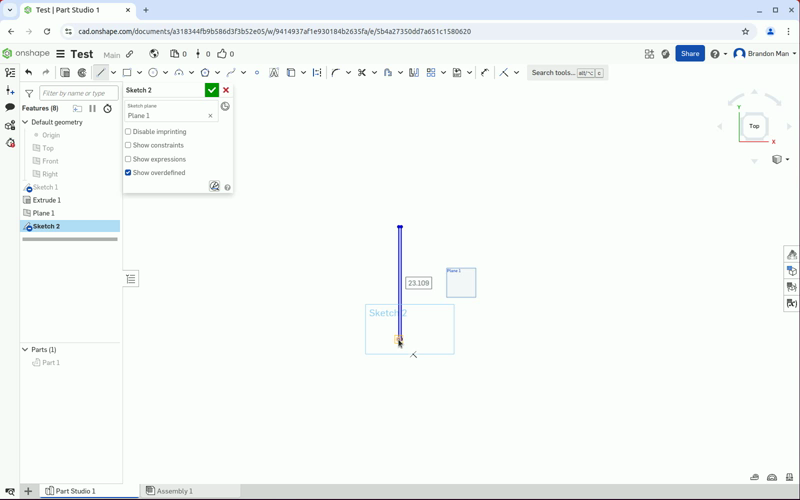
mouse_move(399, 244)
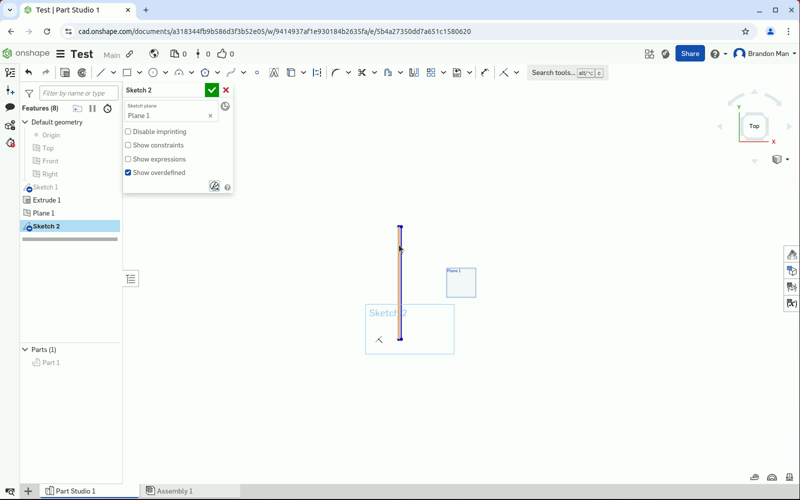
scroll(6)
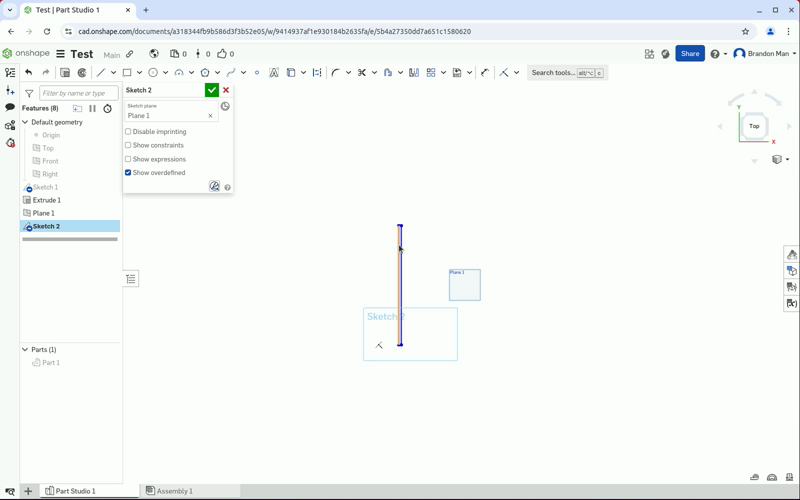
scroll(6)
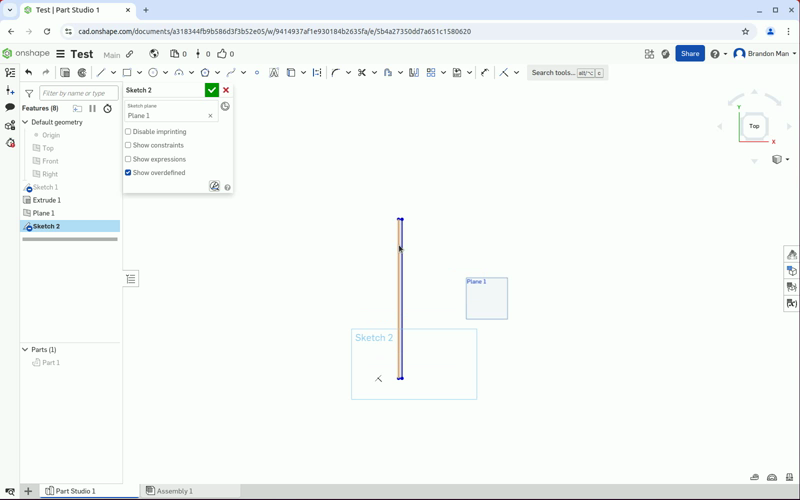
scroll(6)
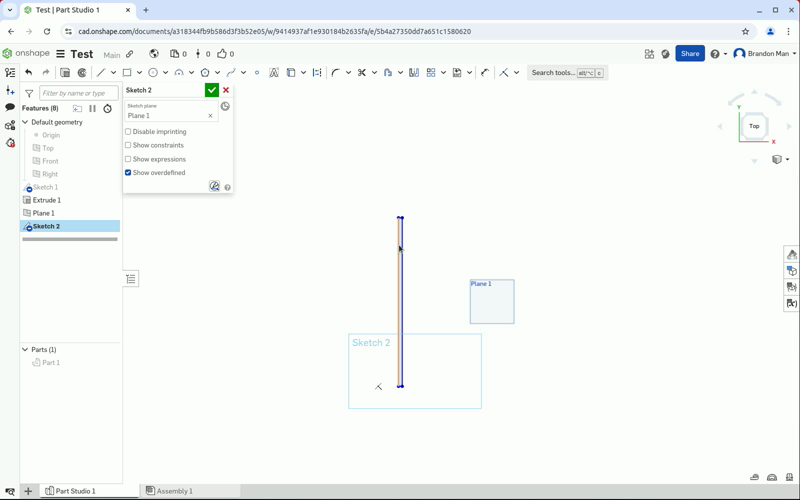
scroll(6)
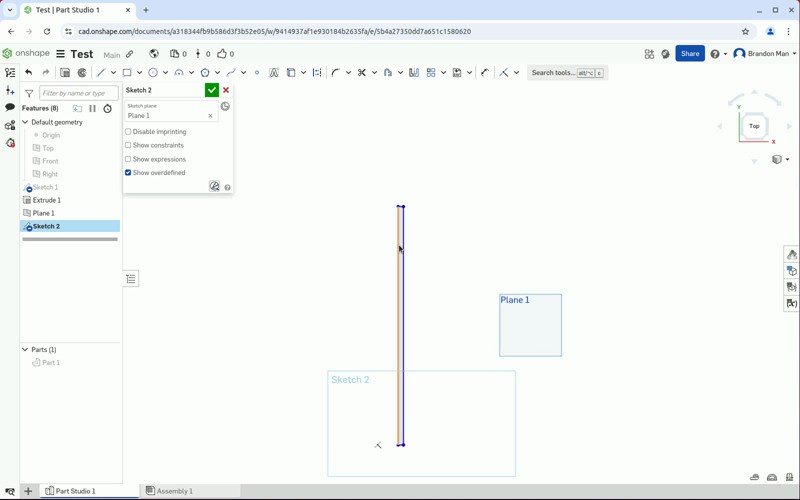
scroll(6)
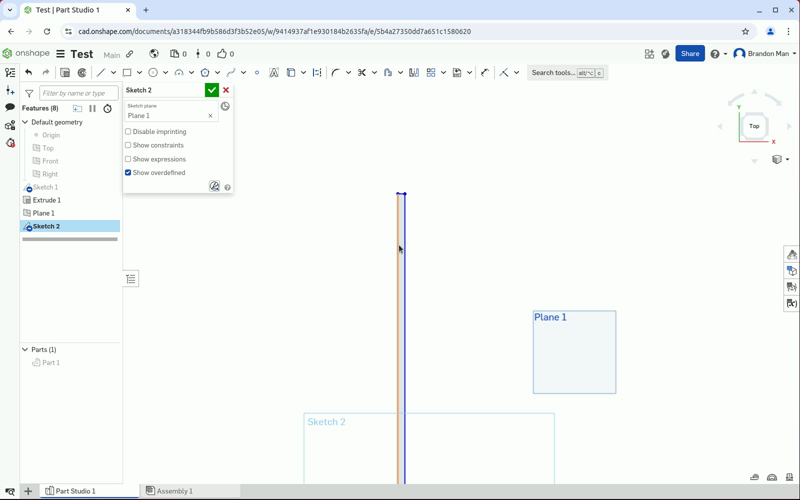
scroll(6)
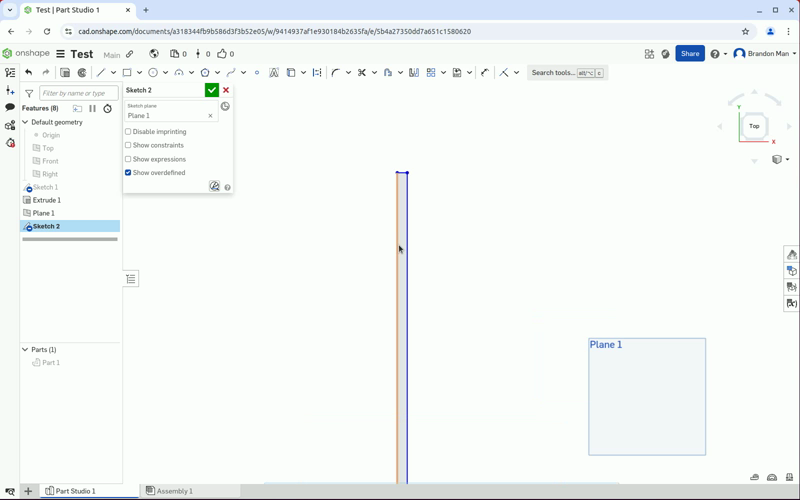
scroll(6)
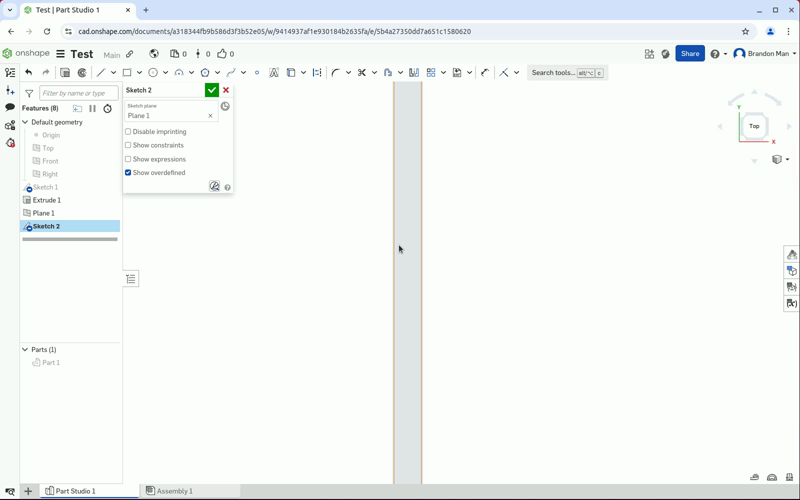
click(399, 244)
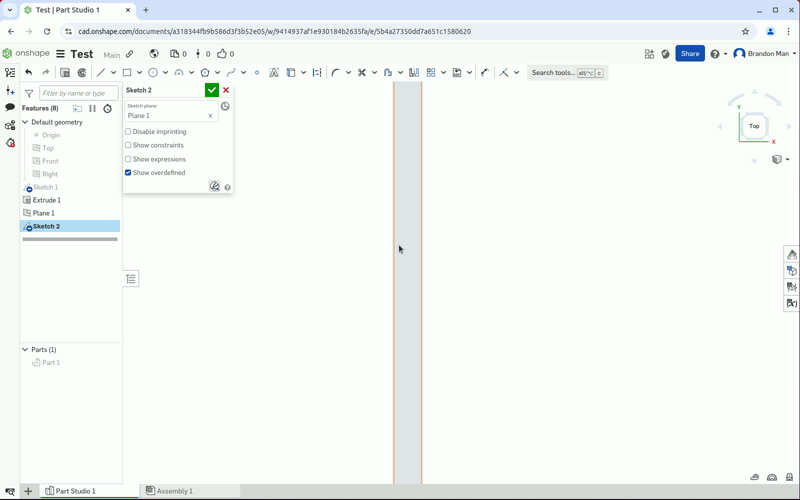
scroll(-6)
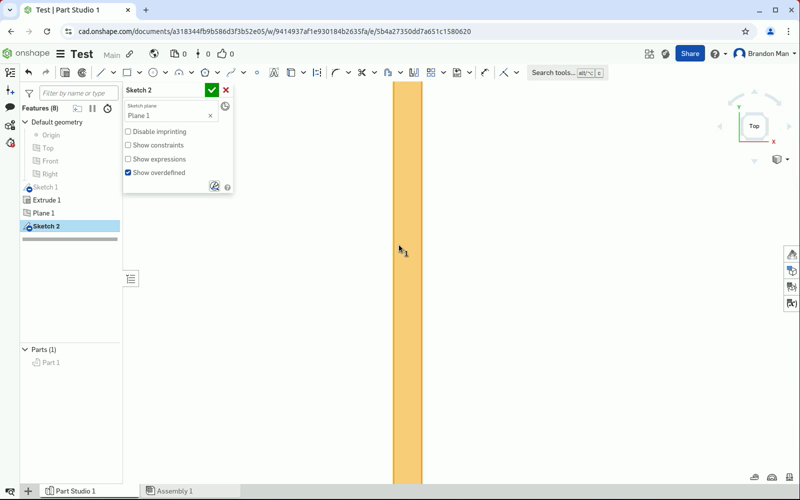
scroll(-6)
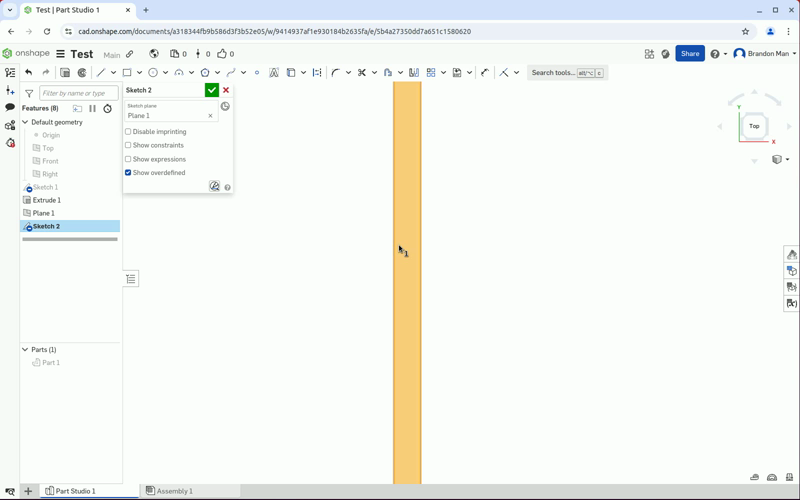
scroll(-6)
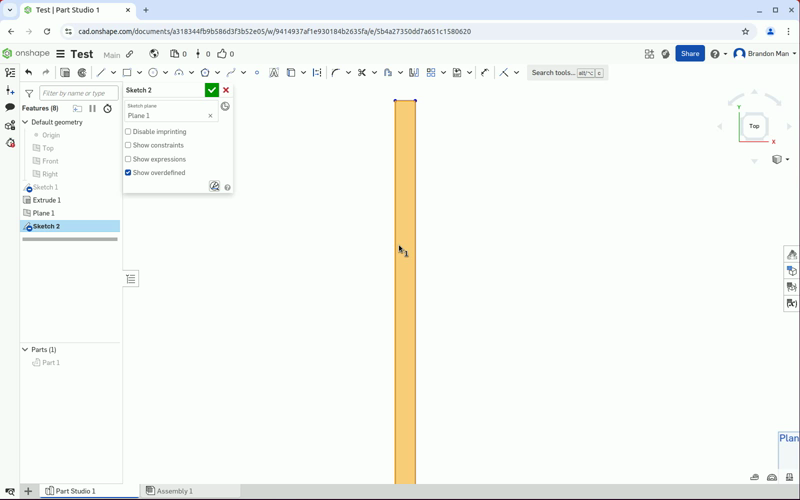
scroll(-6)
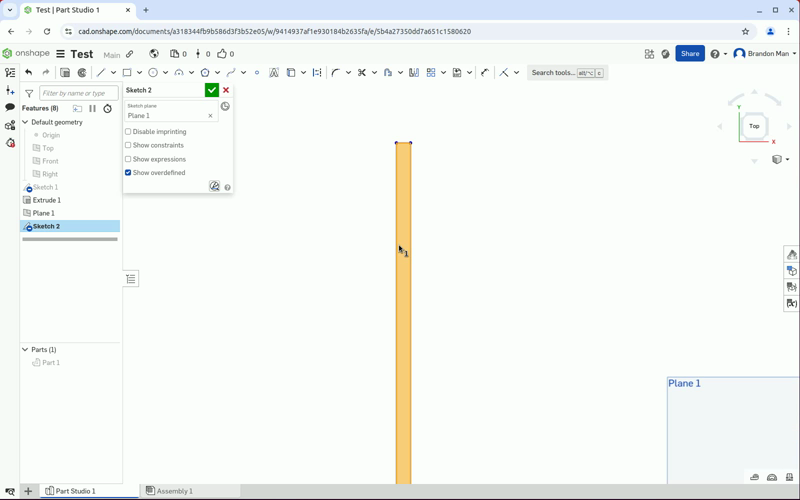
scroll(-6)
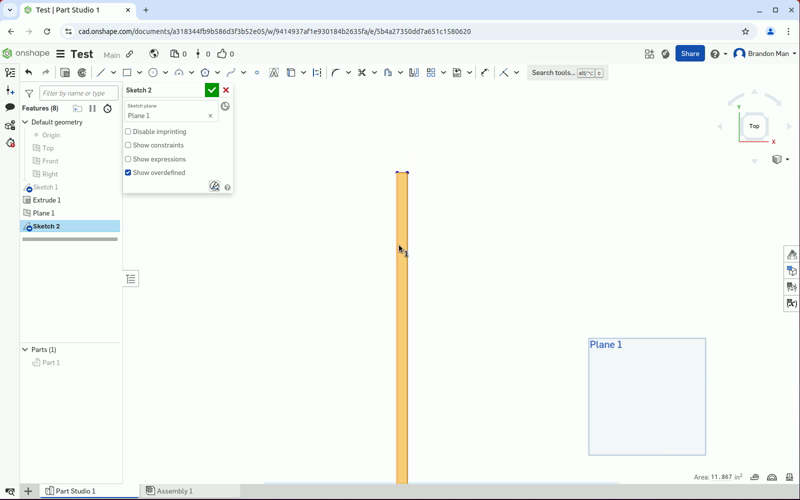
scroll(-6)
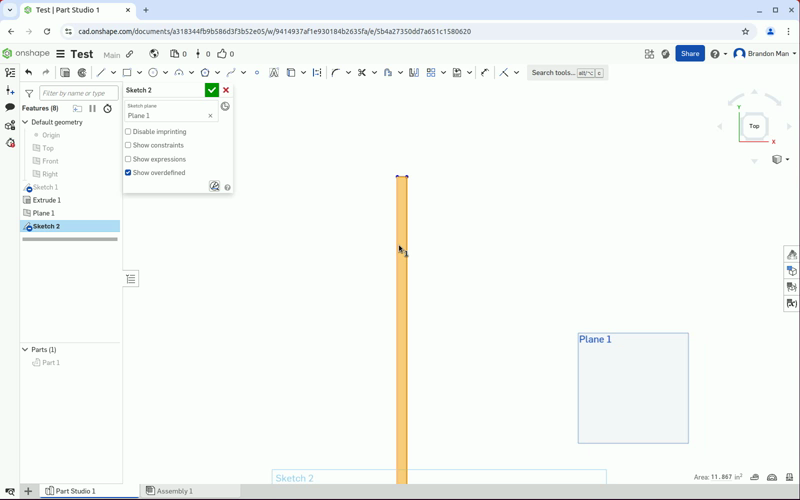
scroll(-6)
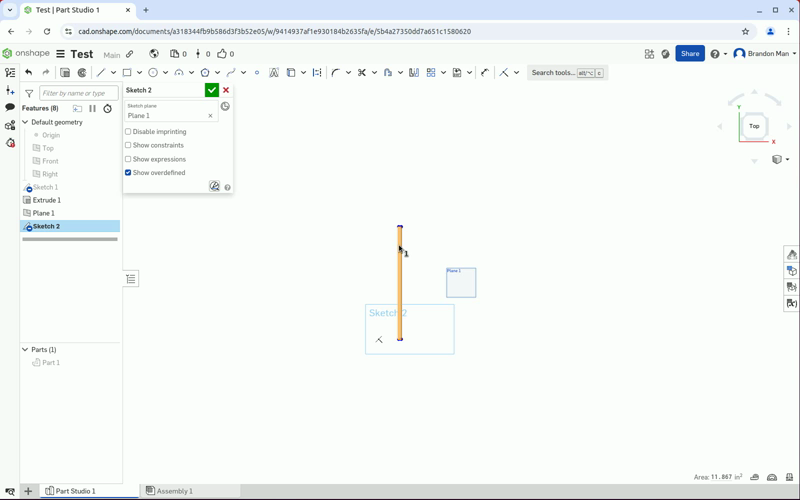
mouse_move(73, 352)
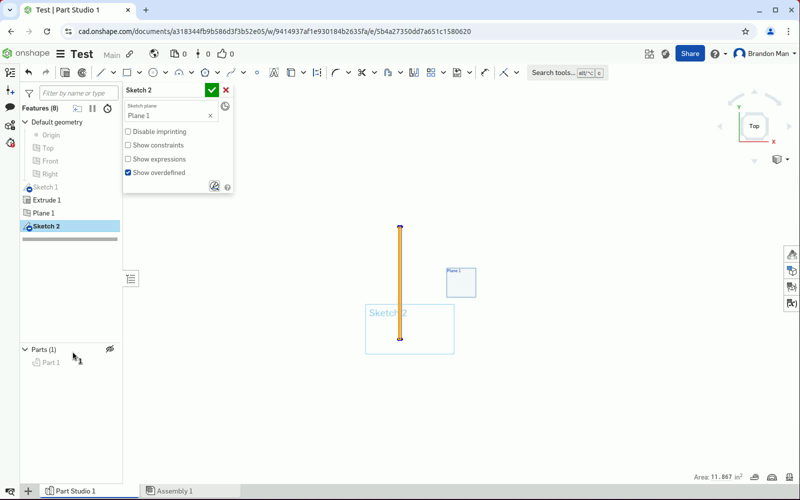
key(shift+y)
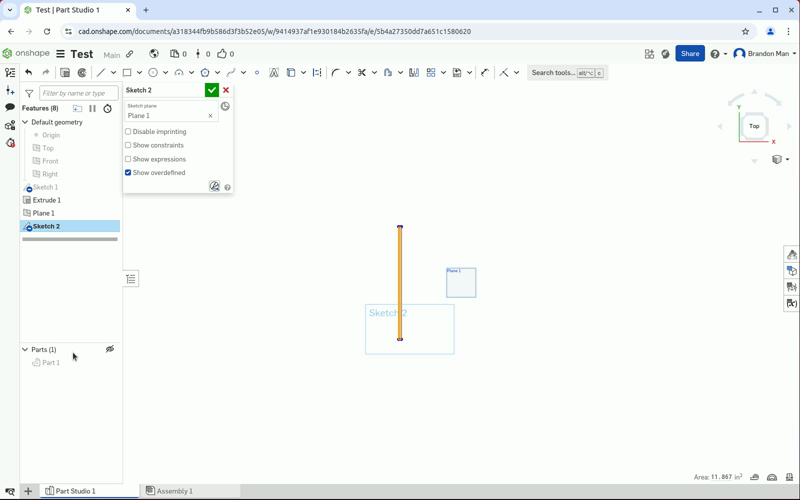
key(shift+e)
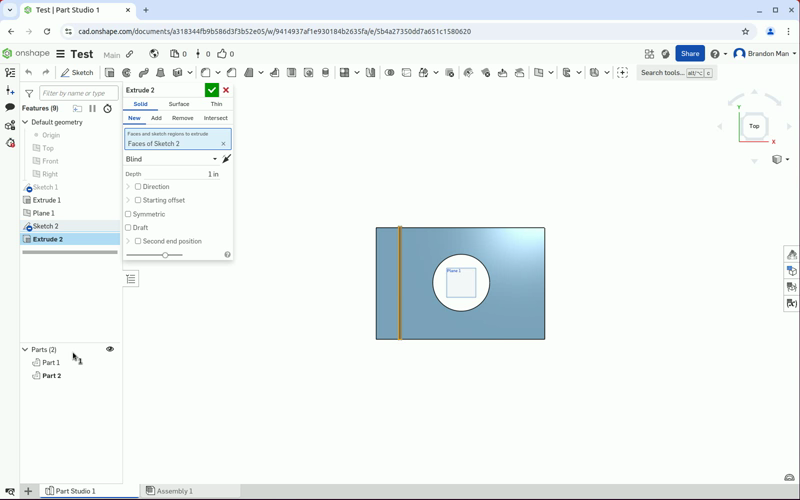
mouse_move(143, 106)
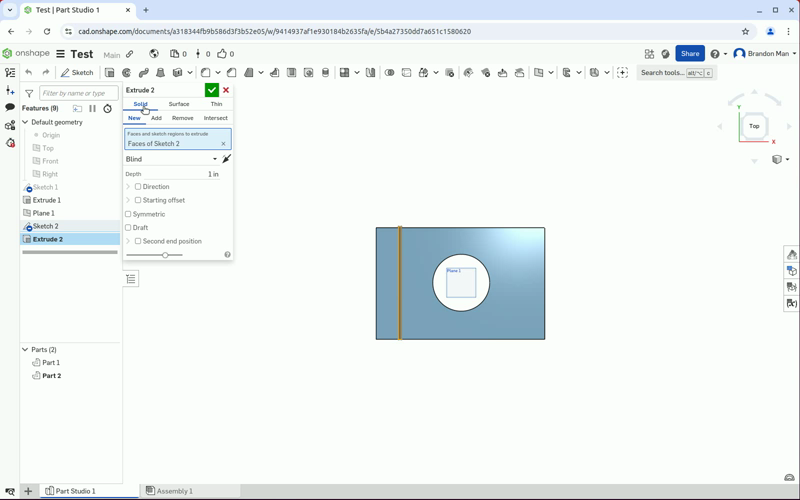
click(143, 106)
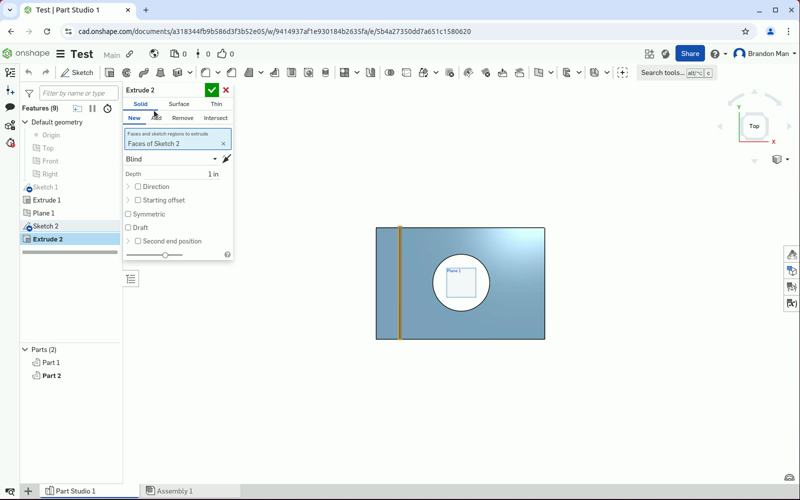
mouse_move(186, 120)
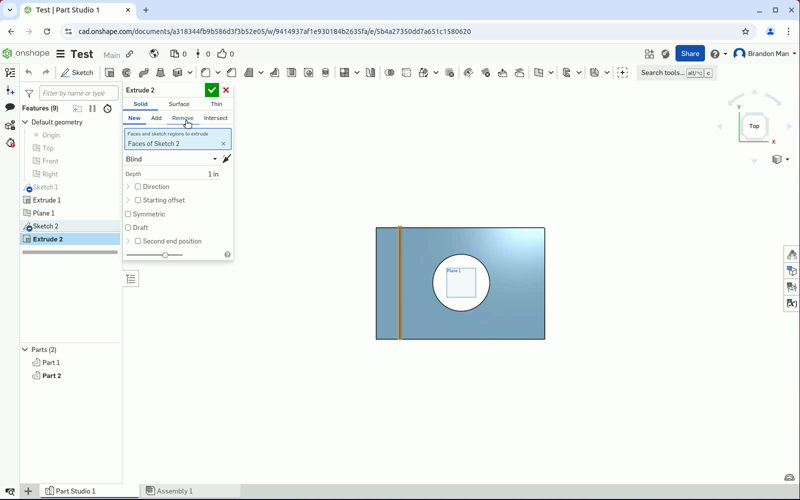
click(186, 120)
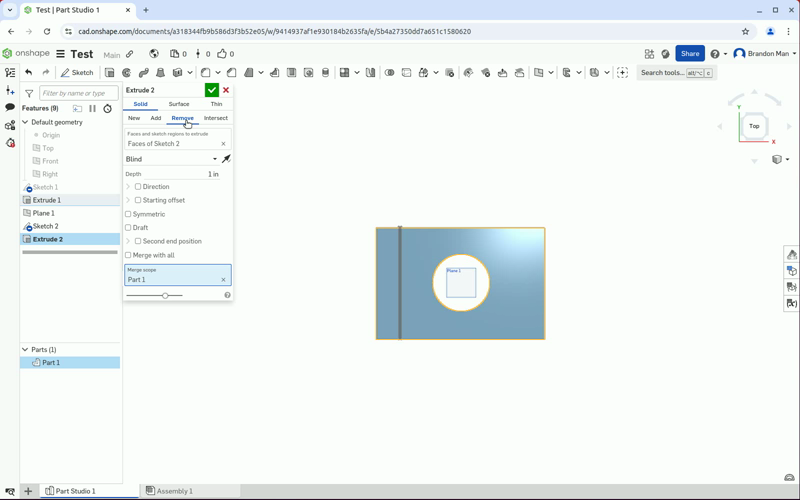
key(tab, 4)
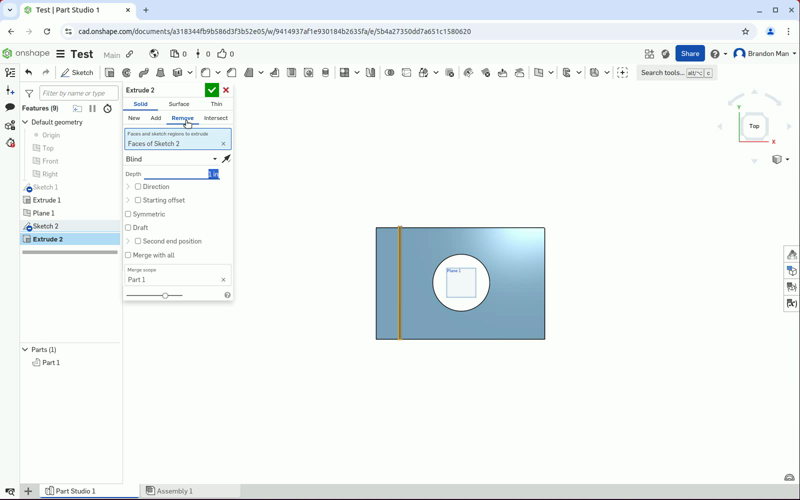
text(2.407)
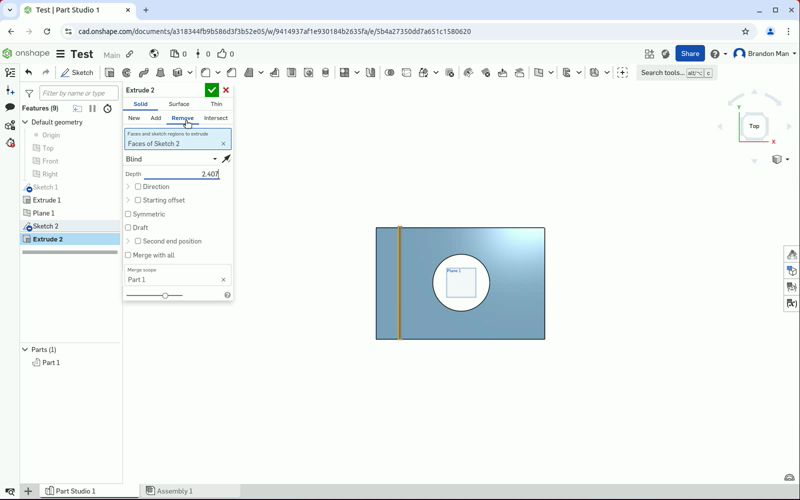
key(tab, 6)
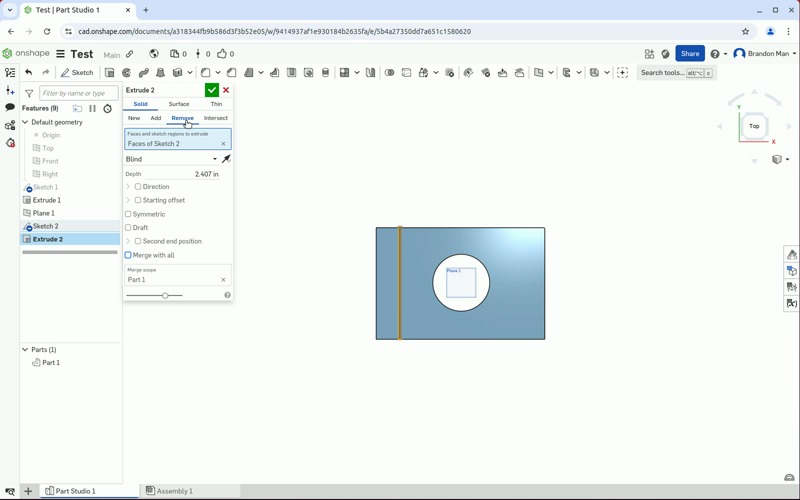
key(space)
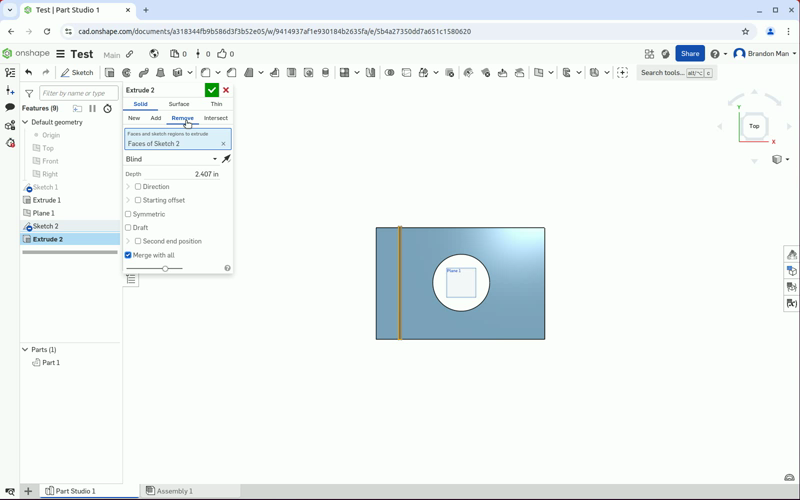
key(enter)
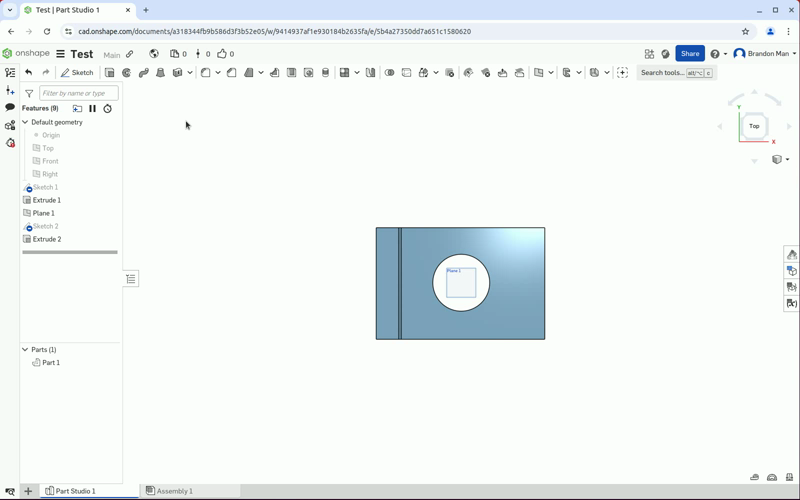
key(shift+h)
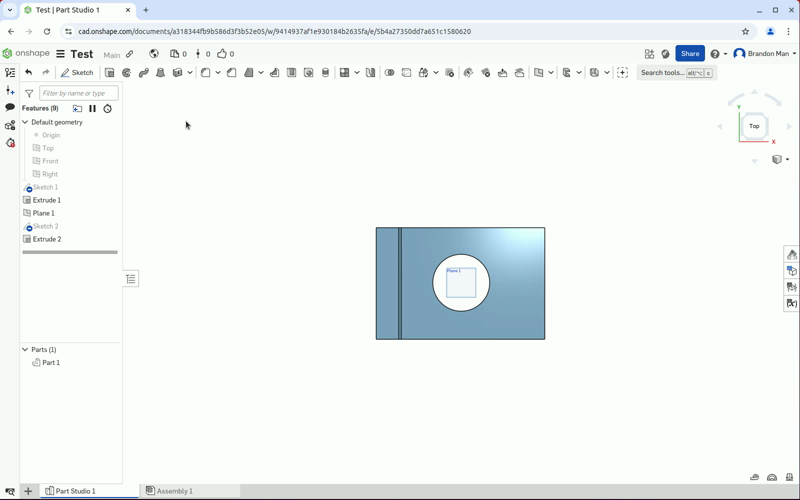
key(shift+h)
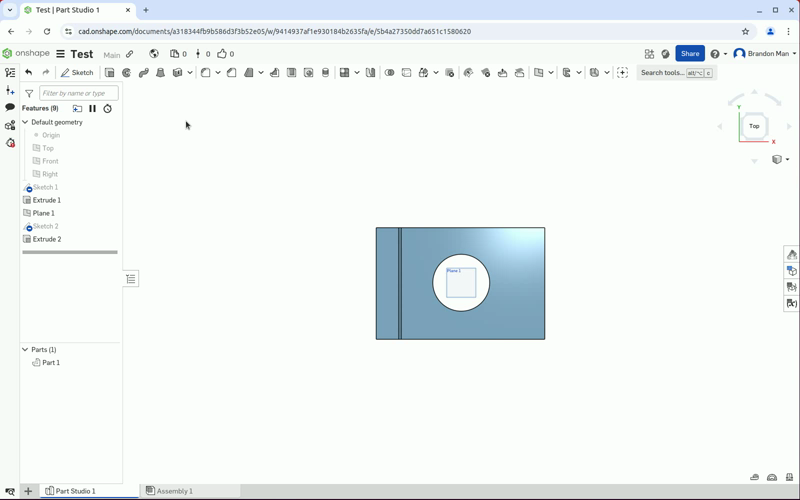
mouse_move(73, 189)
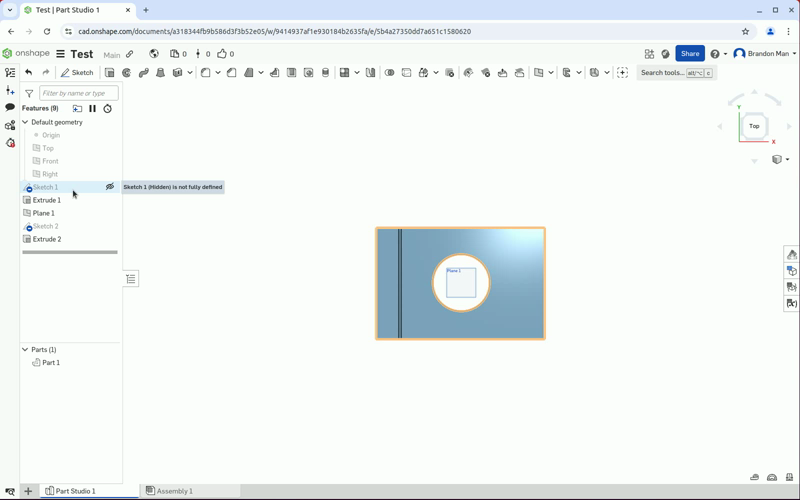
click(73, 189)
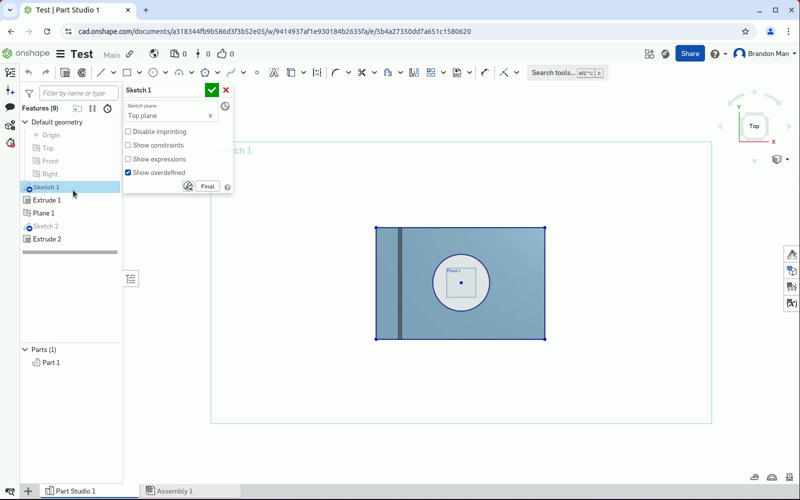
mouse_move(229, 92)
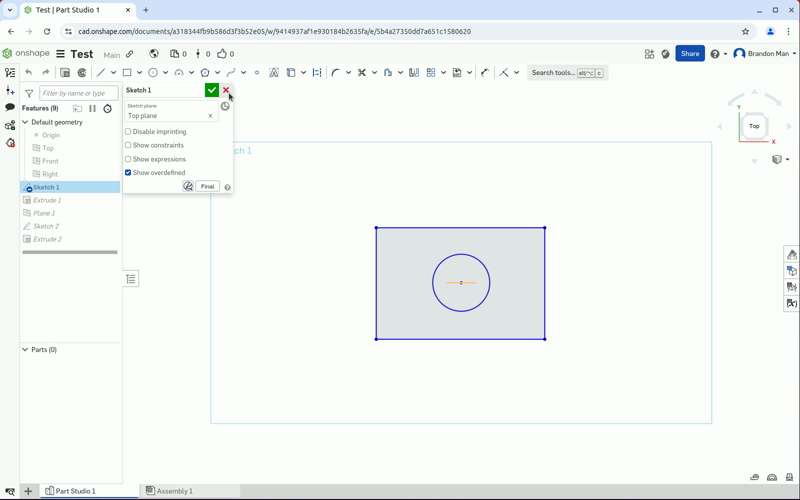
click(229, 92)
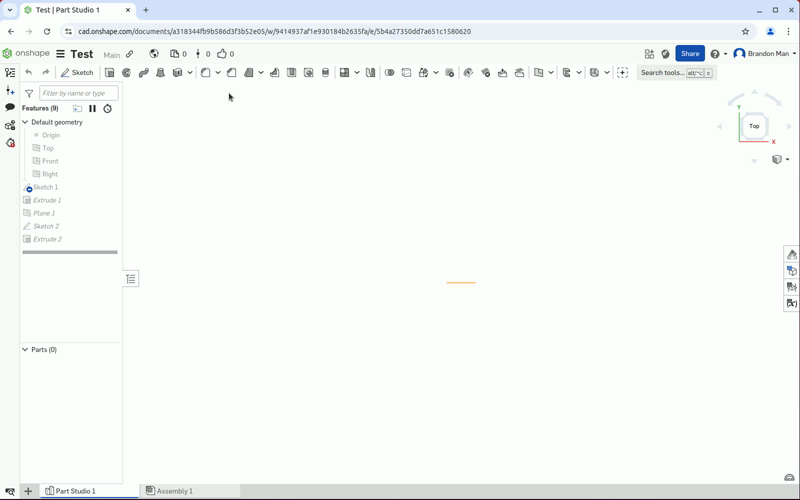
key(shift+s)
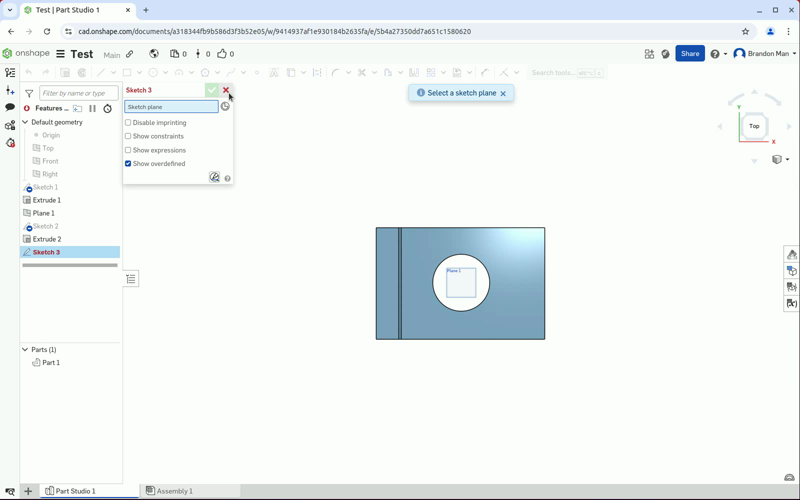
mouse_move(73, 215)
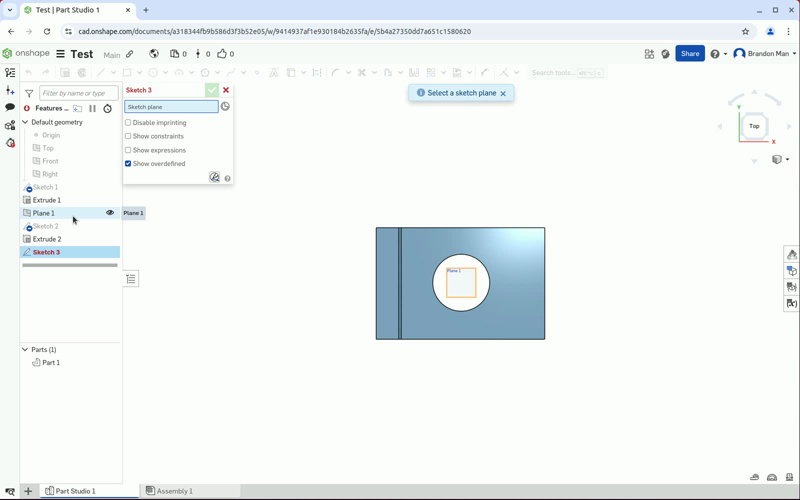
click(73, 215)
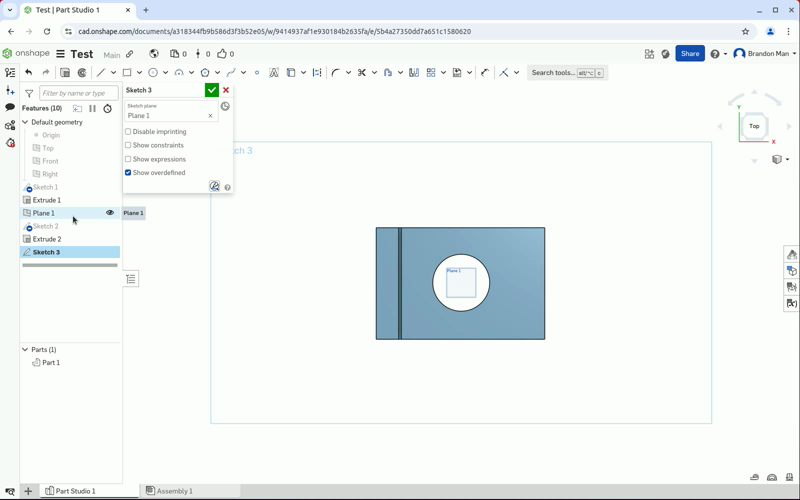
mouse_move(73, 352)
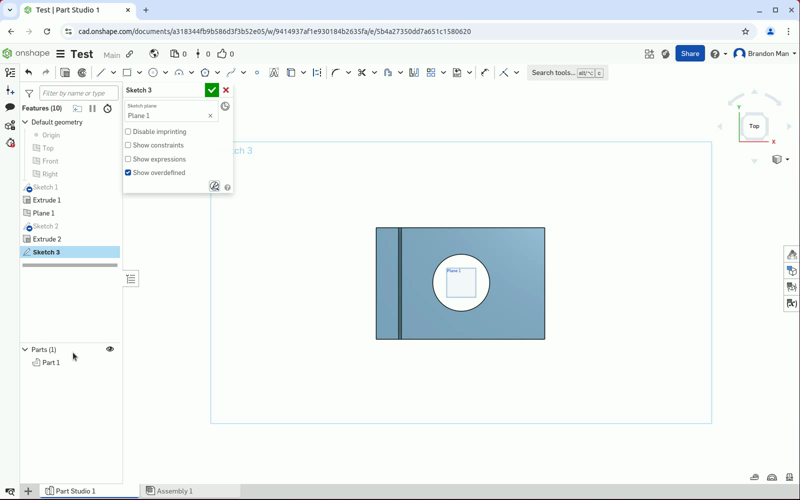
key(y)
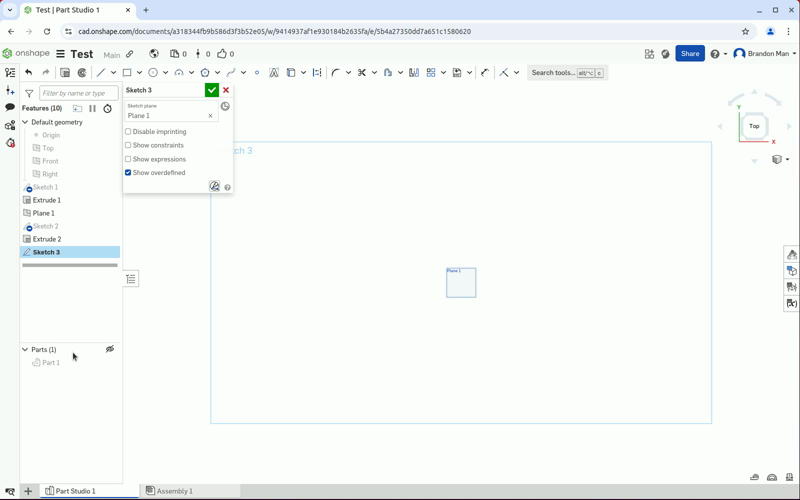
key(a)
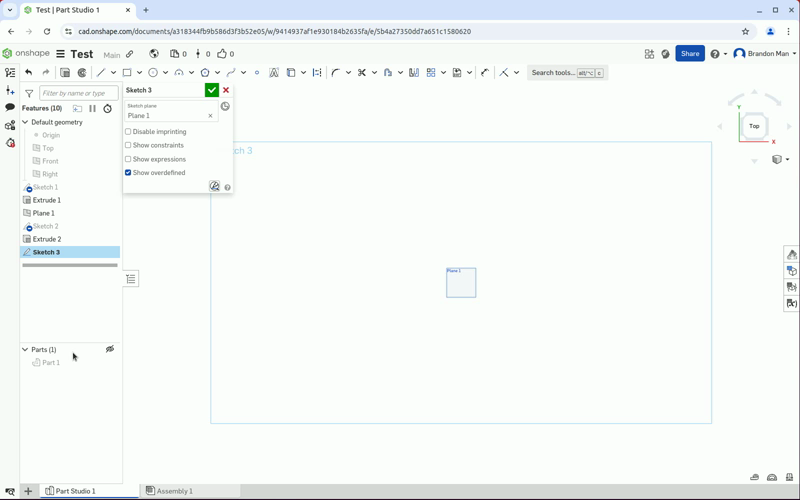
key_down(shift)
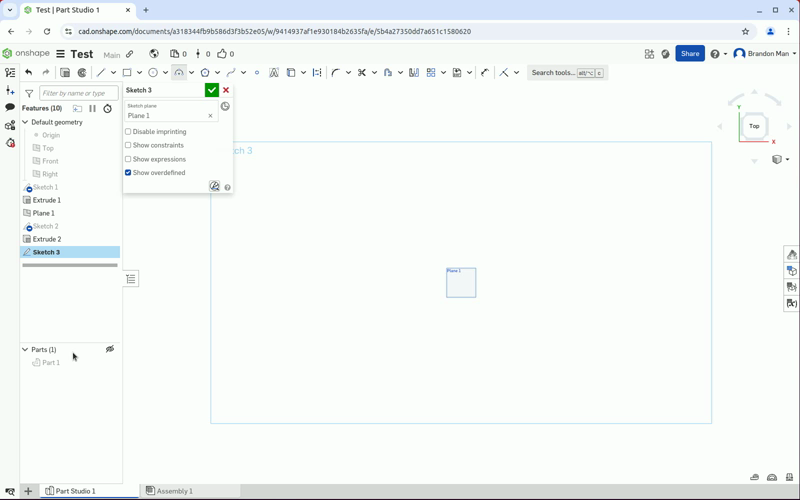
mouse_move(446, 258)
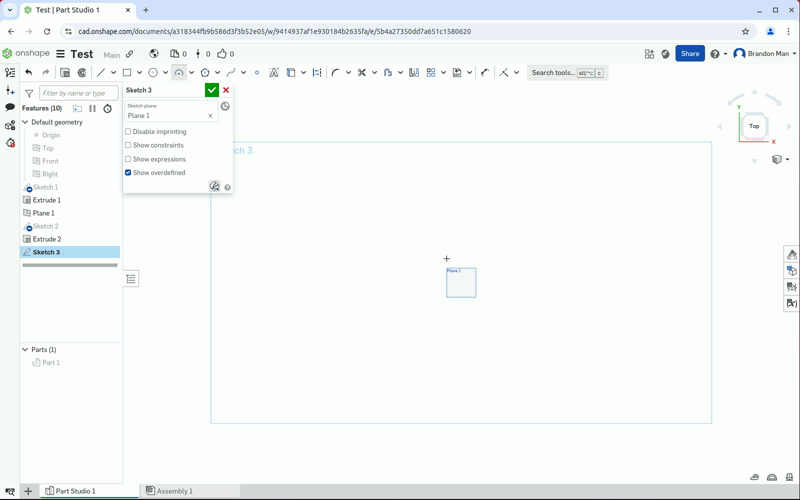
click(446, 258)
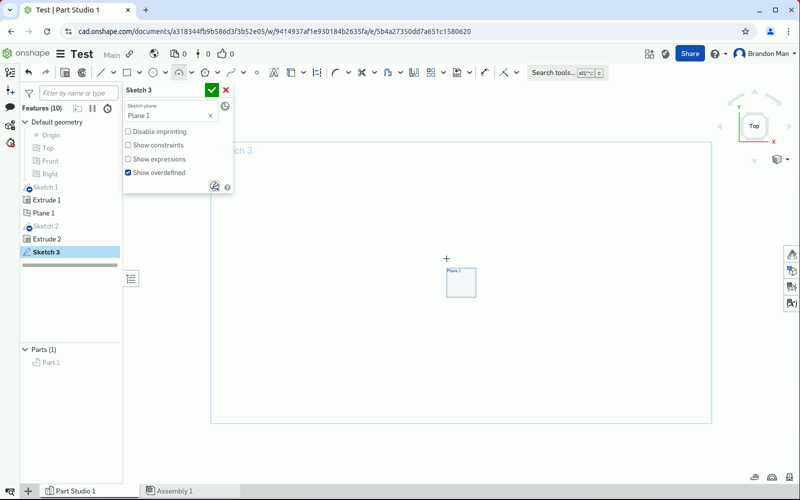
key_up(shift)
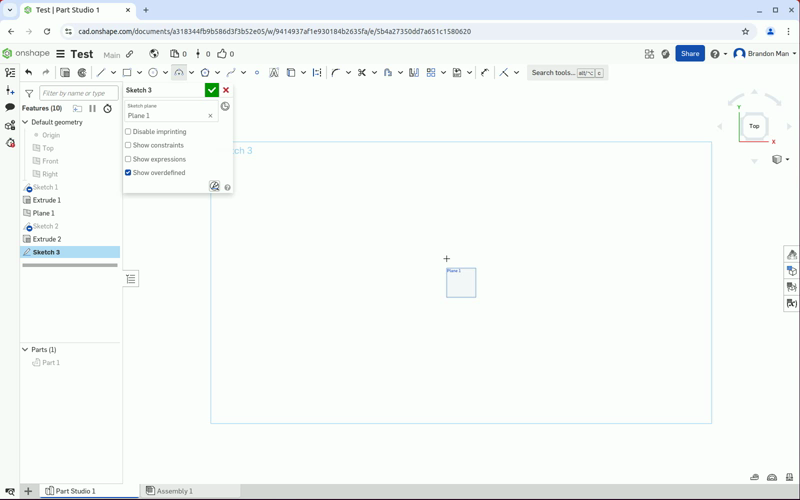
key_down(shift)
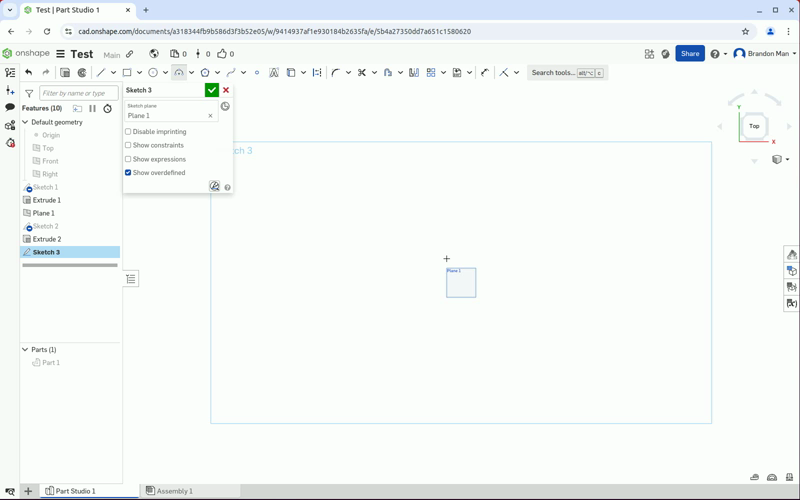
mouse_move(475, 258)
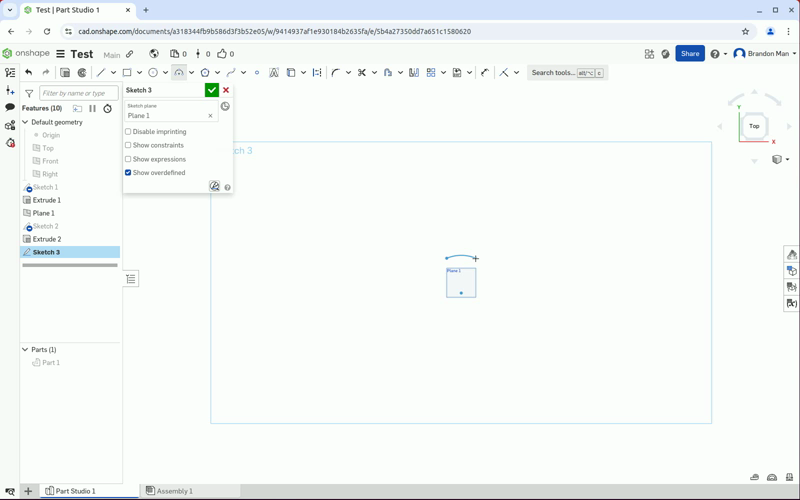
click(475, 258)
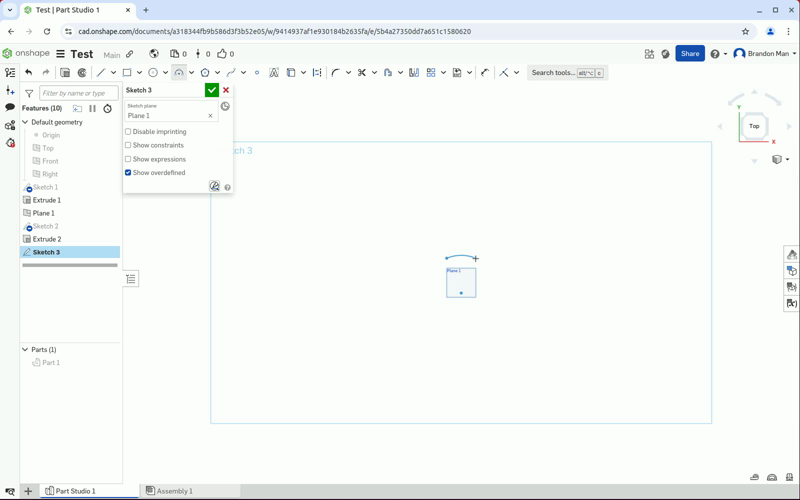
mouse_move(461, 254)
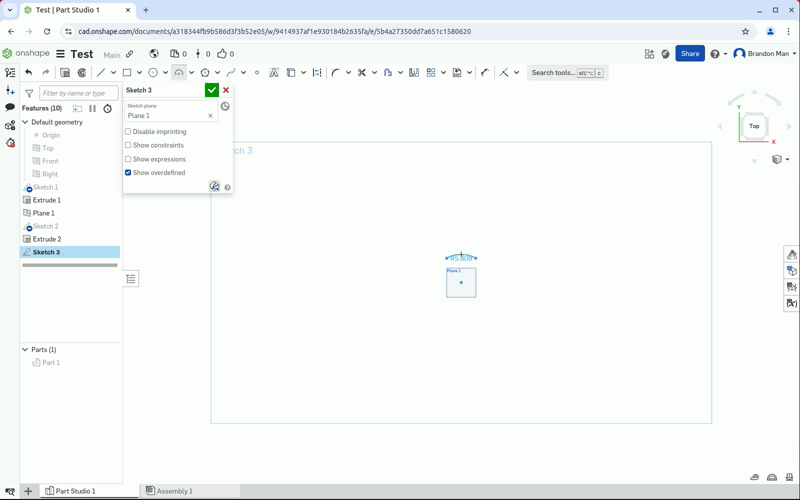
click(461, 254)
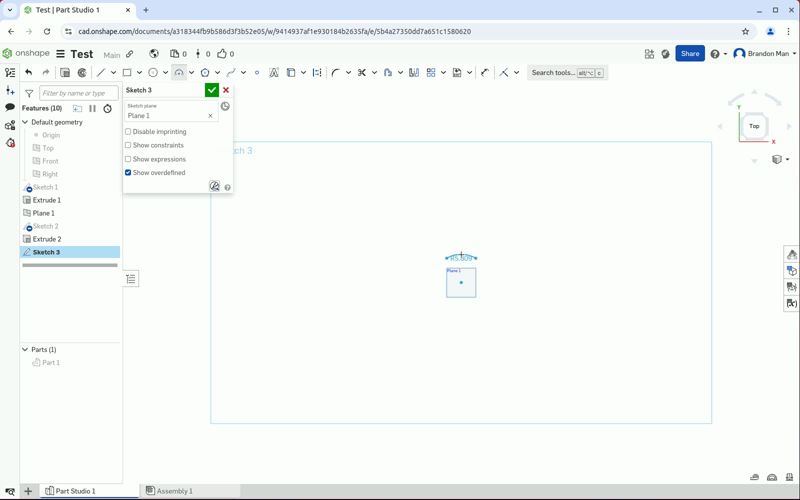
key_up(shift)
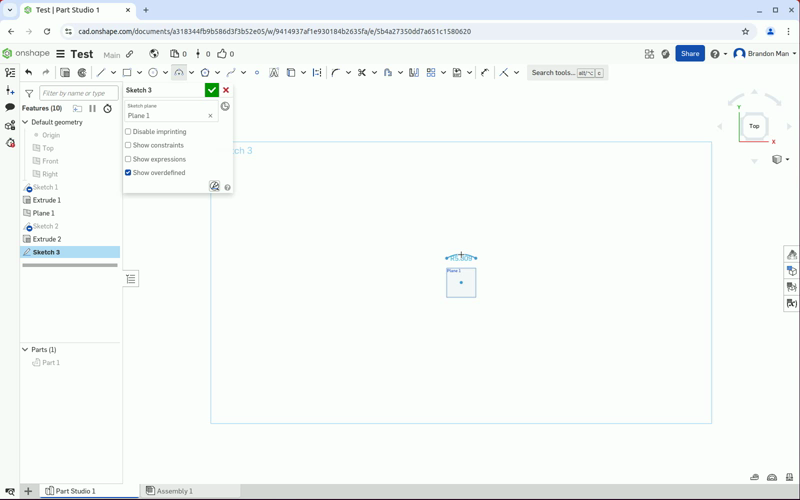
key(esc)
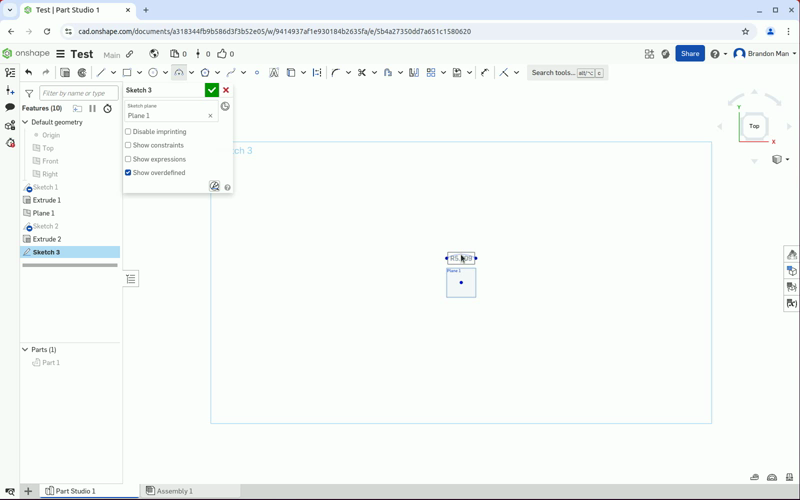
key(l)
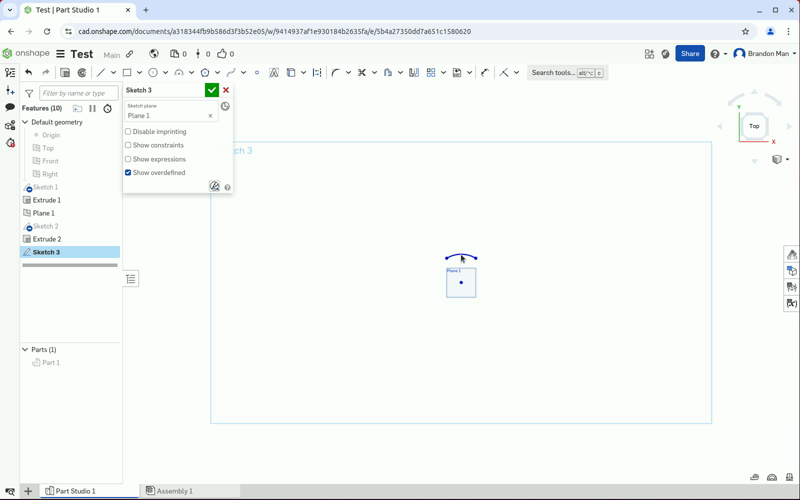
mouse_move(475, 258)
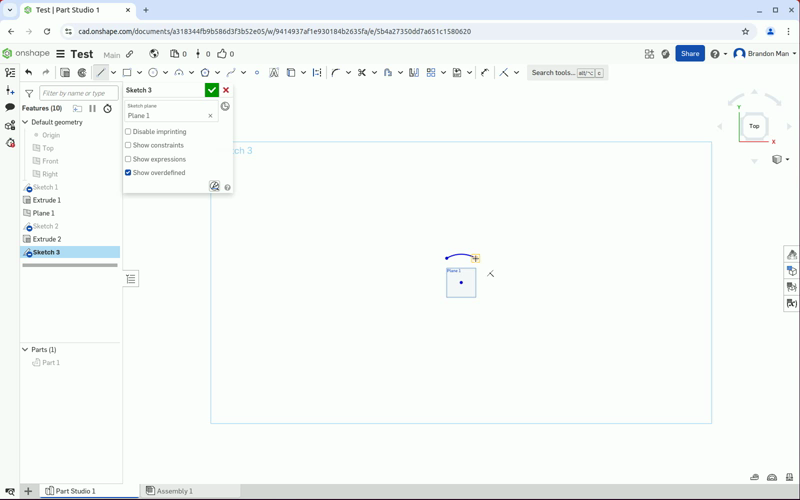
click(475, 258)
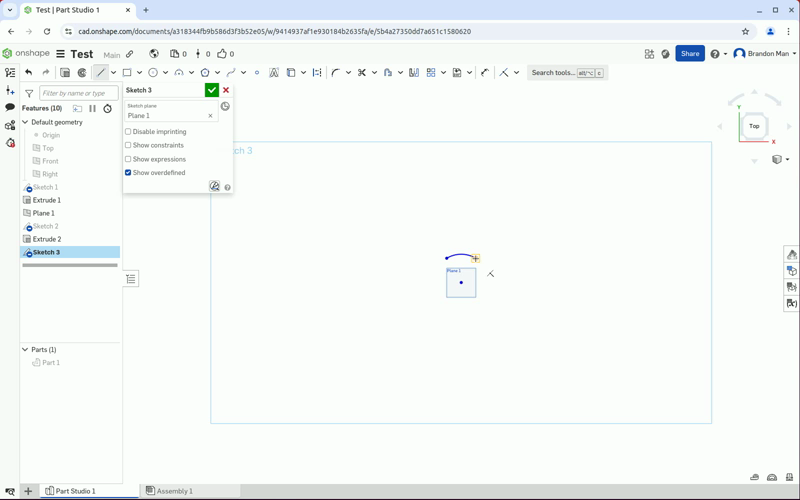
key_down(shift)
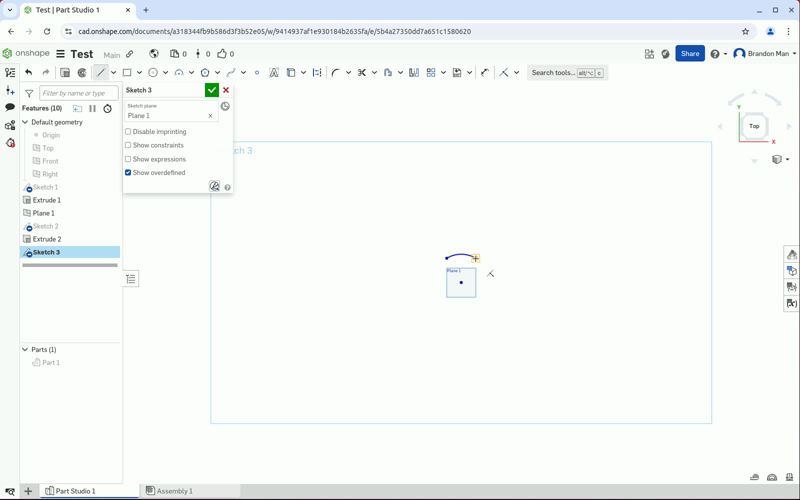
mouse_move(505, 258)
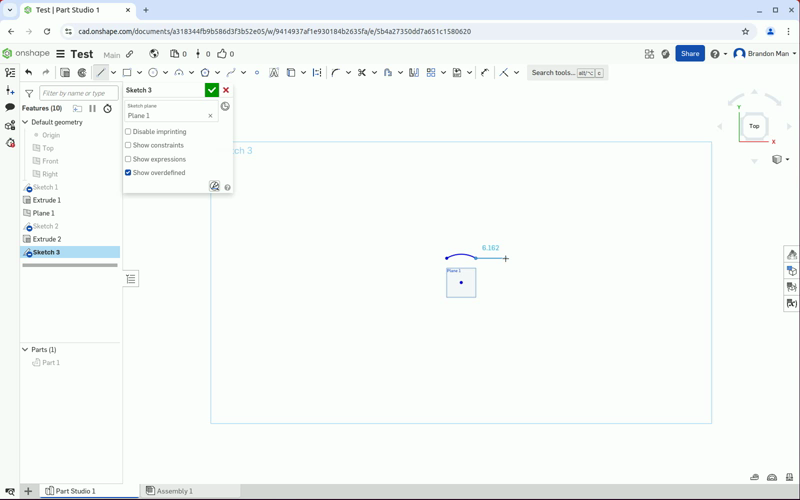
mouse_move(475, 225)
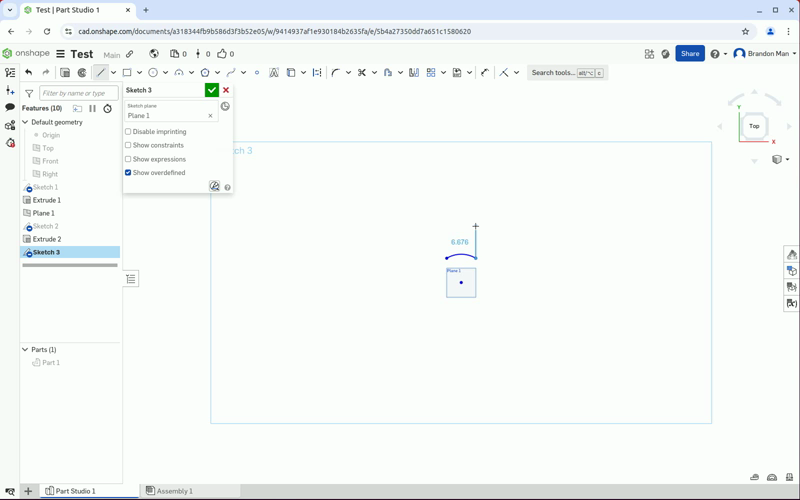
click(475, 225)
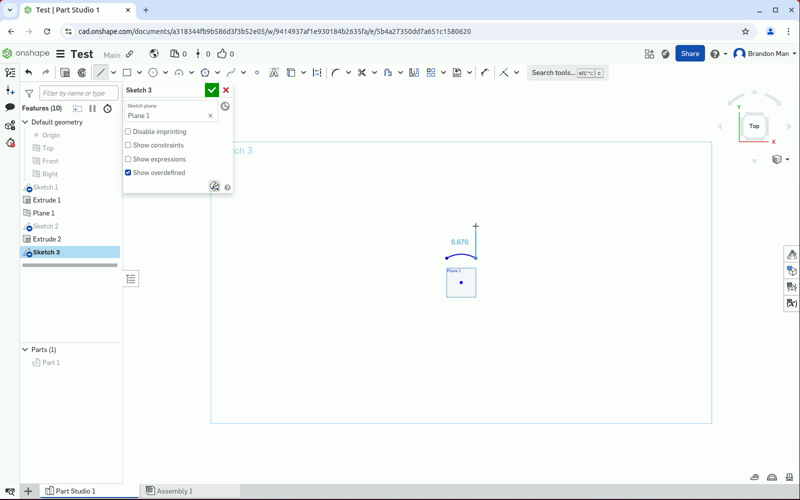
key_up(shift)
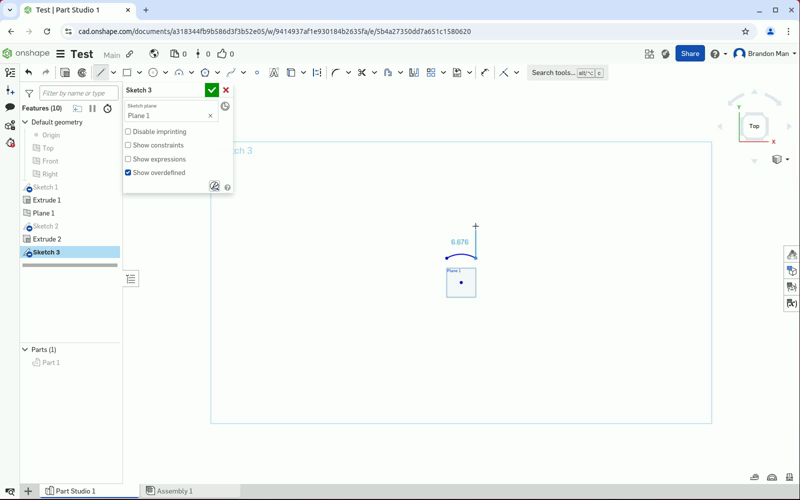
key_down(shift)
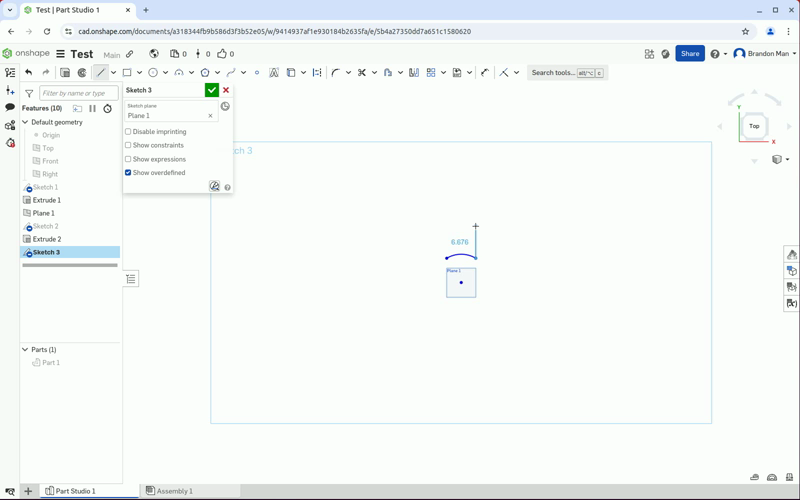
mouse_move(505, 225)
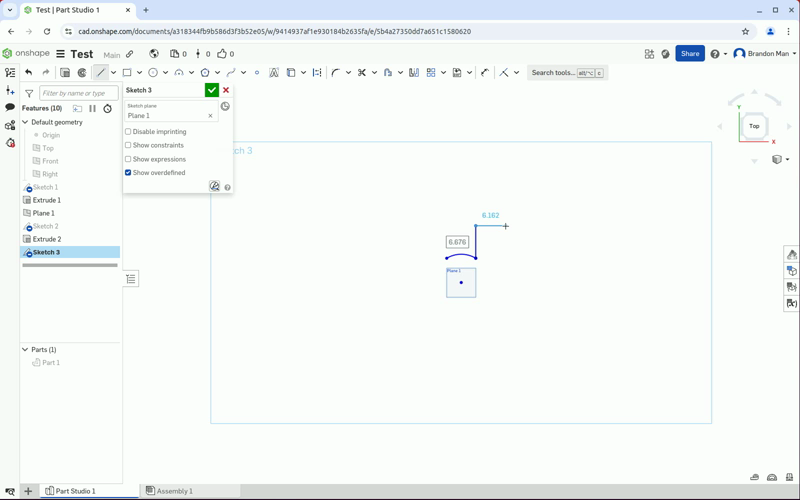
mouse_move(446, 225)
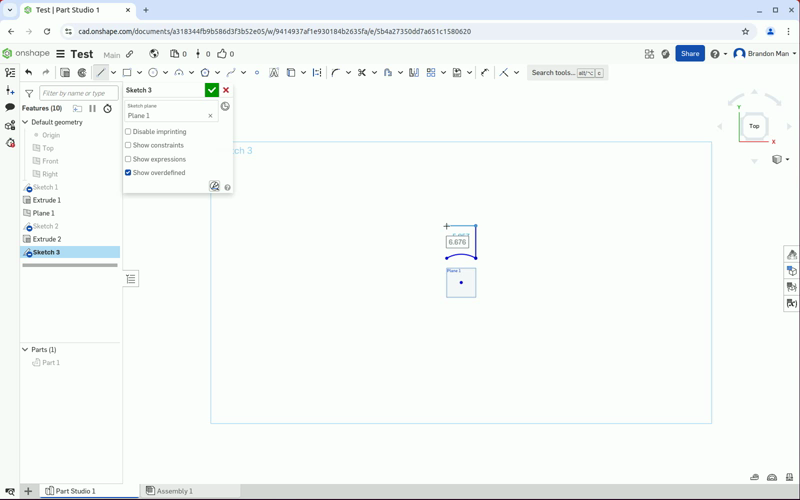
click(446, 225)
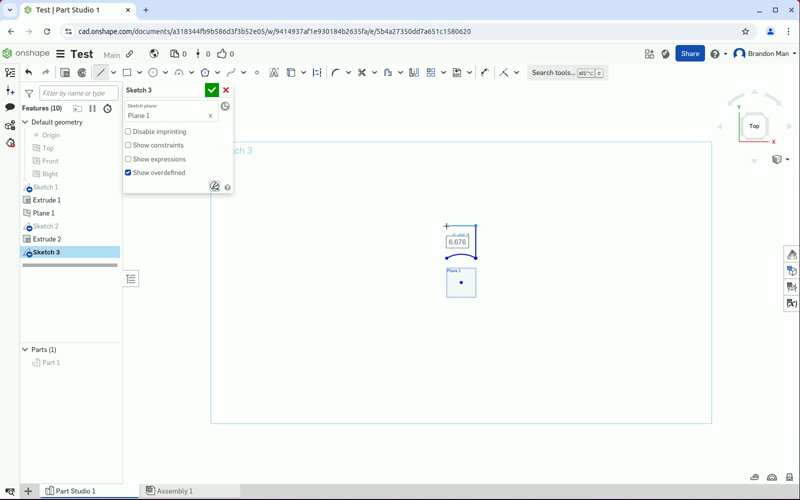
key_up(shift)
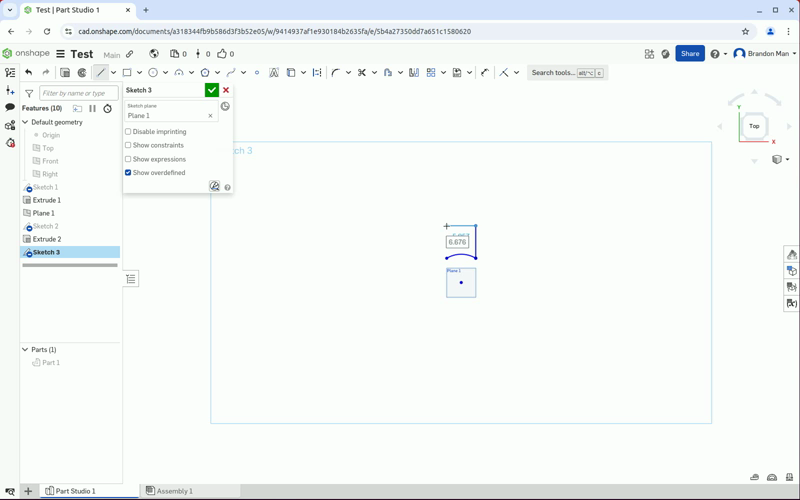
mouse_move(476, 225)
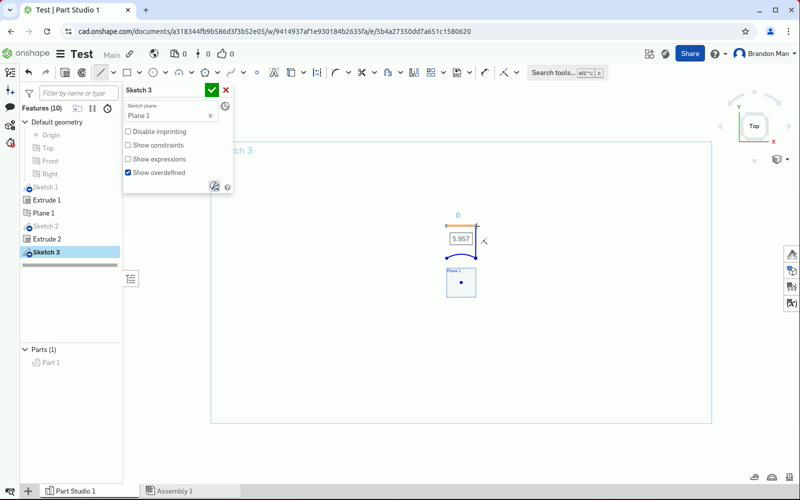
key_down(shift)
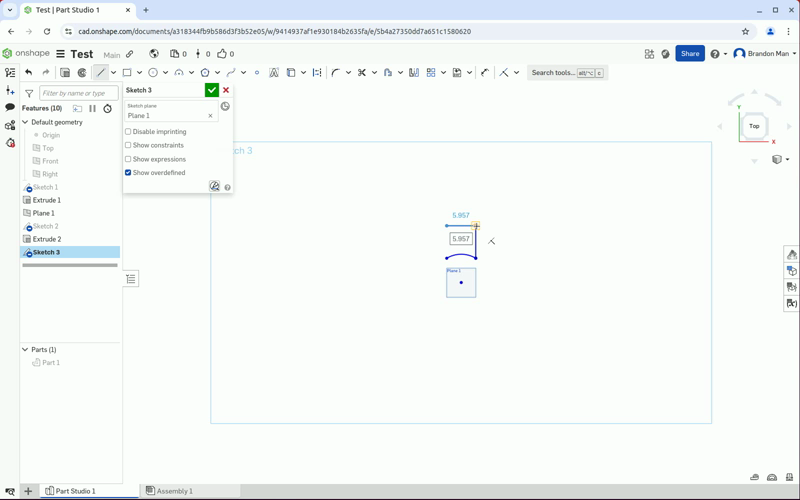
mouse_move(446, 258)
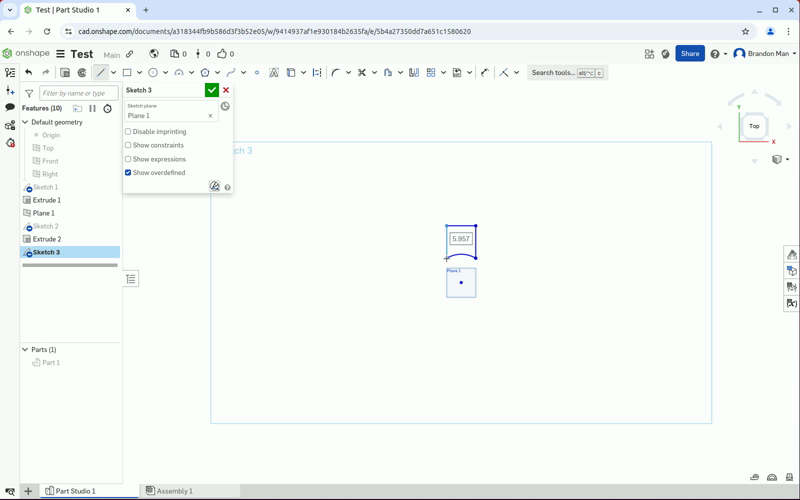
key_up(shift)
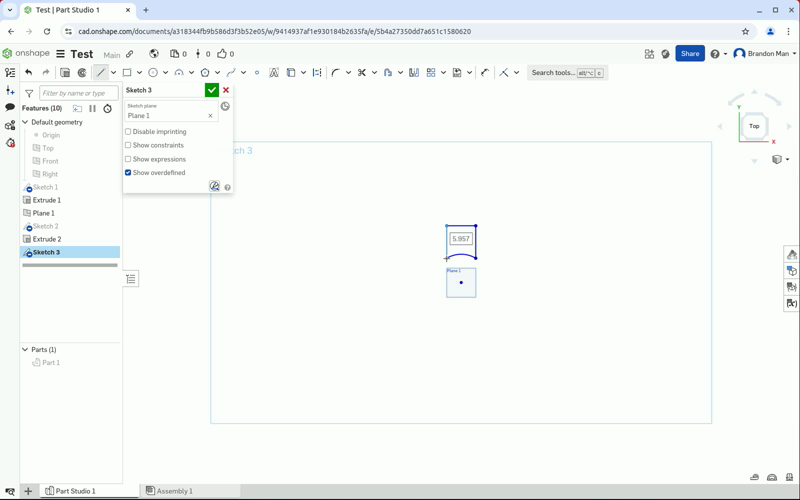
click(446, 258)
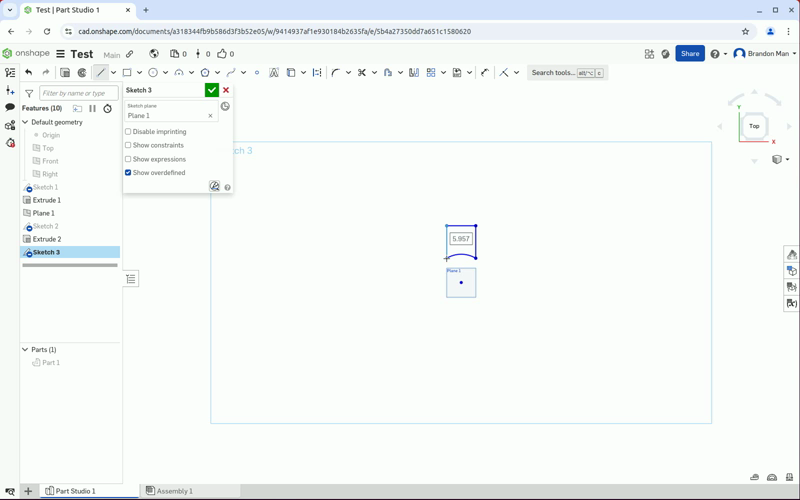
key(esc)
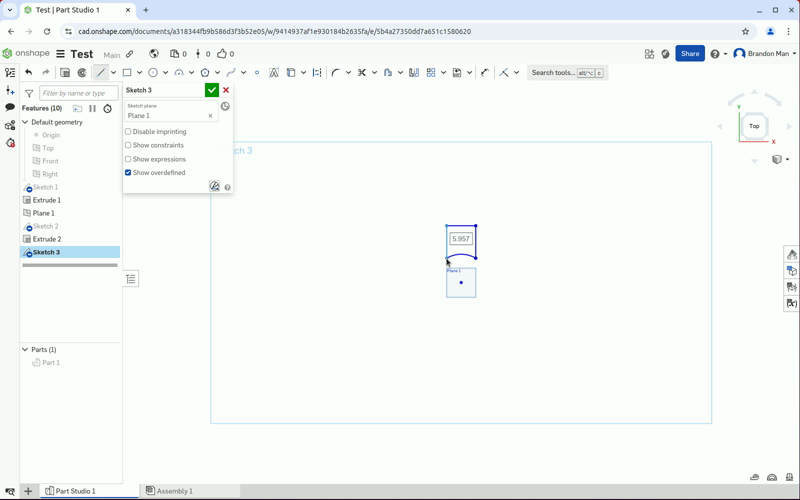
mouse_move(459, 249)
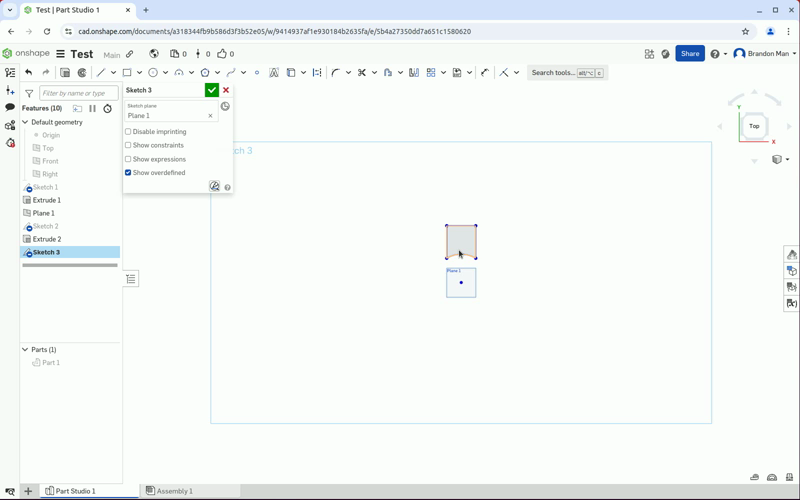
scroll(6)
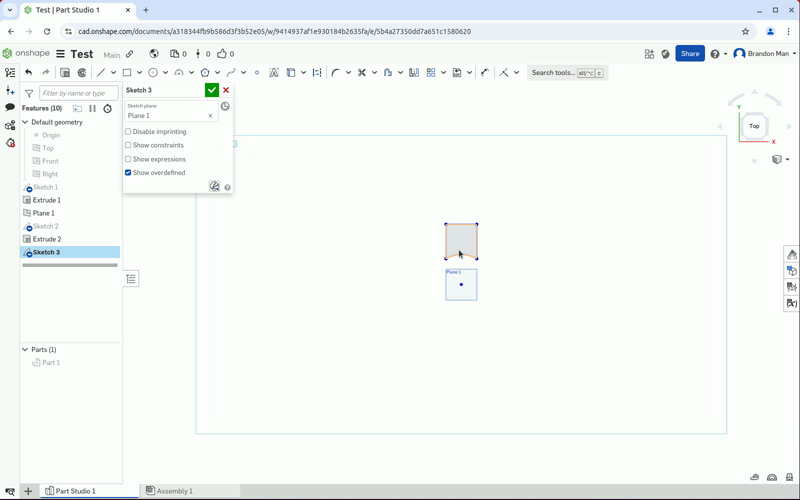
scroll(6)
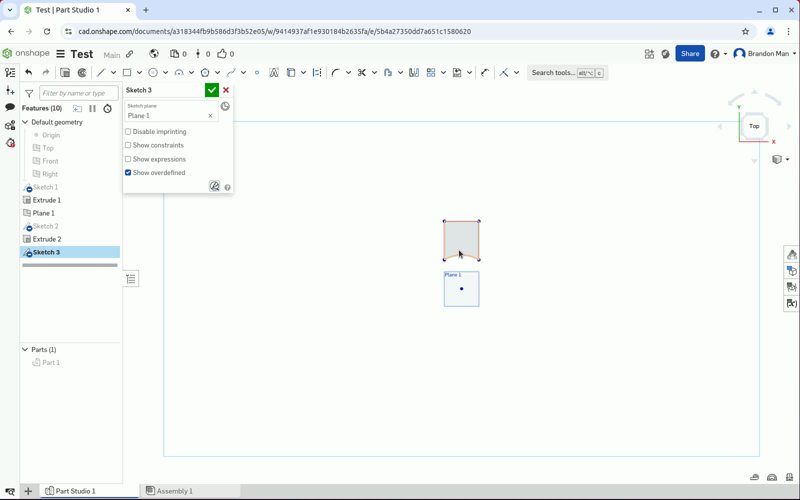
scroll(6)
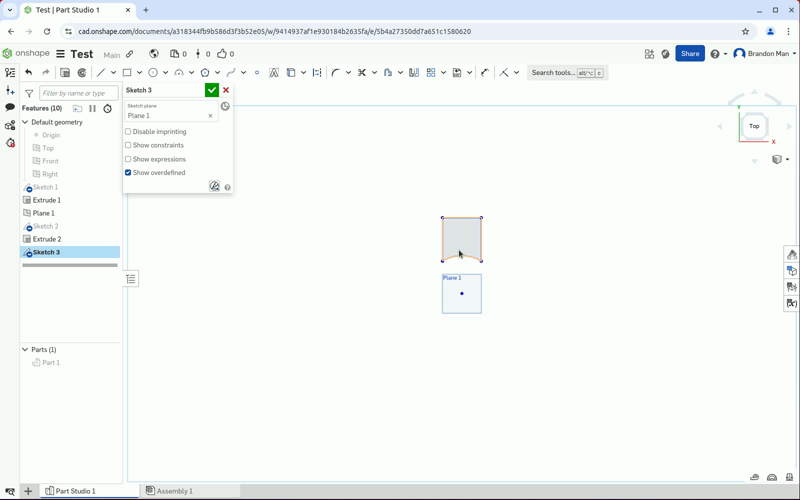
scroll(6)
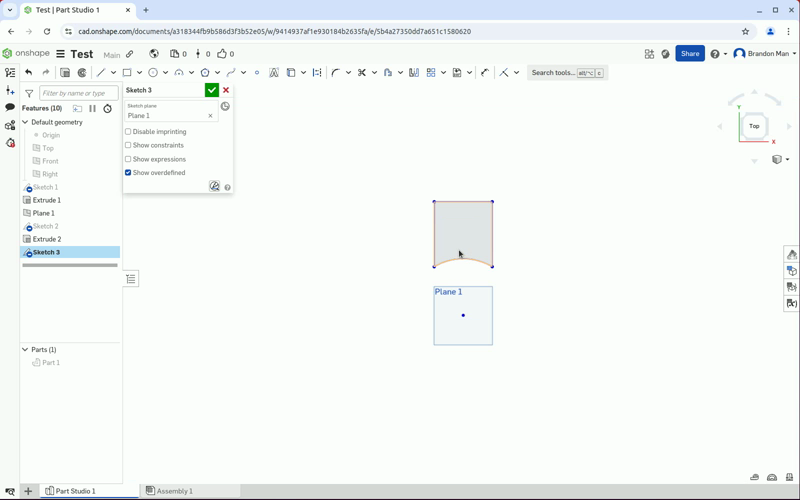
scroll(6)
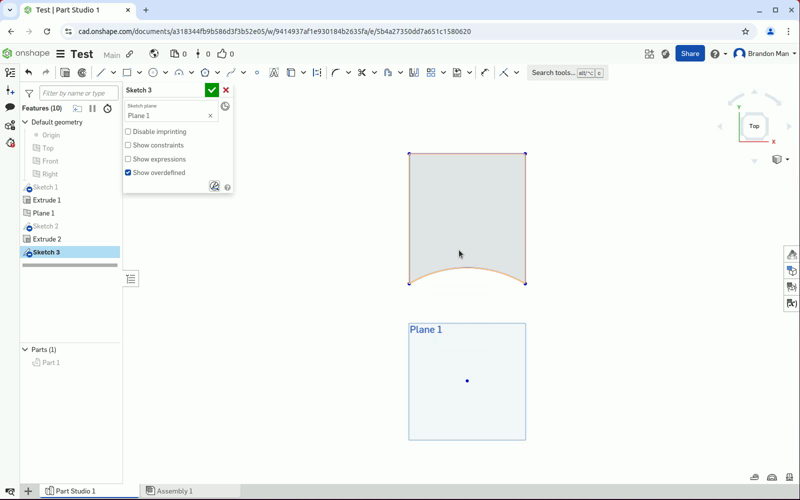
scroll(6)
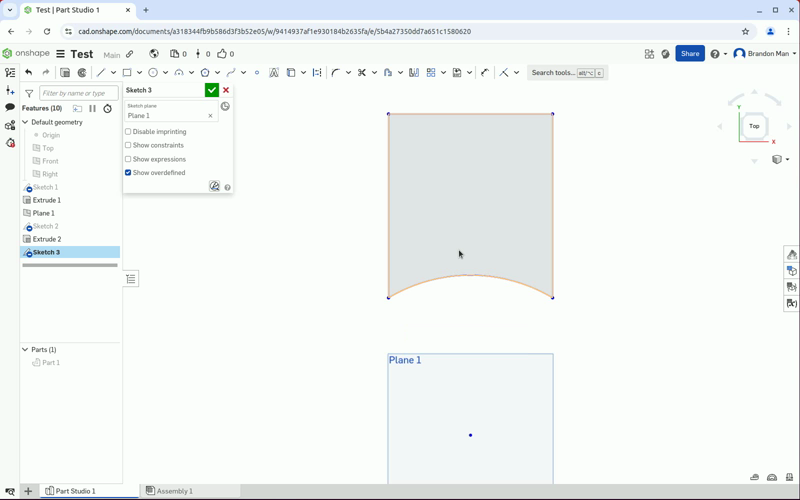
scroll(6)
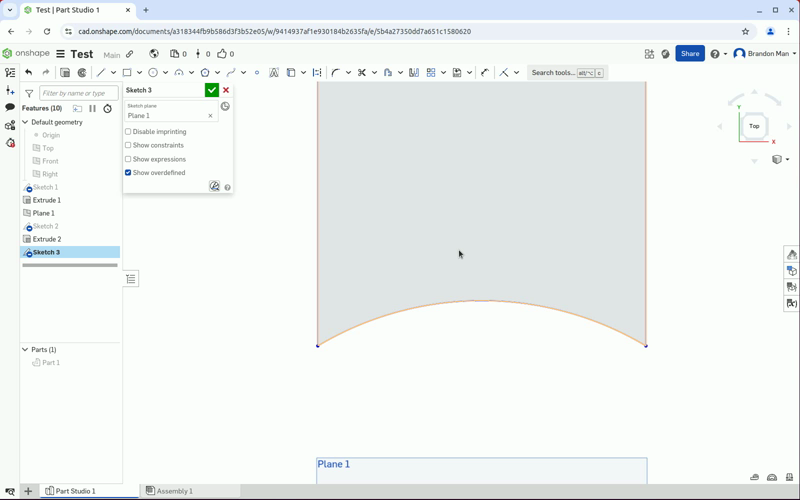
click(459, 249)
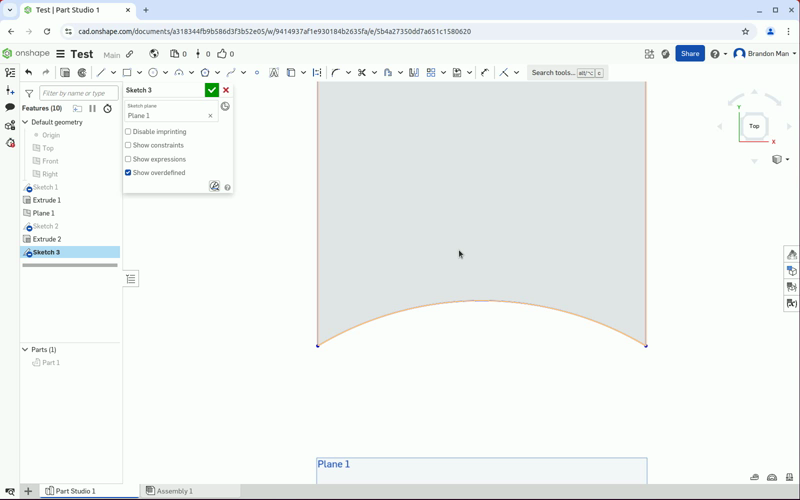
scroll(-6)
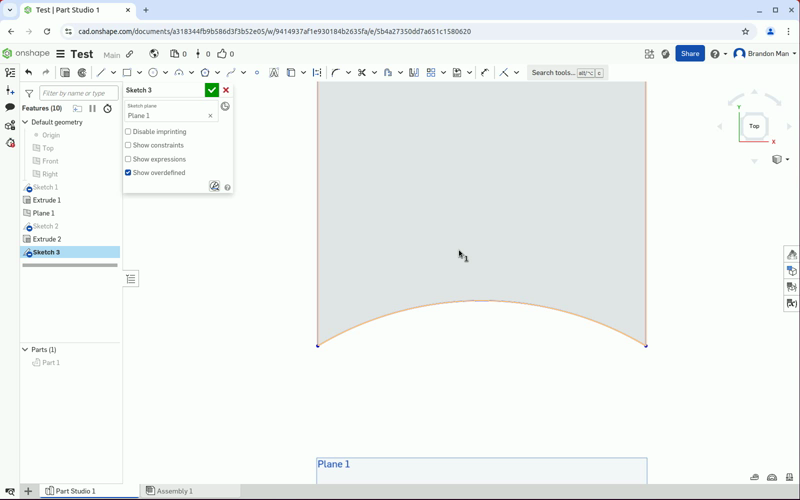
scroll(-6)
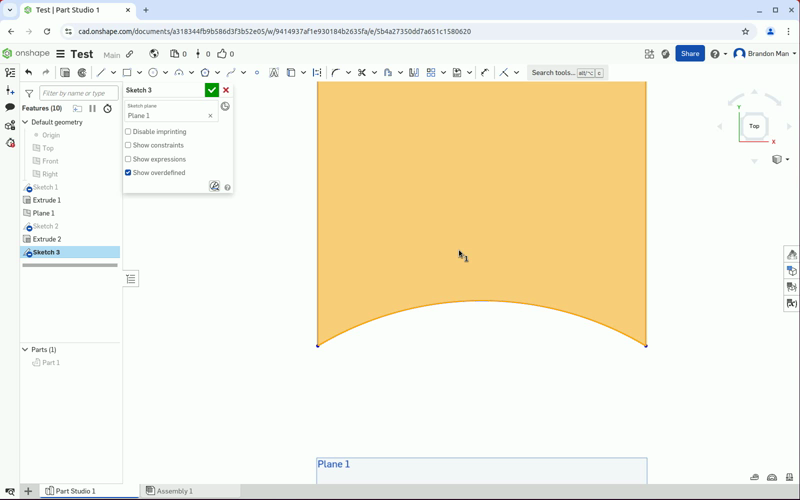
scroll(-6)
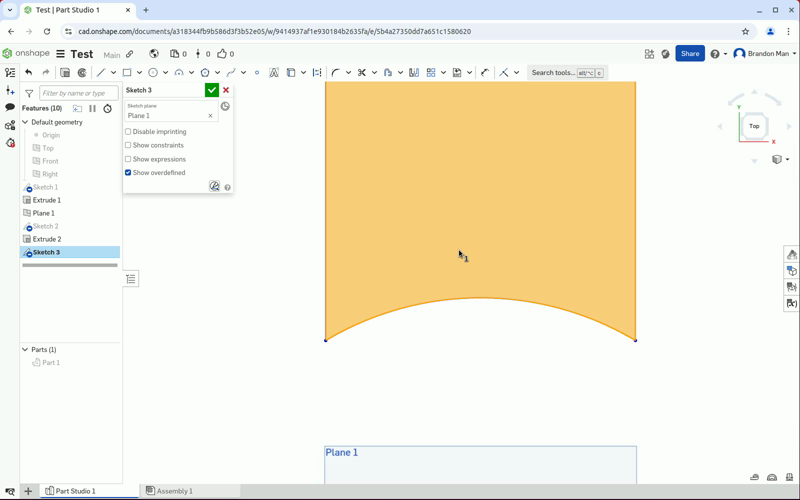
scroll(-6)
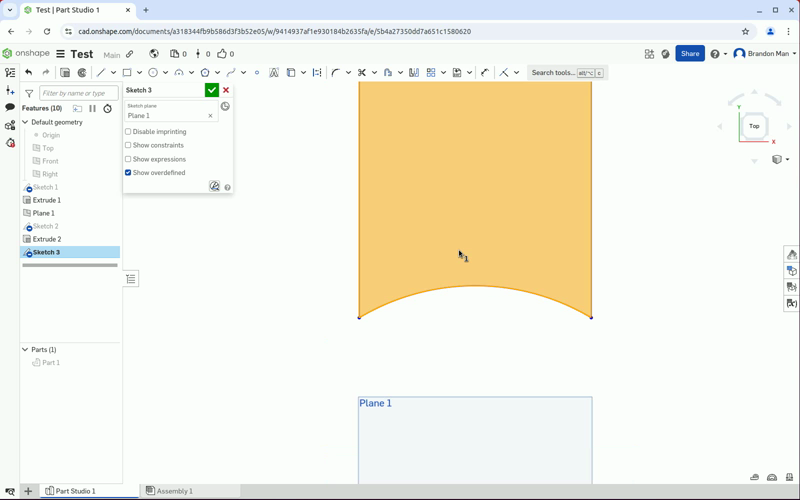
scroll(-6)
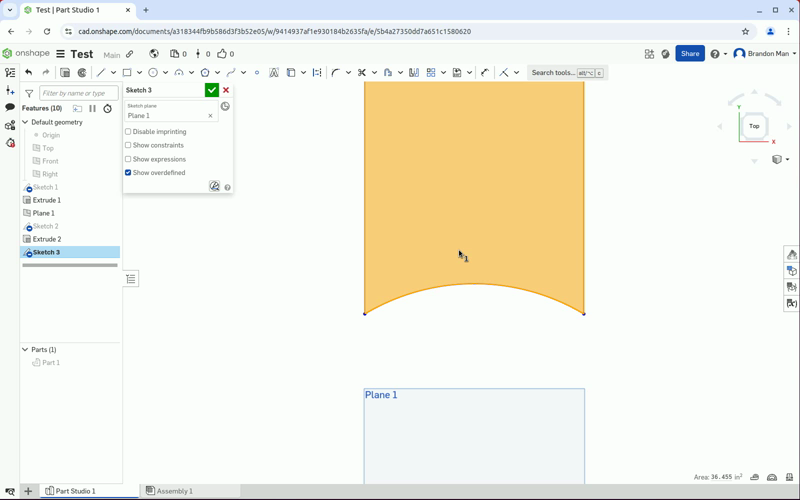
scroll(-6)
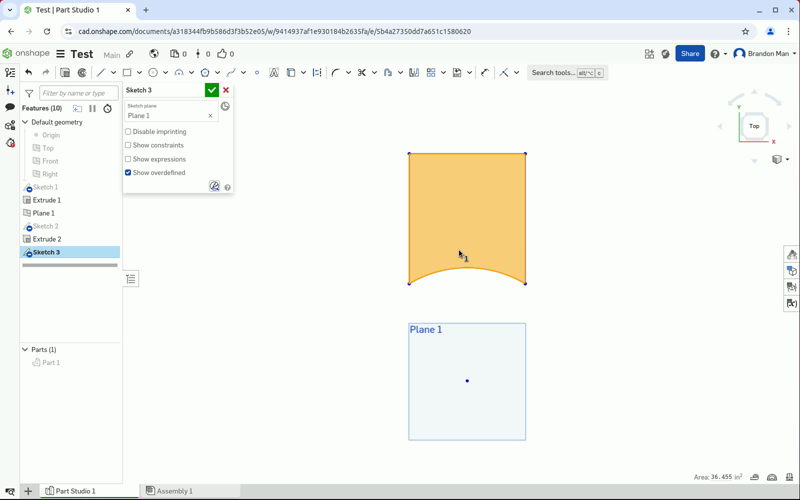
scroll(-6)
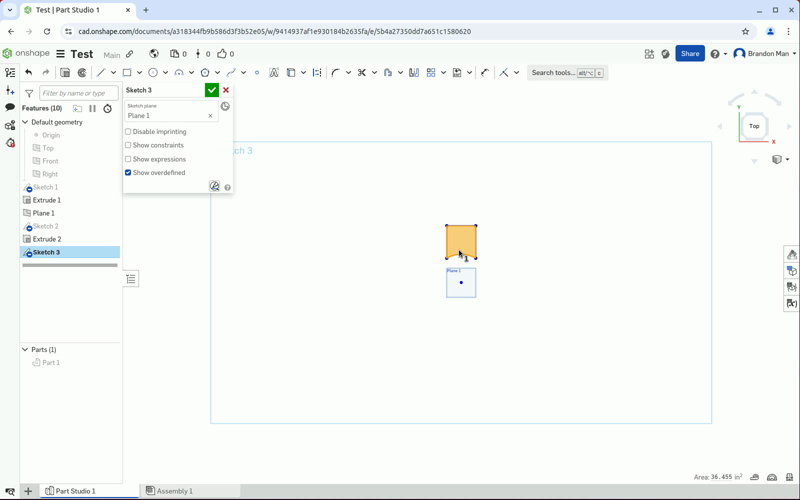
mouse_move(73, 352)
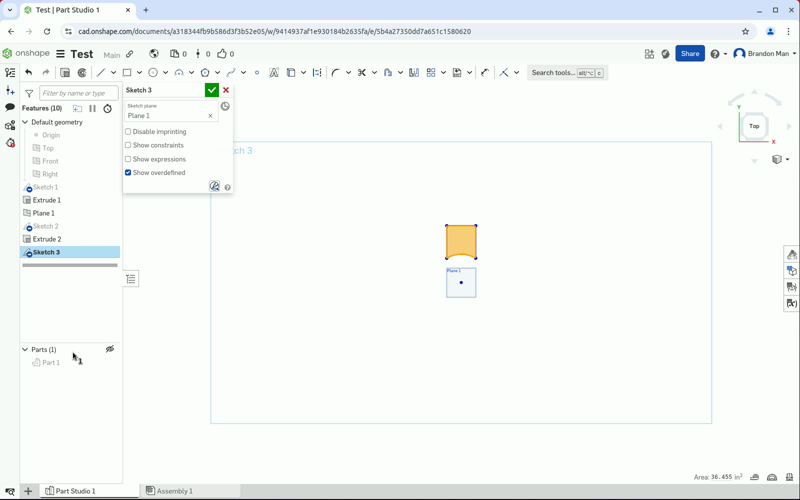
key(shift+y)
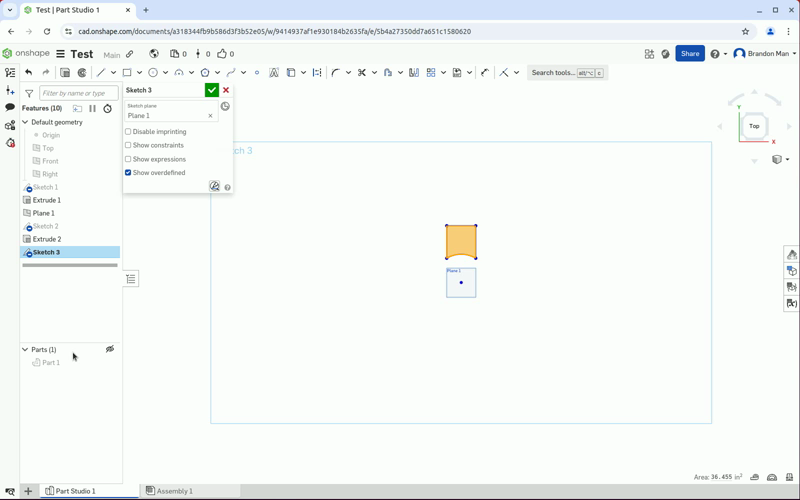
key(shift+e)
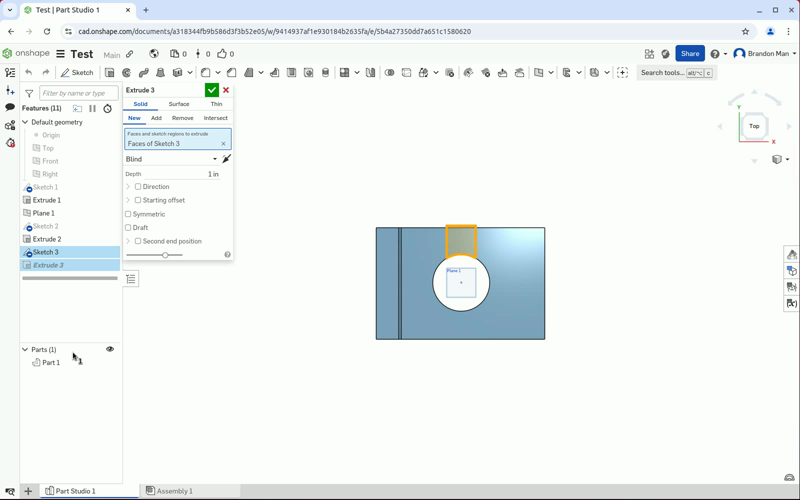
mouse_move(143, 106)
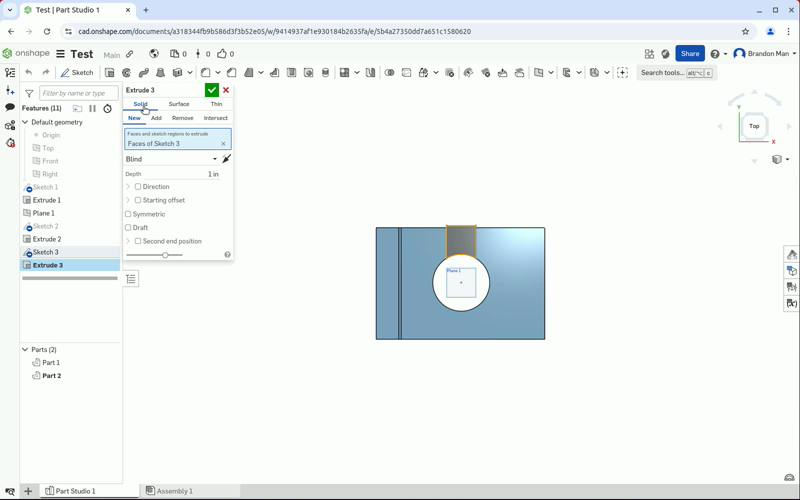
click(143, 106)
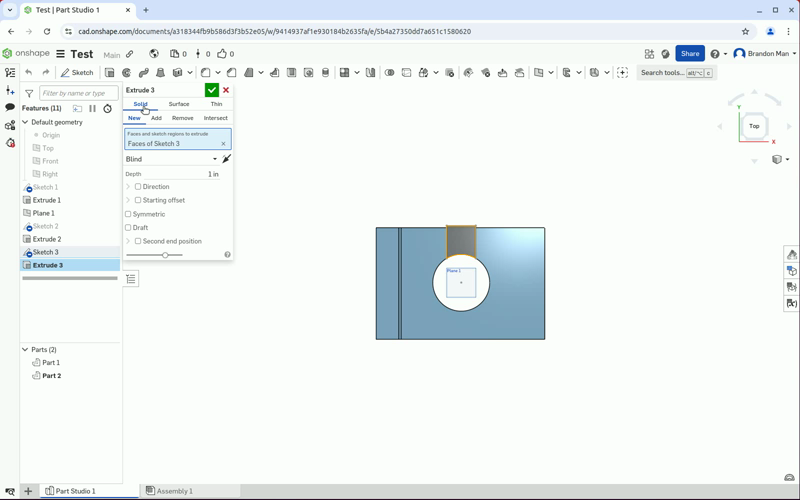
mouse_move(186, 120)
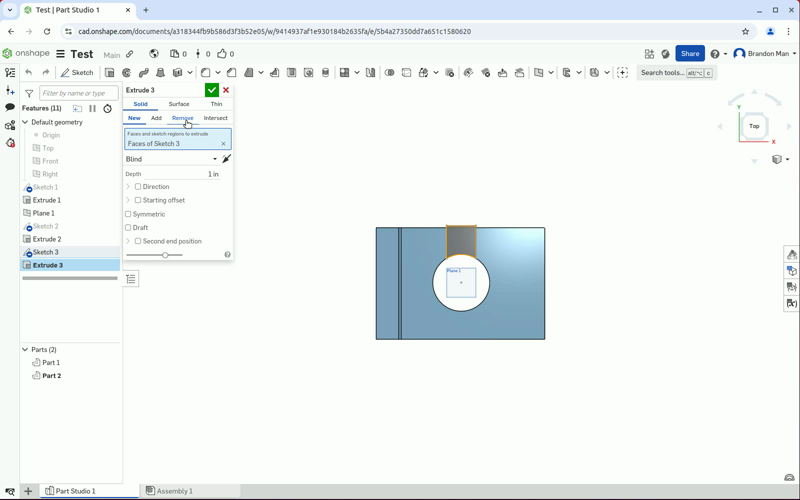
click(186, 120)
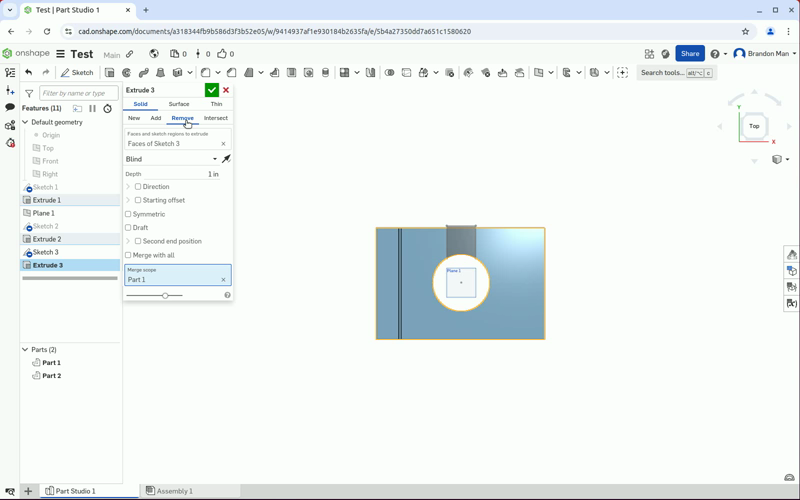
key(tab, 4)
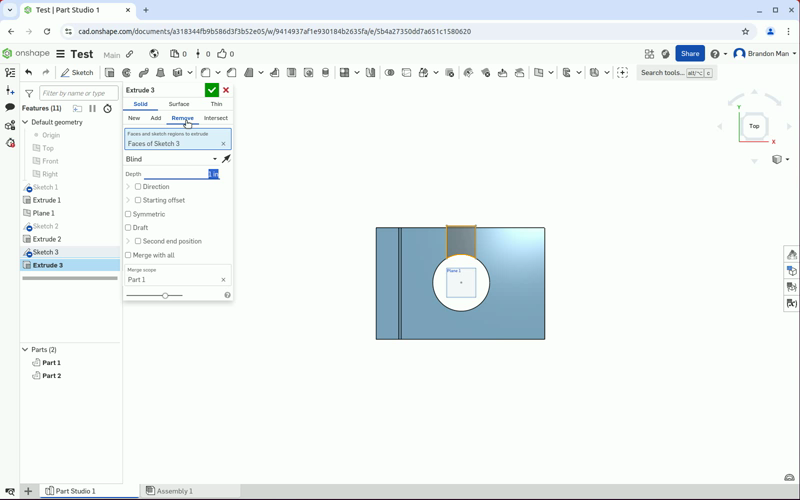
text(2.407)
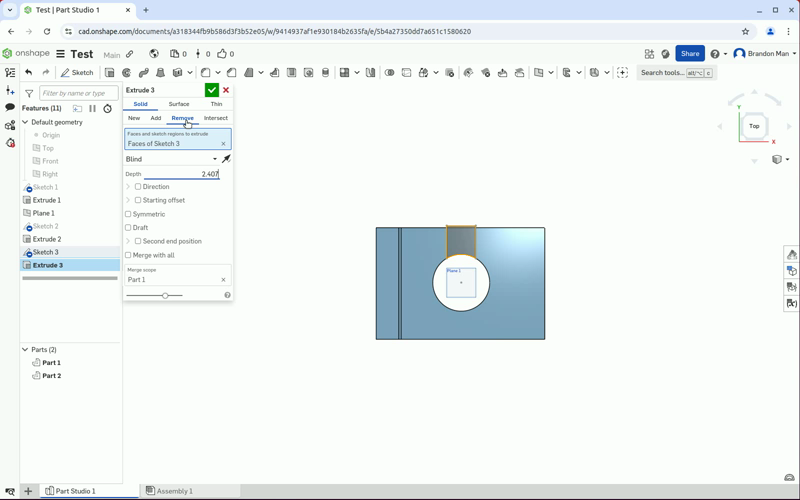
key(tab, 6)
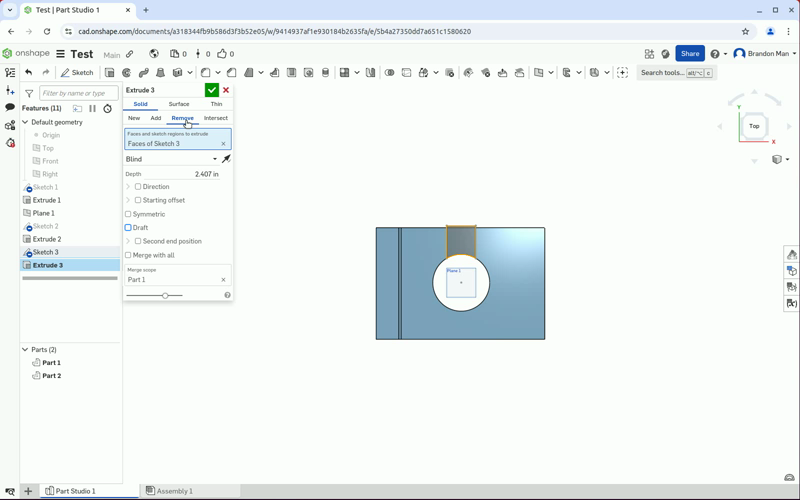
key(space)
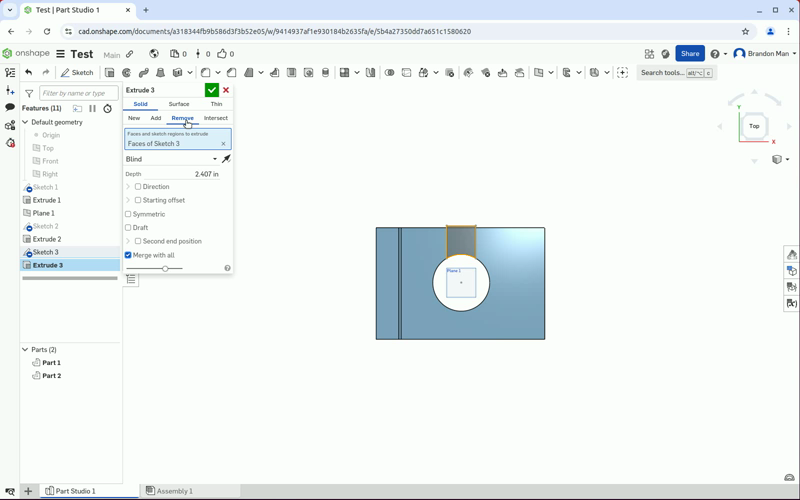
key(enter)
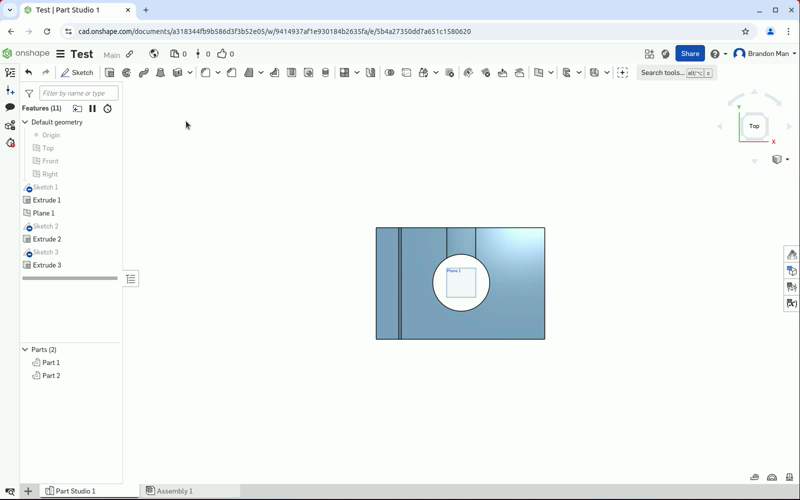
key(shift+h)
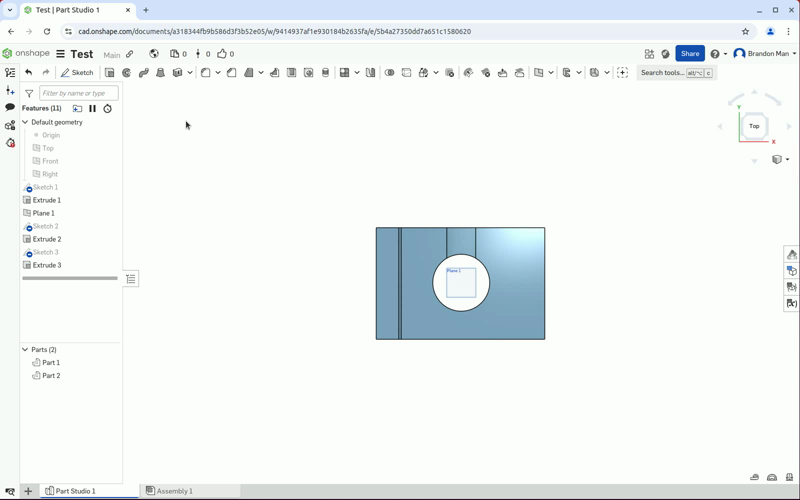
key(shift+h)
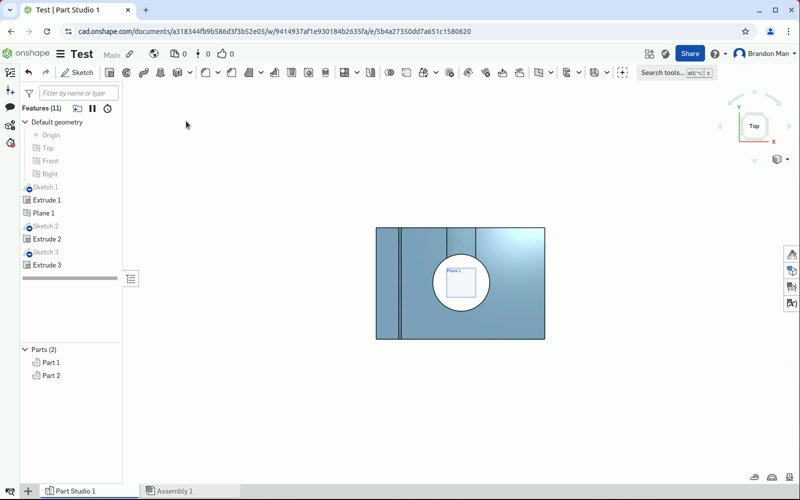
mouse_move(73, 189)
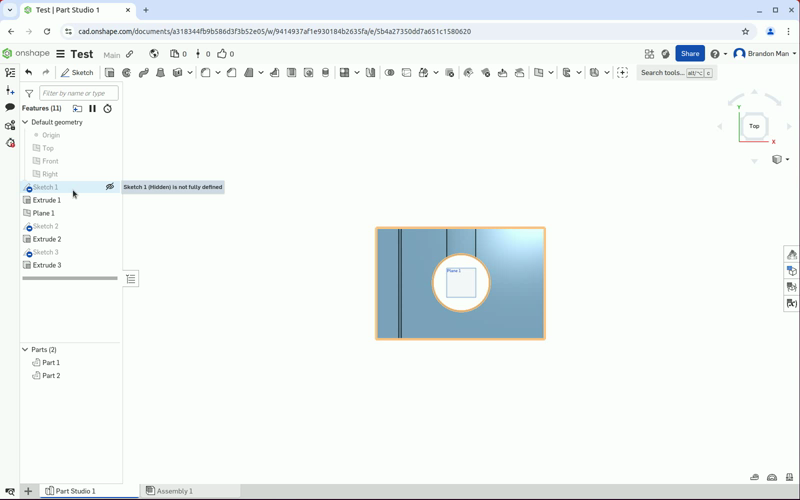
click(73, 189)
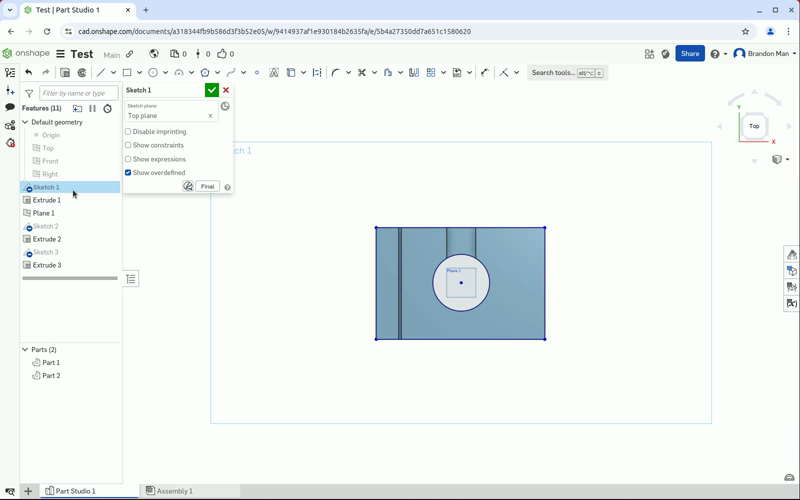
mouse_move(229, 92)
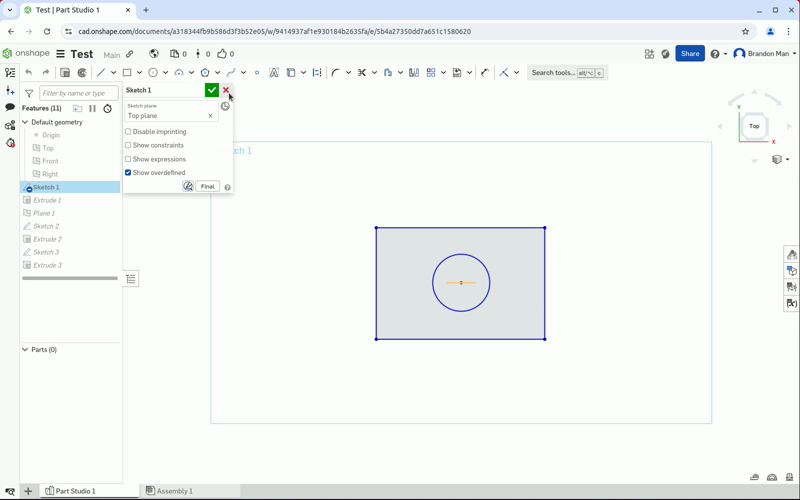
click(229, 92)
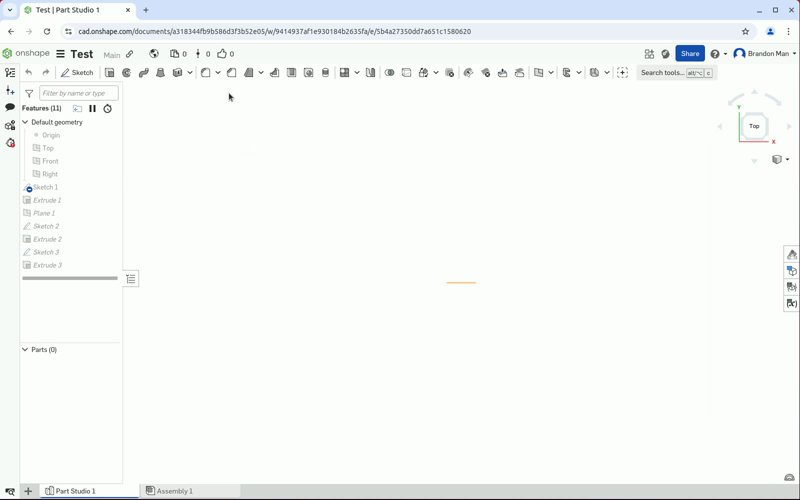
key(shift+s)
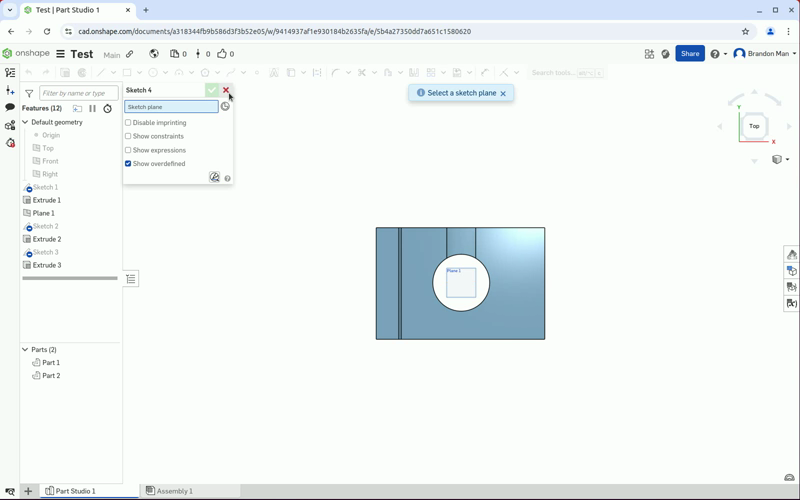
mouse_move(73, 215)
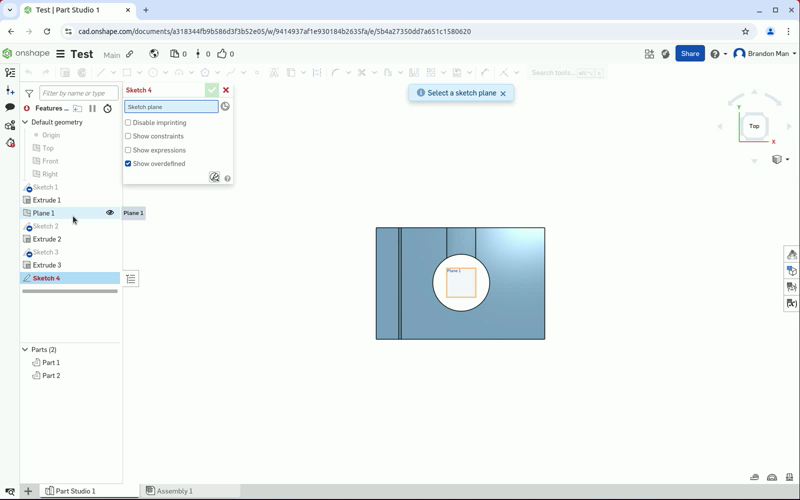
click(73, 215)
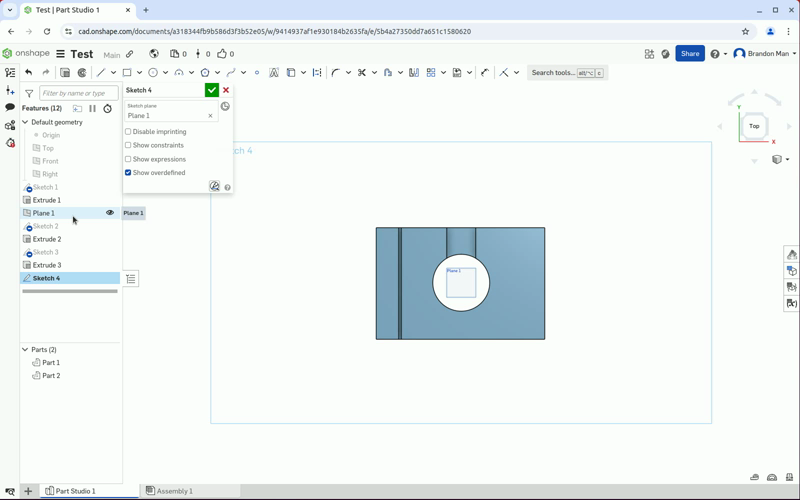
mouse_move(73, 352)
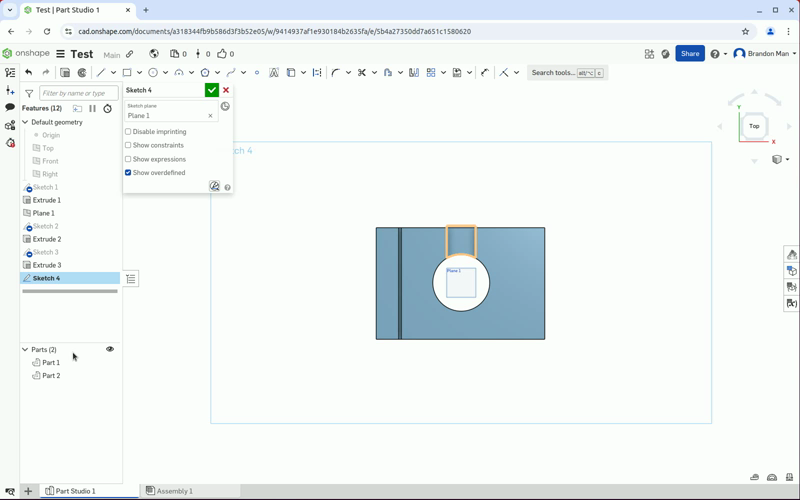
key(y)
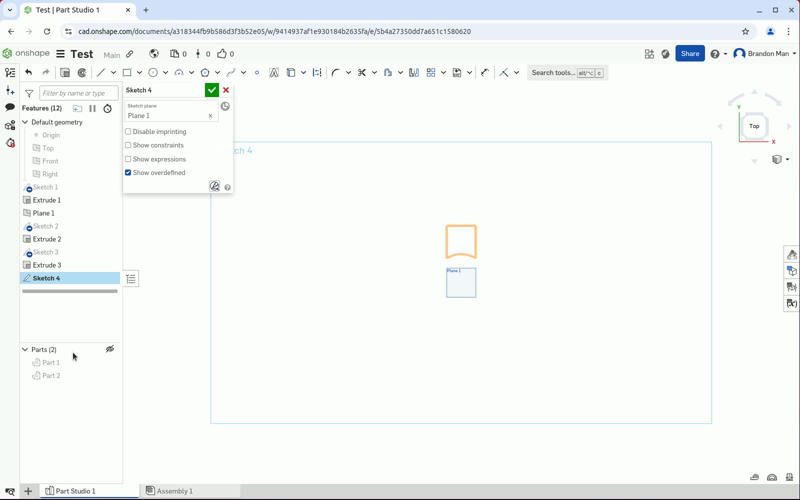
key(l)
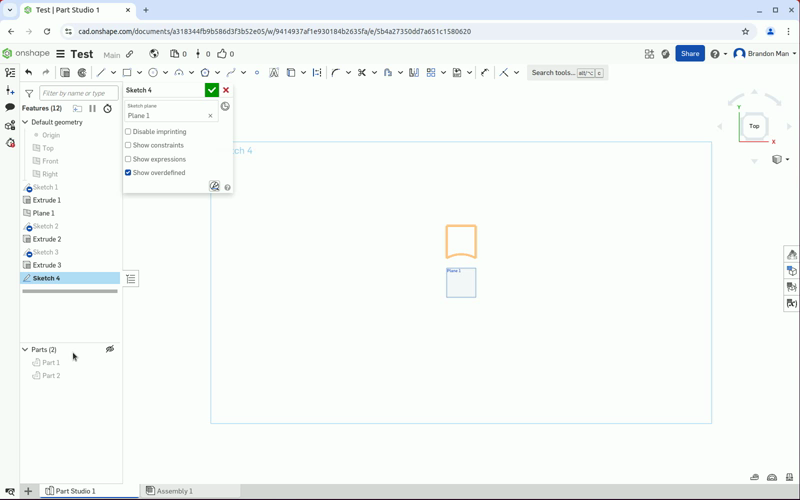
key_down(shift)
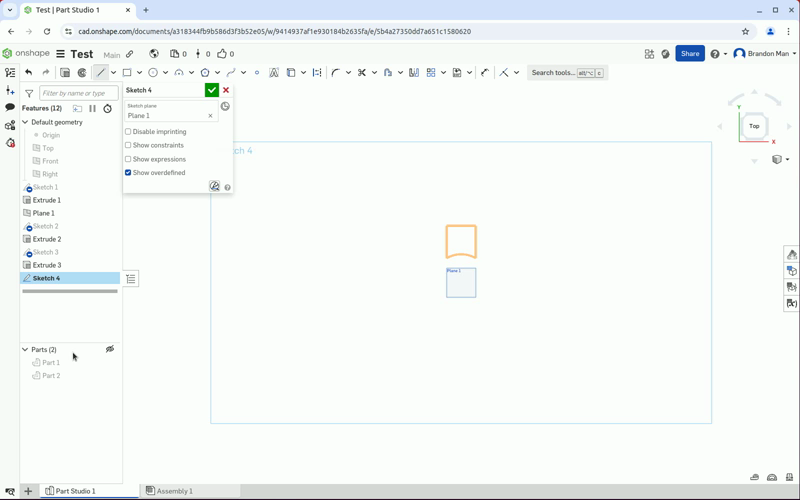
mouse_move(446, 339)
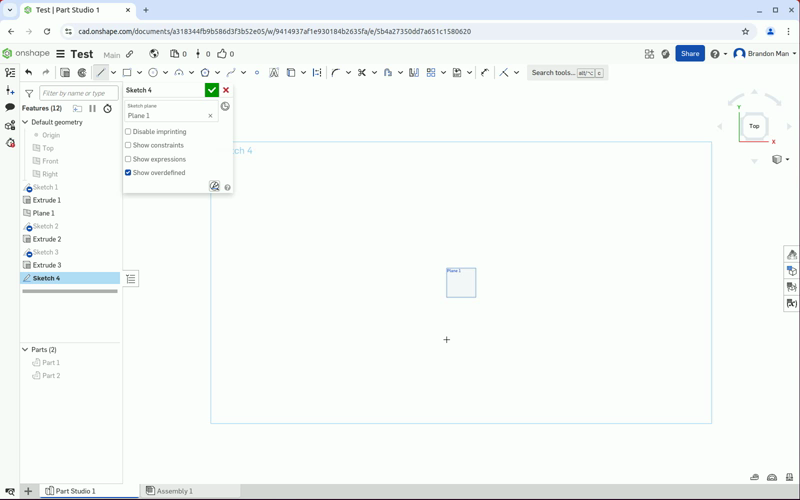
click(446, 339)
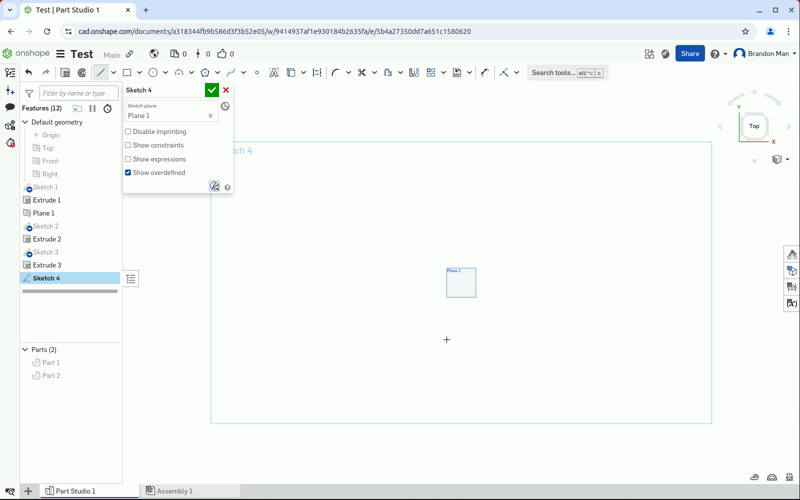
key_up(shift)
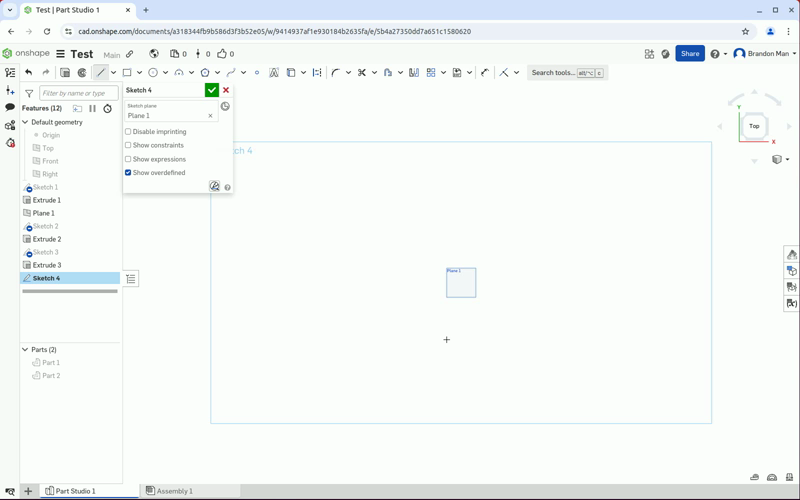
key_down(shift)
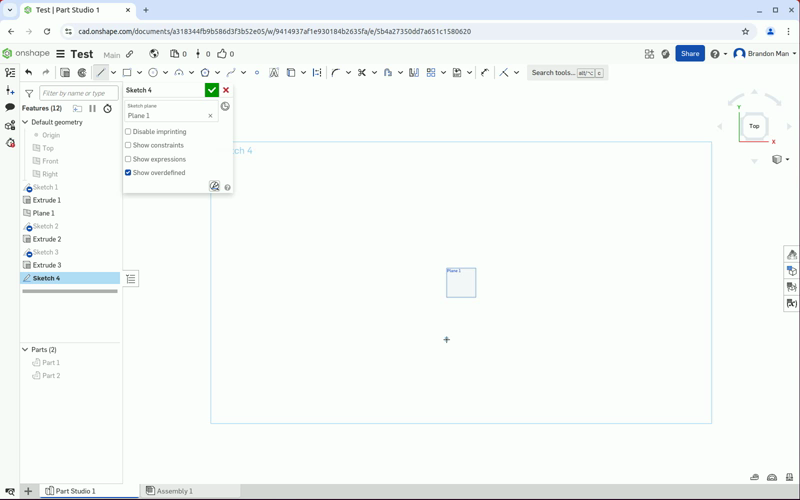
mouse_move(476, 339)
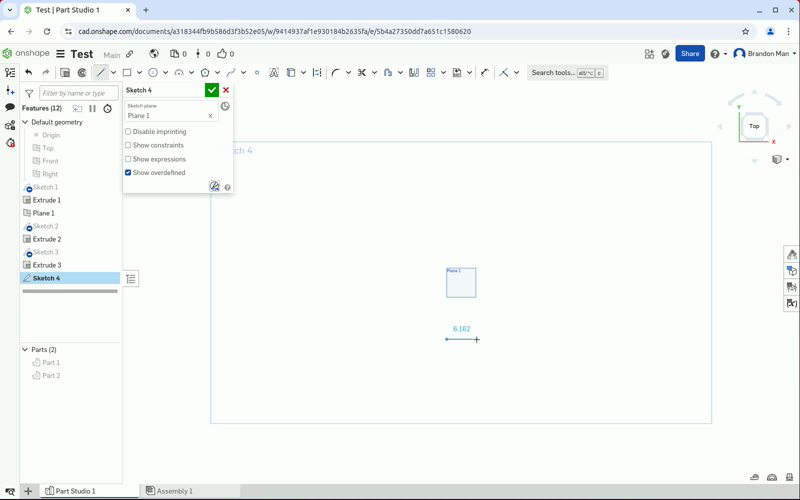
mouse_move(475, 339)
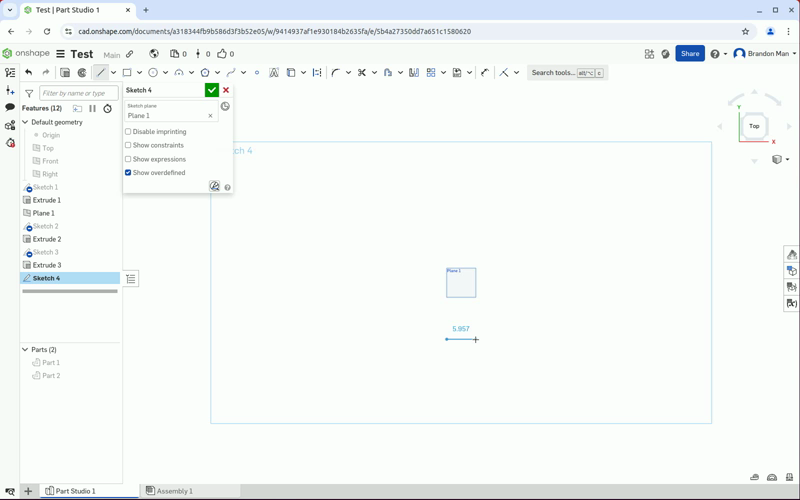
click(475, 339)
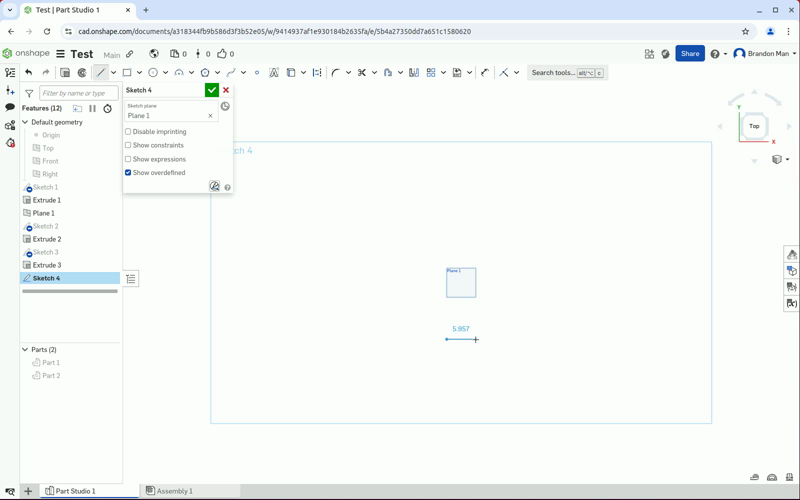
key_up(shift)
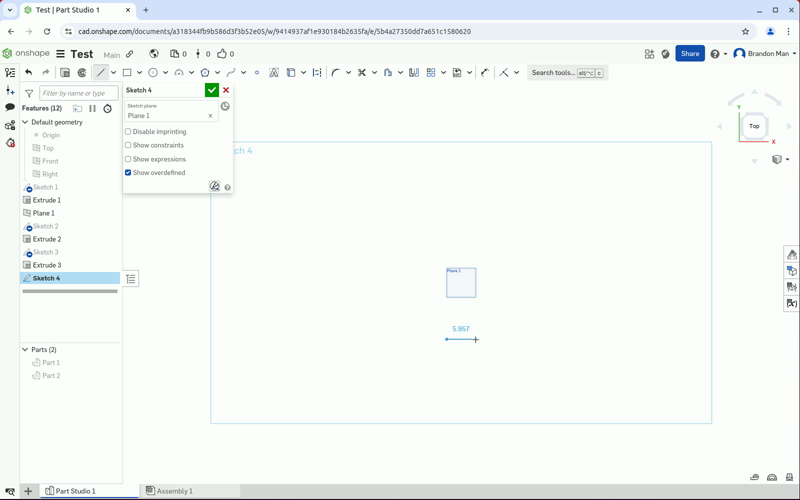
key_down(shift)
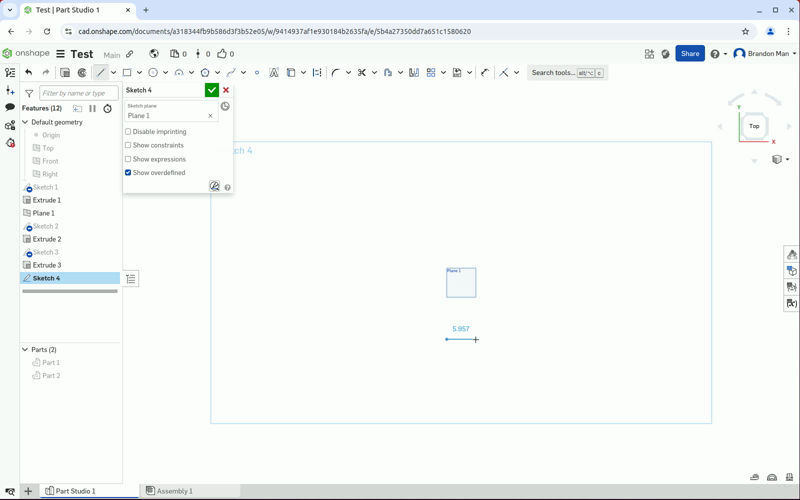
mouse_move(505, 339)
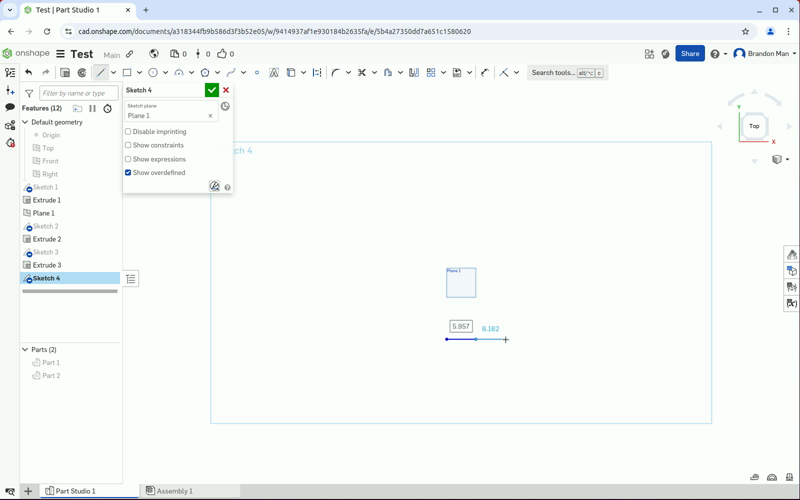
mouse_move(475, 306)
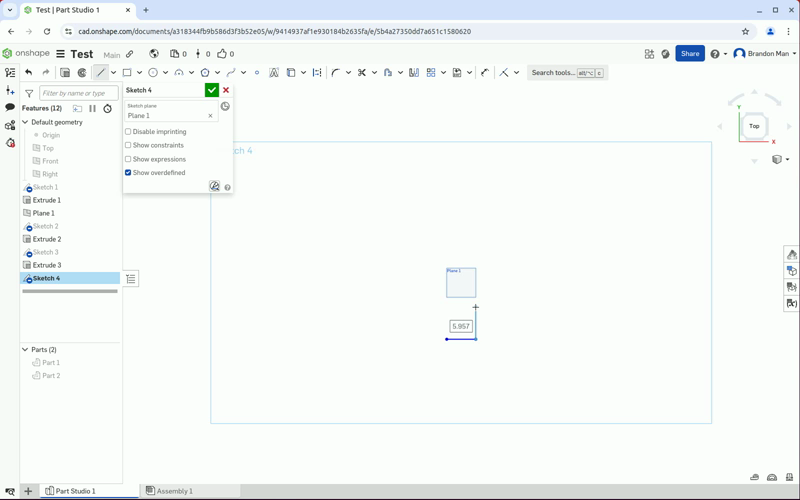
click(475, 306)
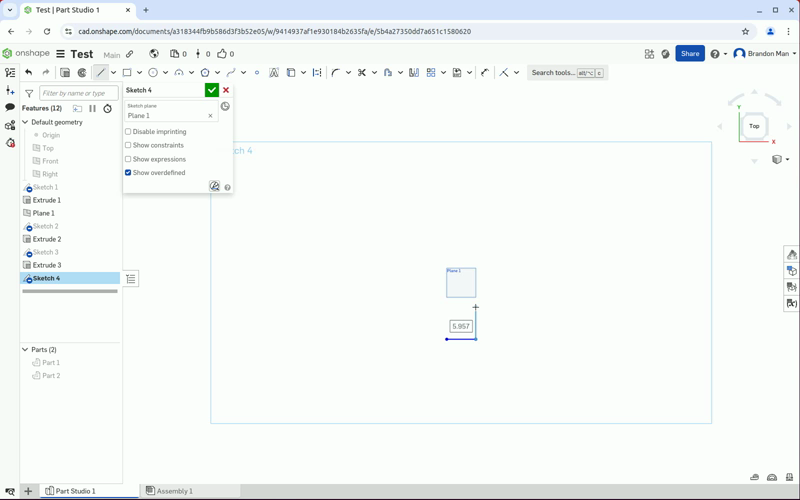
key_up(shift)
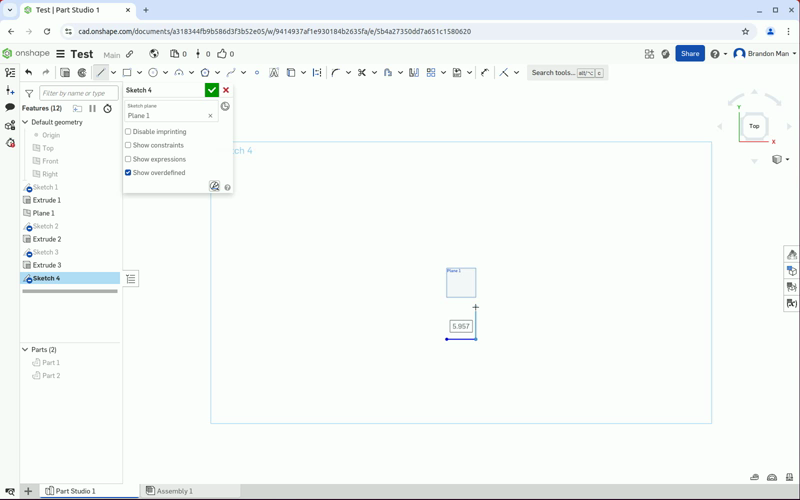
key(esc)
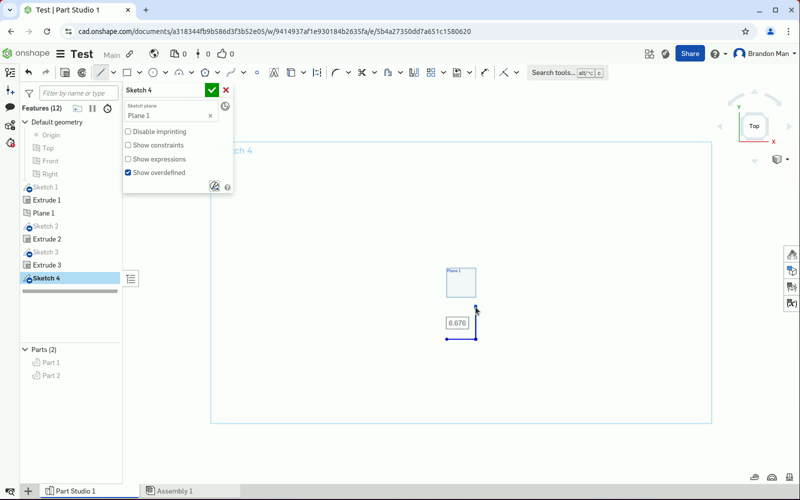
key(a)
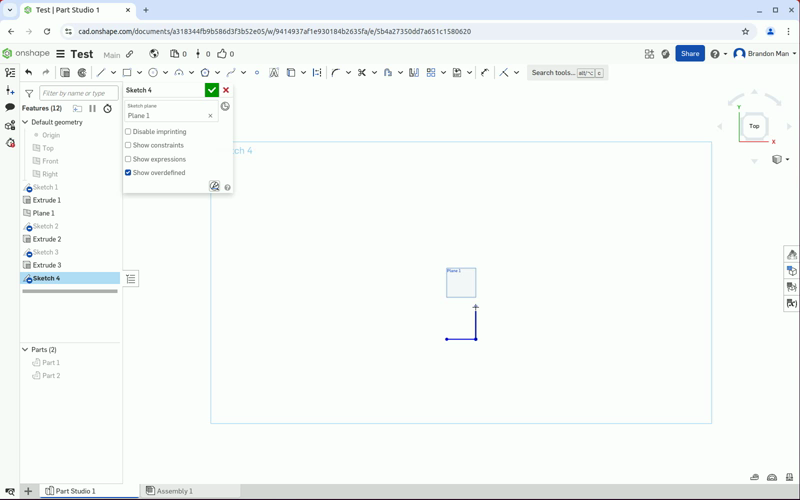
mouse_move(475, 306)
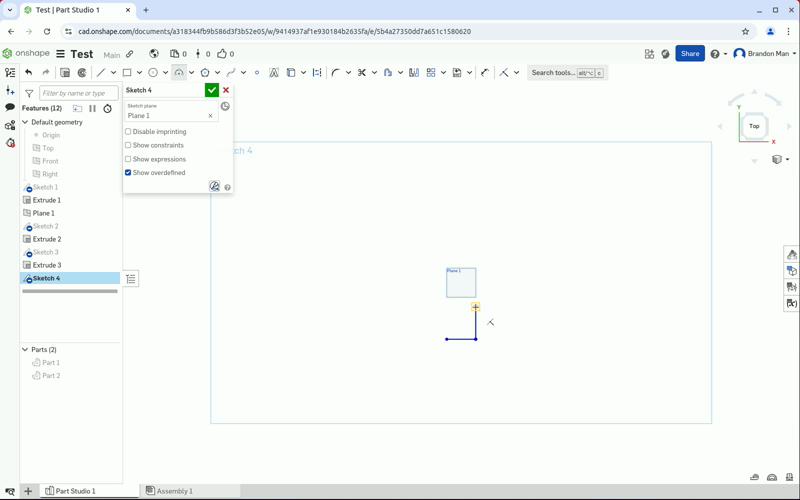
click(475, 306)
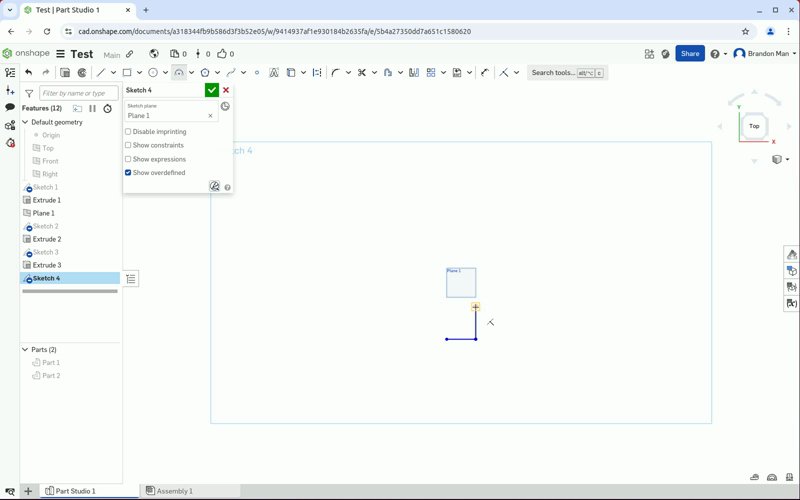
key_down(shift)
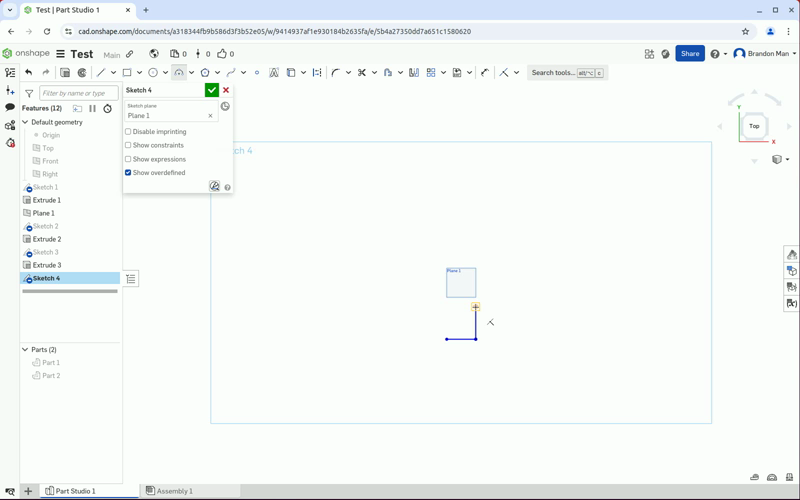
mouse_move(446, 306)
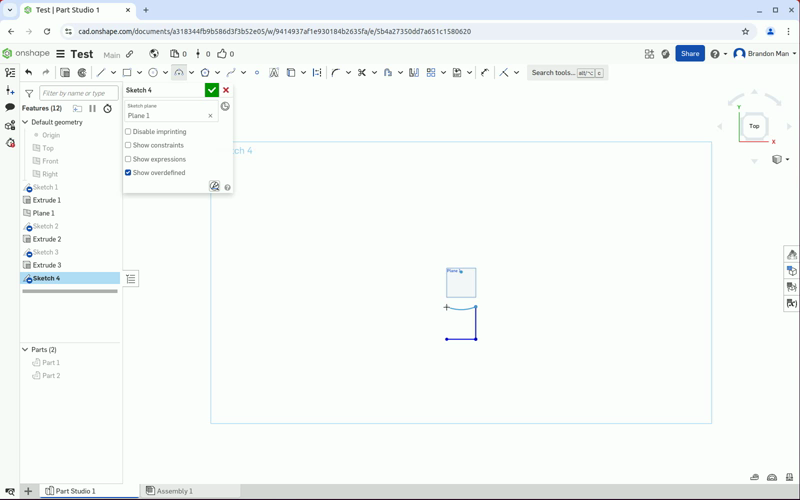
click(446, 306)
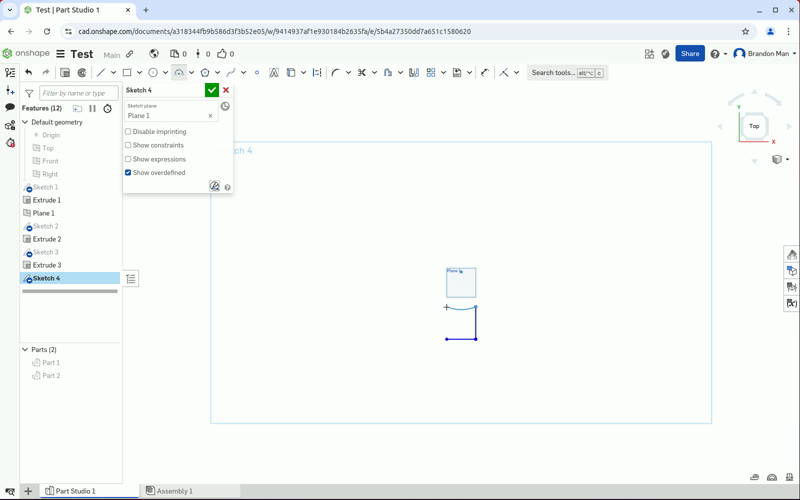
mouse_move(461, 310)
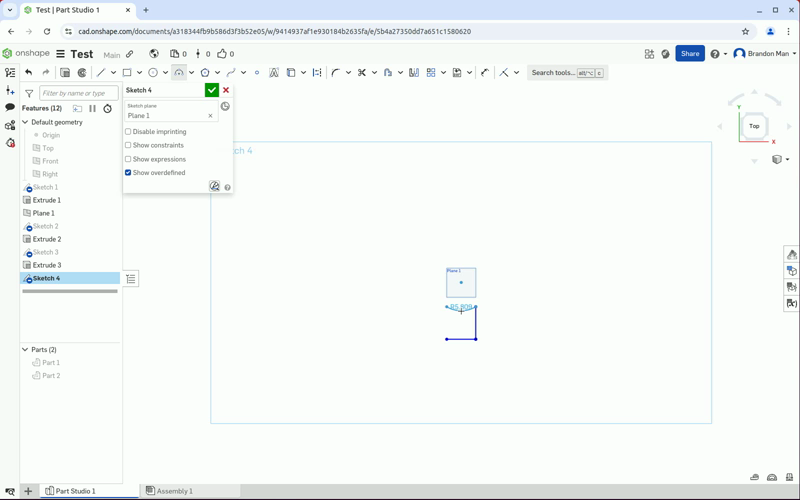
click(461, 310)
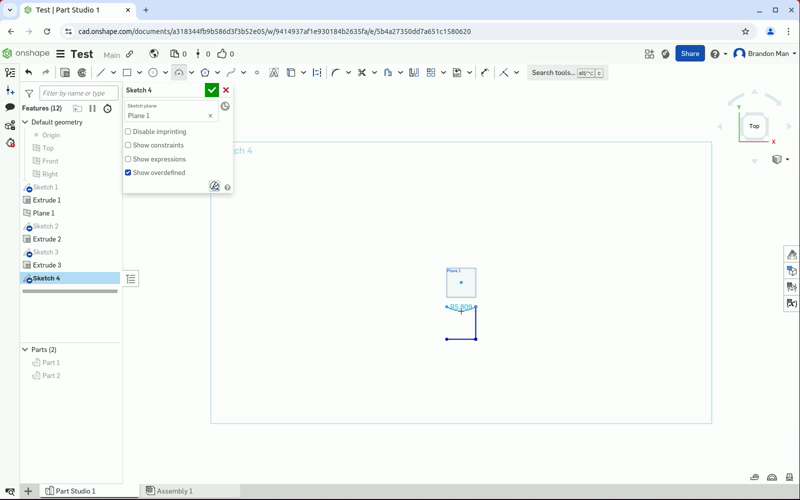
key_up(shift)
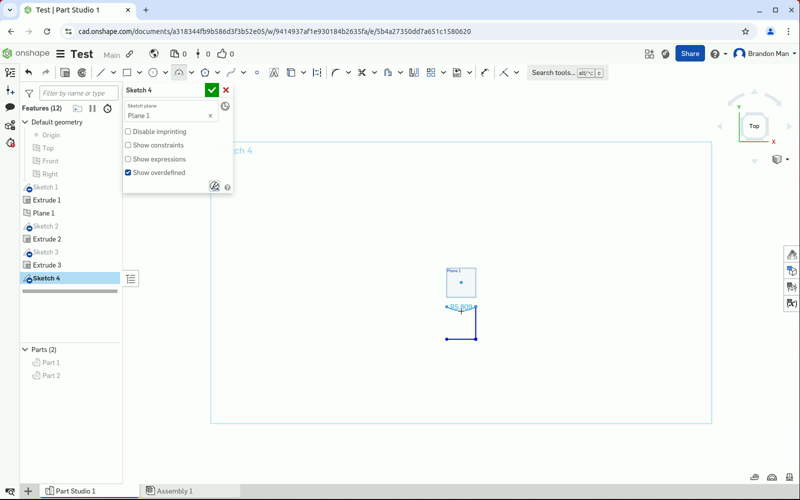
key(esc)
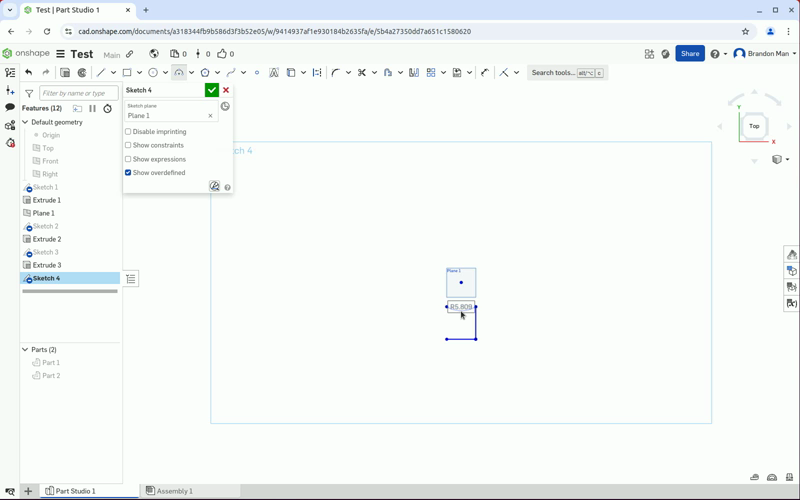
key(l)
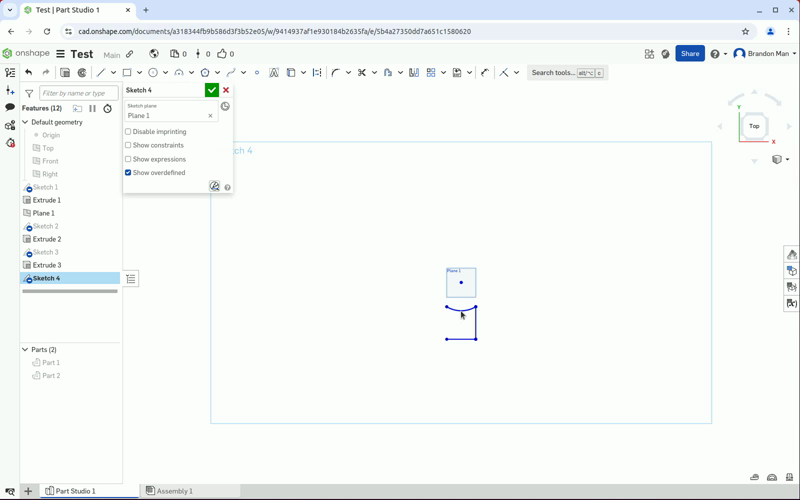
mouse_move(446, 306)
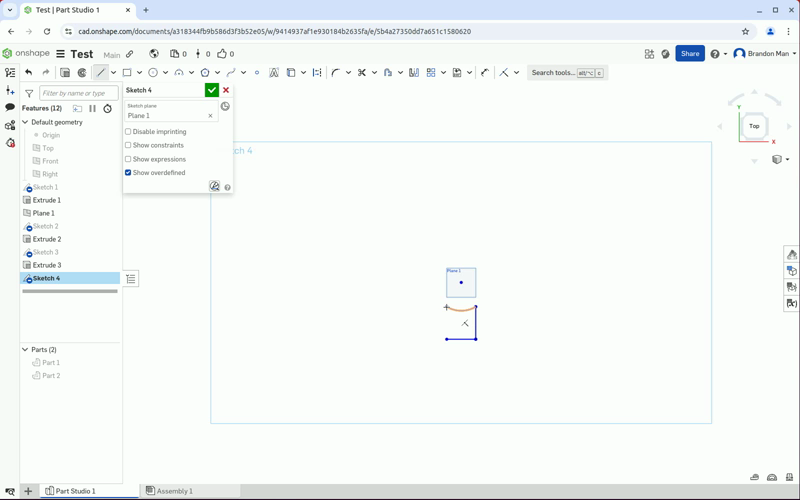
click(446, 306)
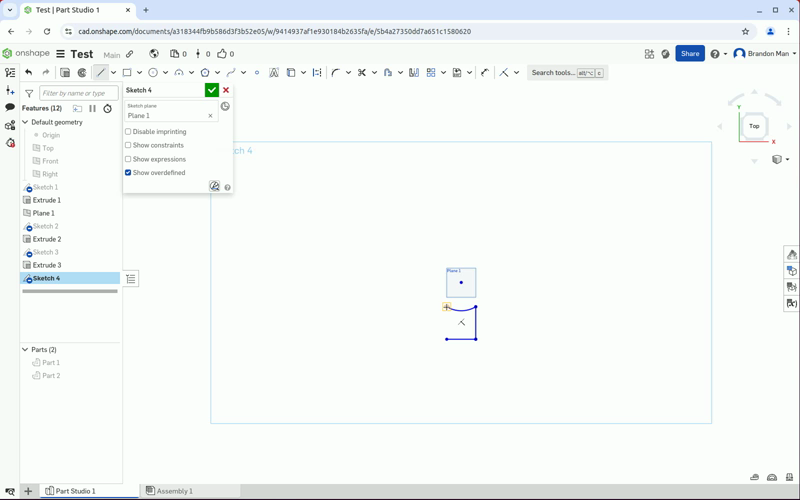
mouse_move(476, 306)
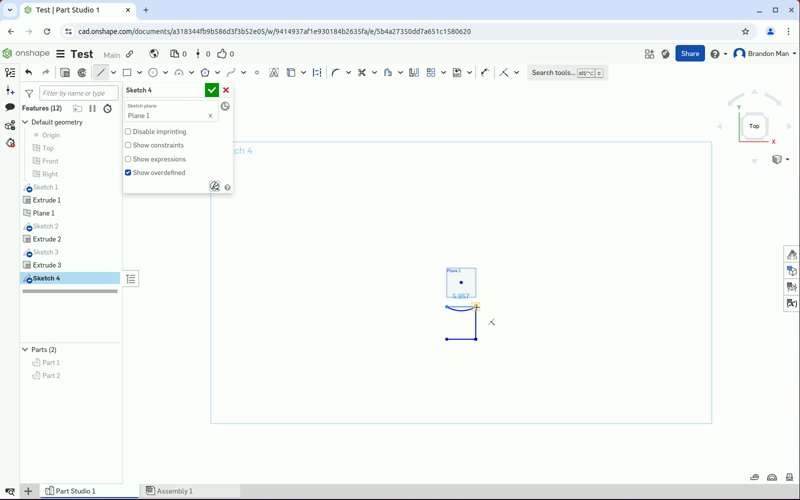
key_down(shift)
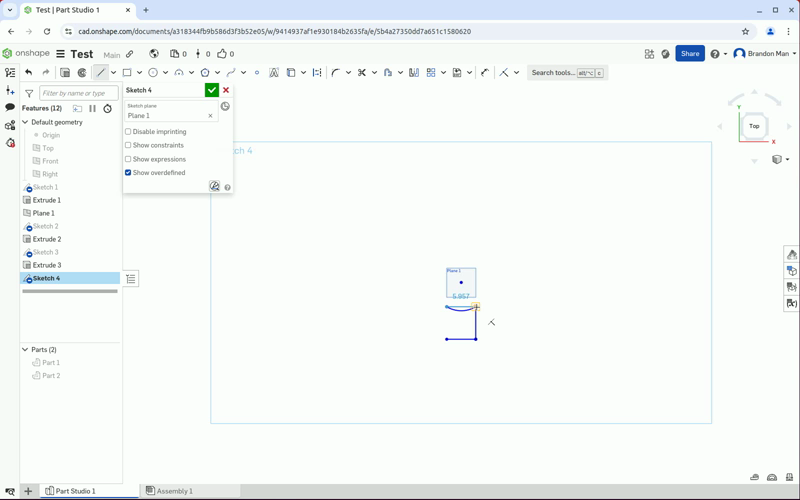
mouse_move(446, 339)
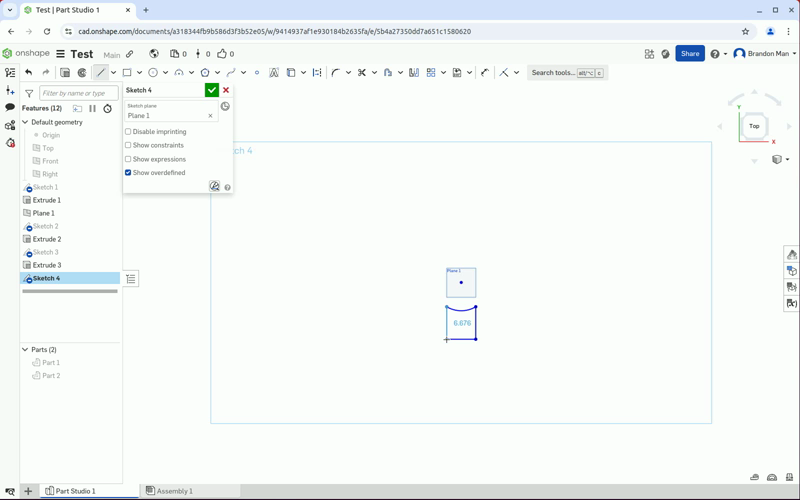
key_up(shift)
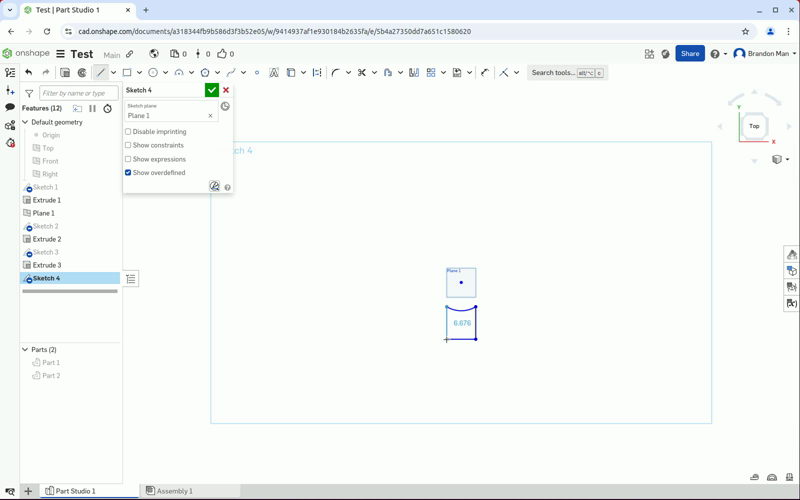
click(446, 339)
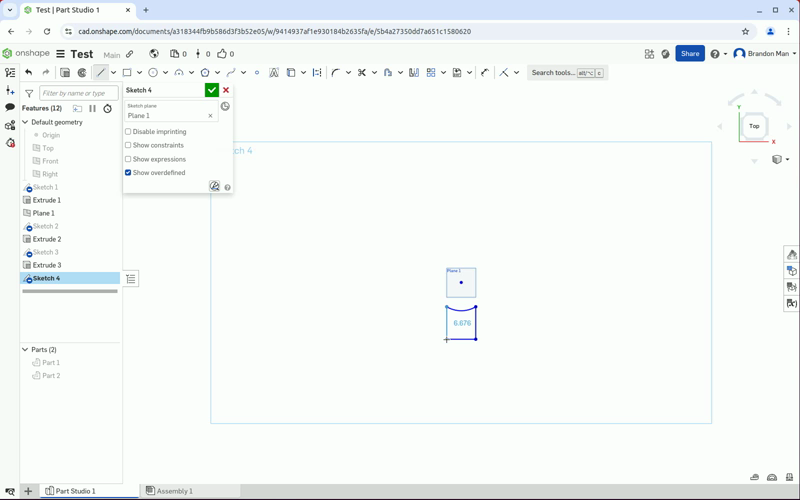
key(esc)
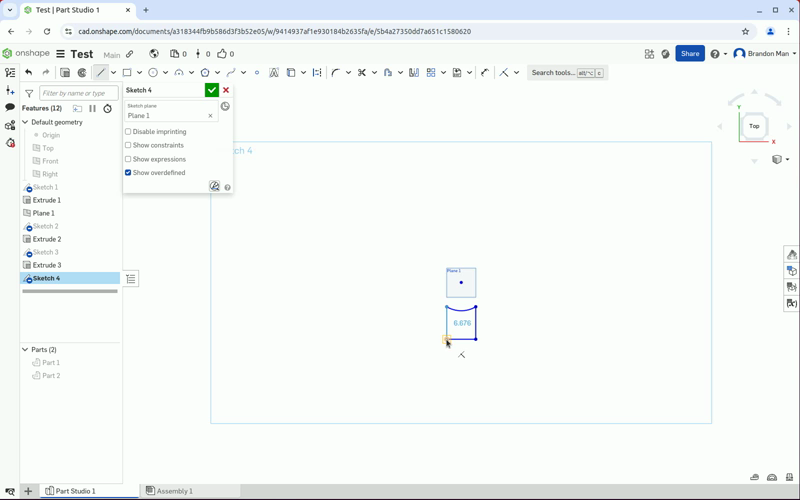
mouse_move(447, 337)
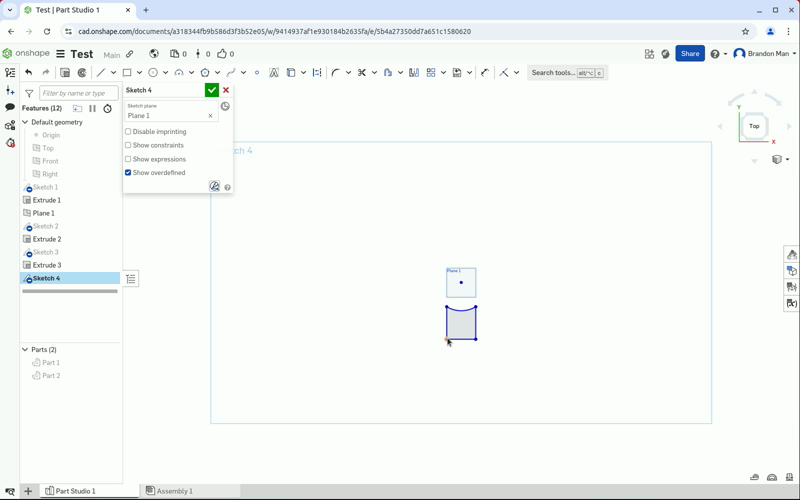
scroll(6)
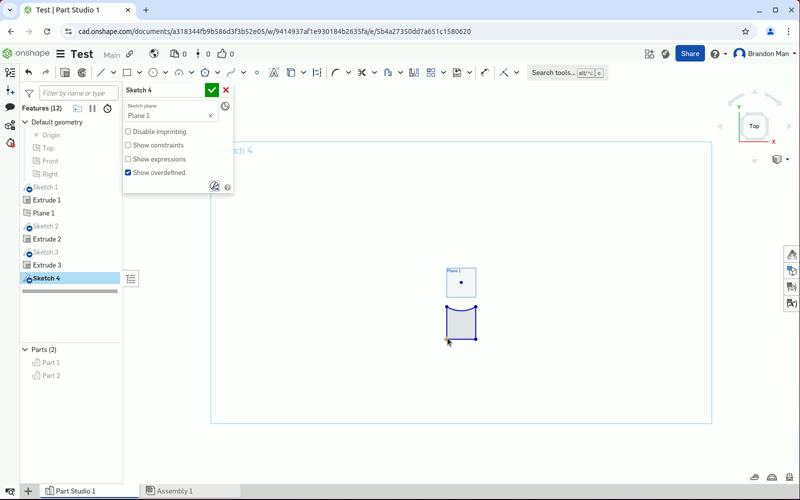
scroll(6)
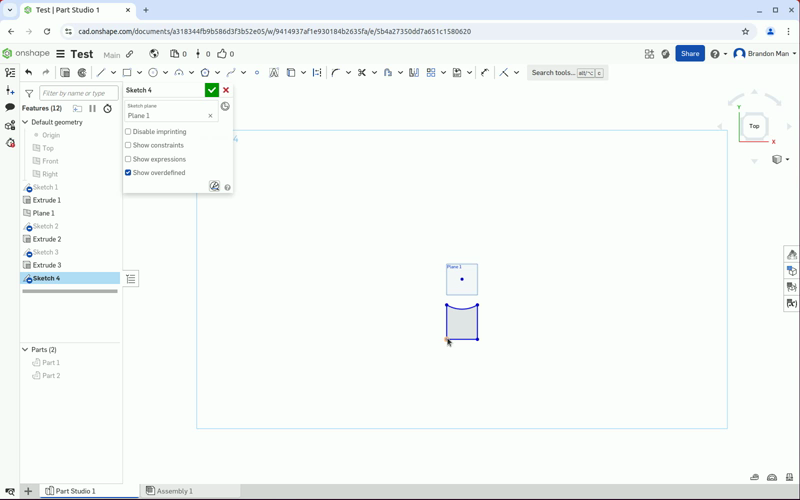
scroll(6)
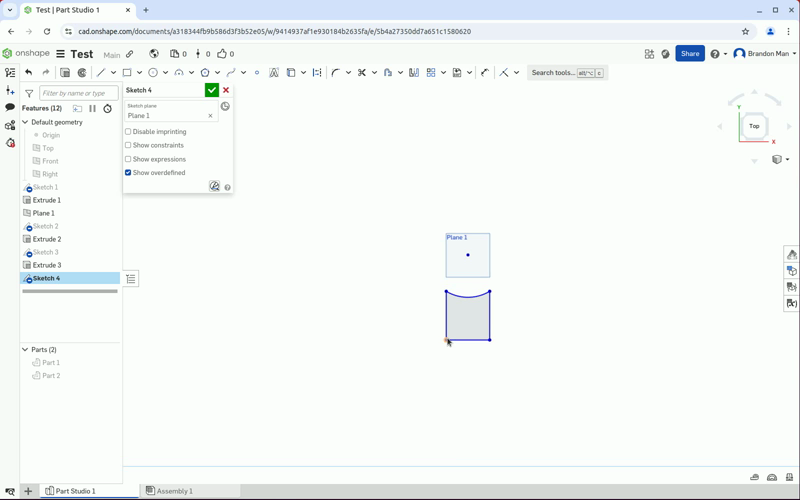
scroll(6)
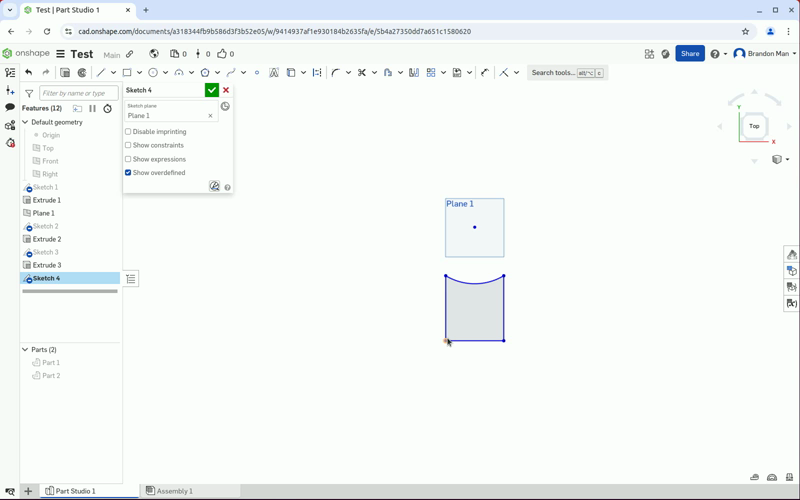
scroll(6)
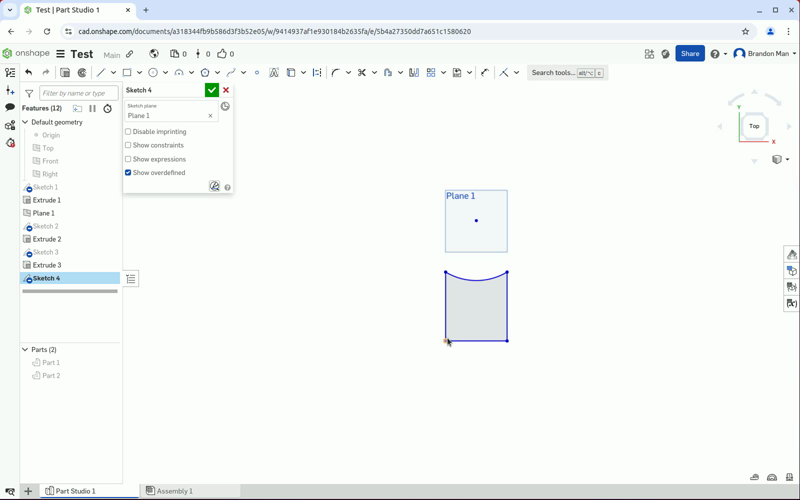
scroll(6)
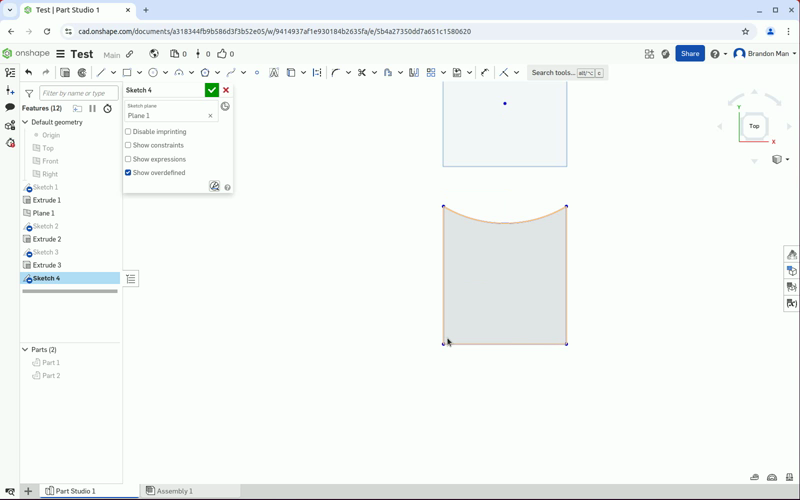
scroll(6)
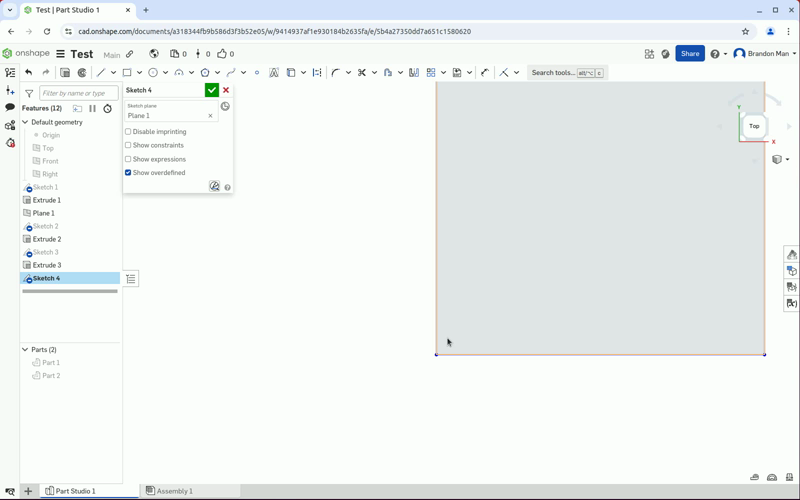
click(447, 337)
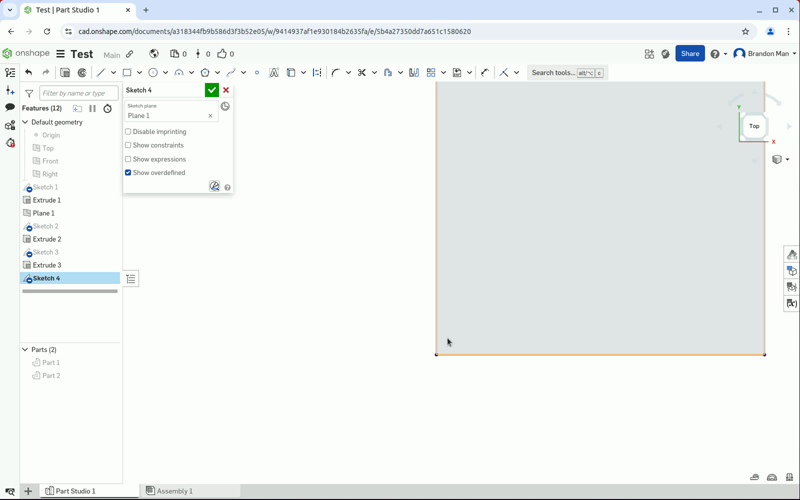
scroll(-6)
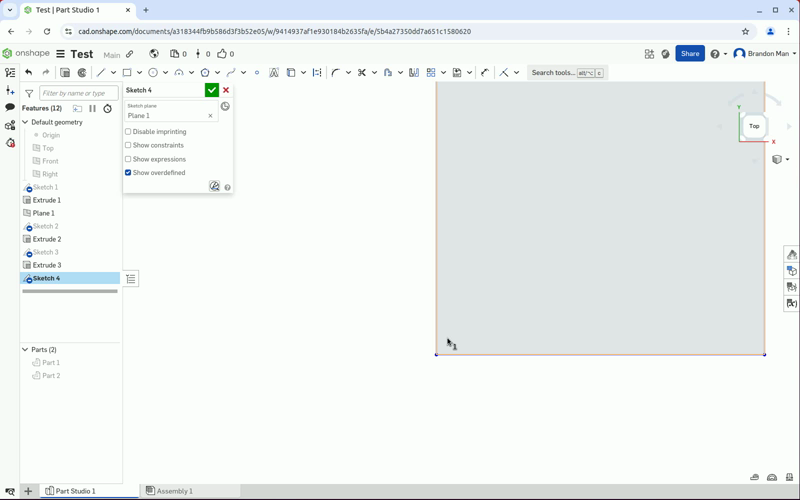
scroll(-6)
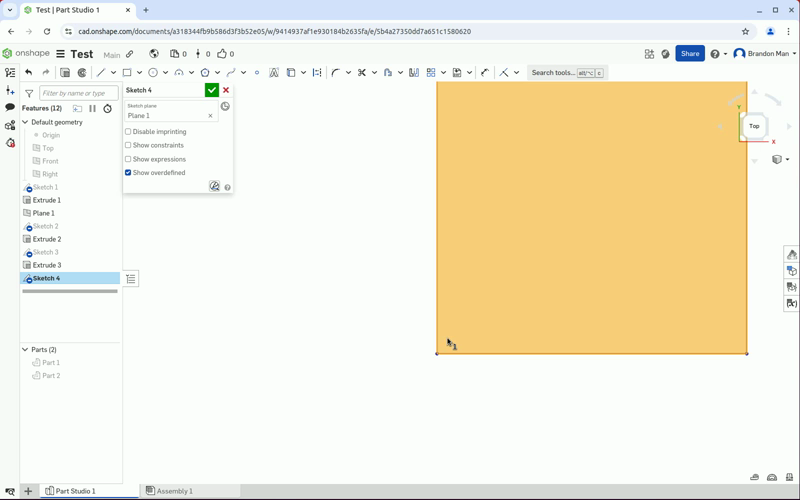
scroll(-6)
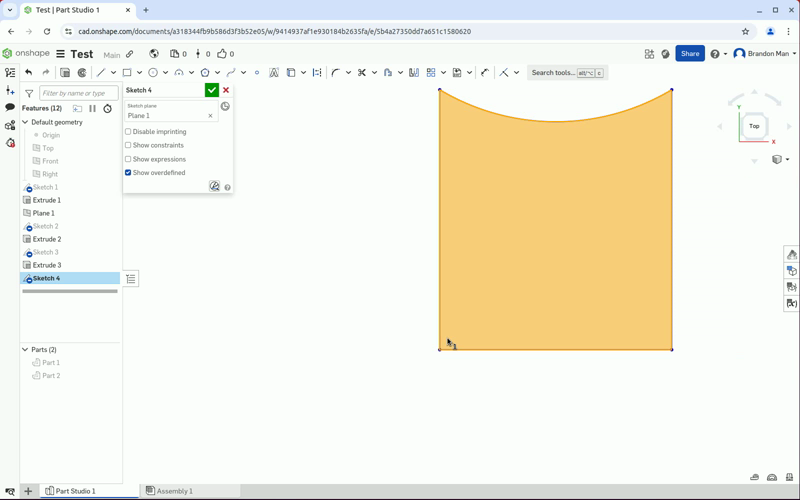
scroll(-6)
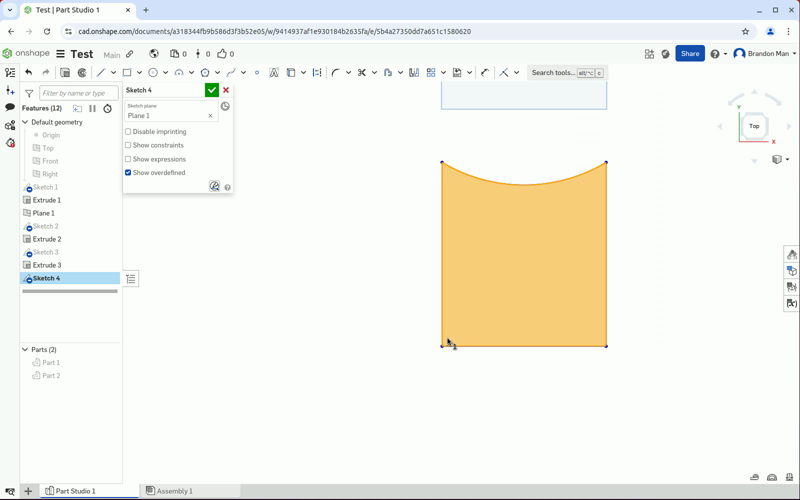
scroll(-6)
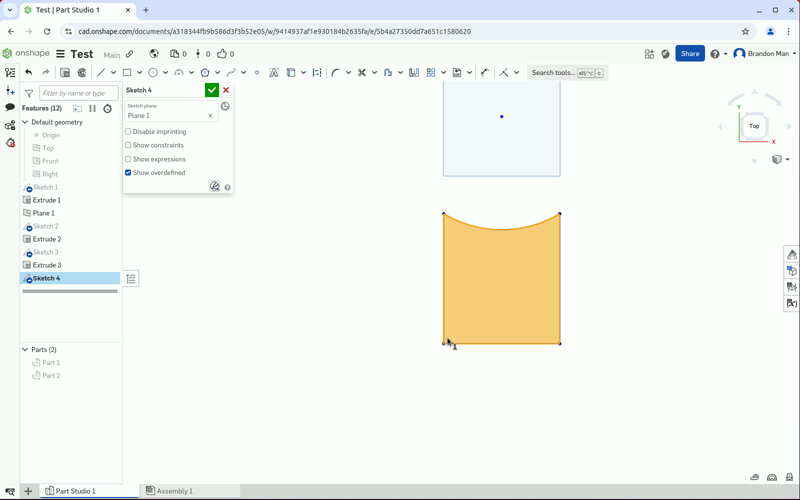
scroll(-6)
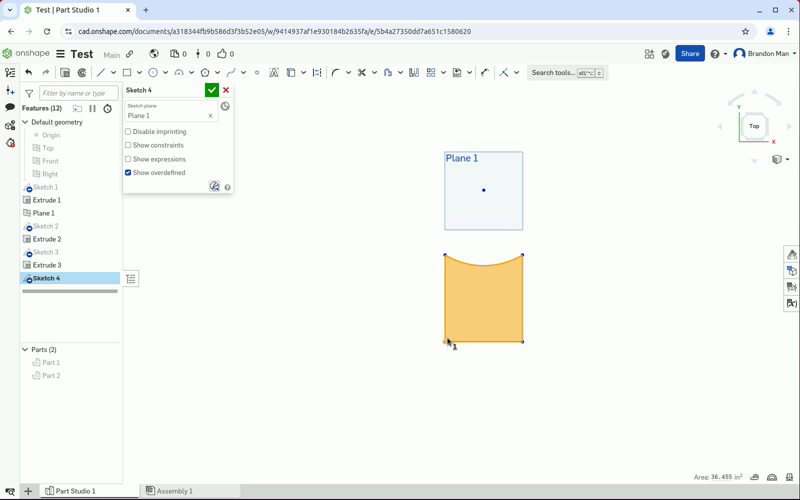
scroll(-6)
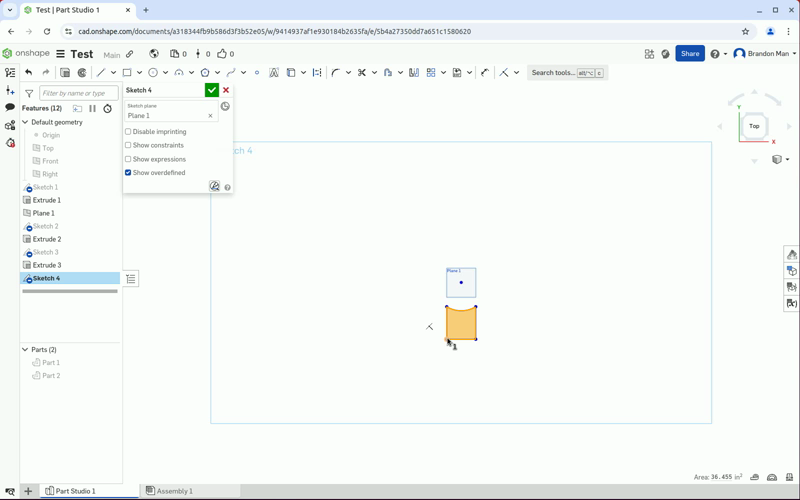
mouse_move(73, 352)
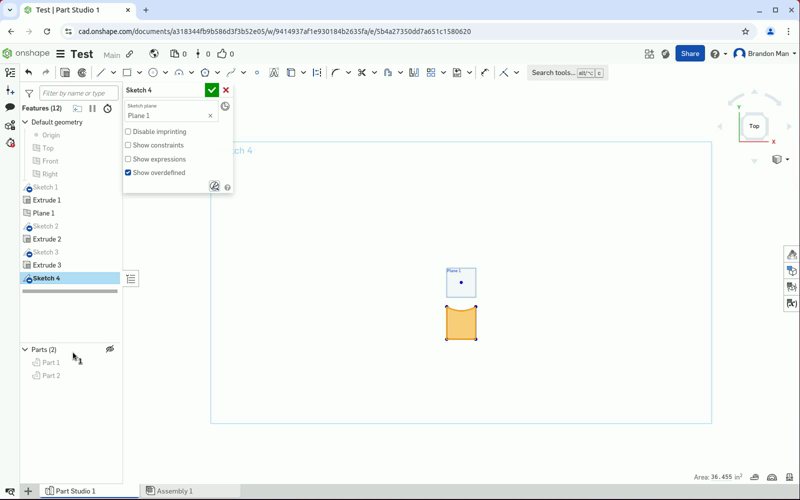
key(shift+y)
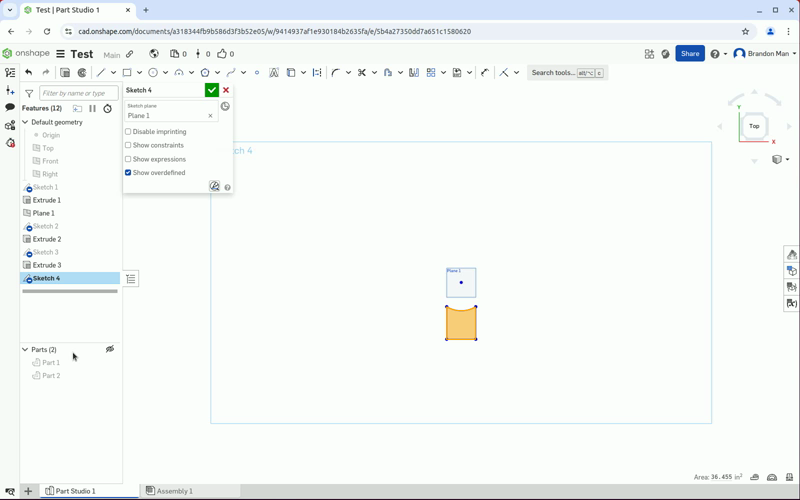
key(shift+e)
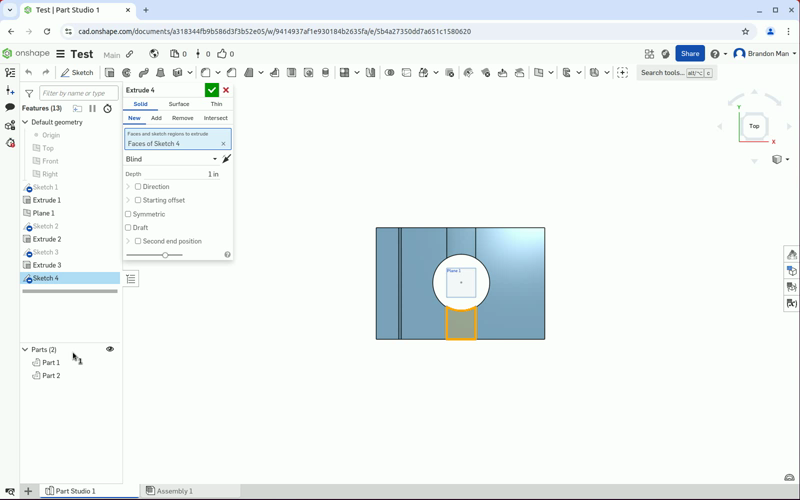
mouse_move(143, 106)
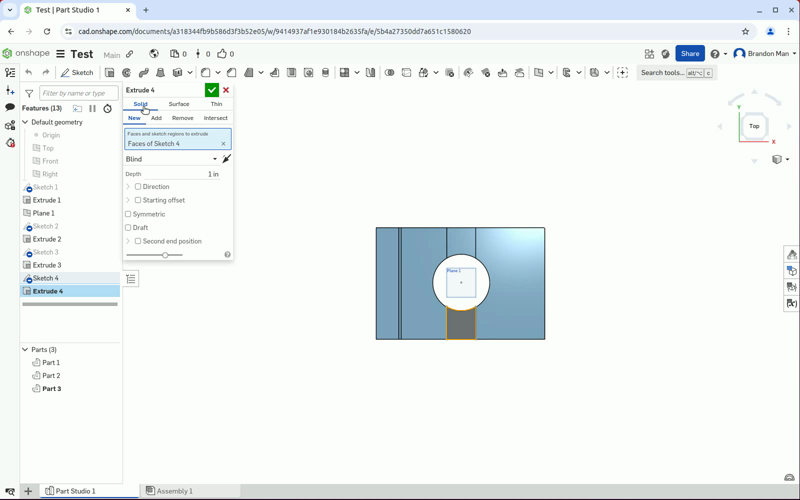
click(143, 106)
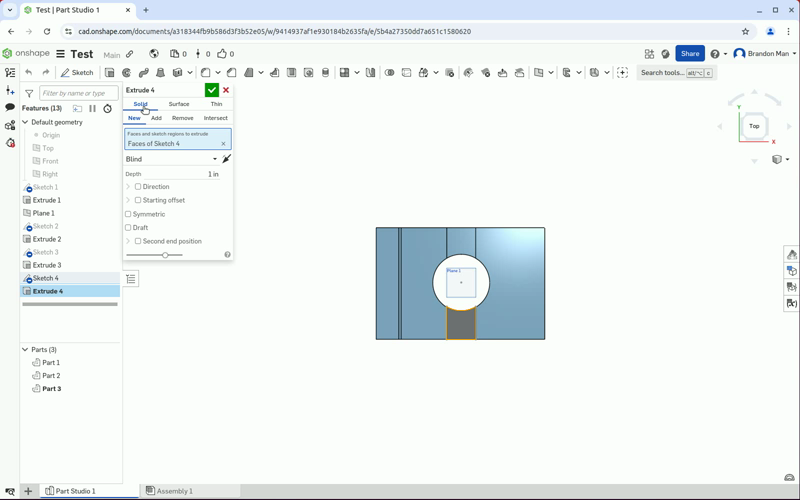
mouse_move(186, 120)
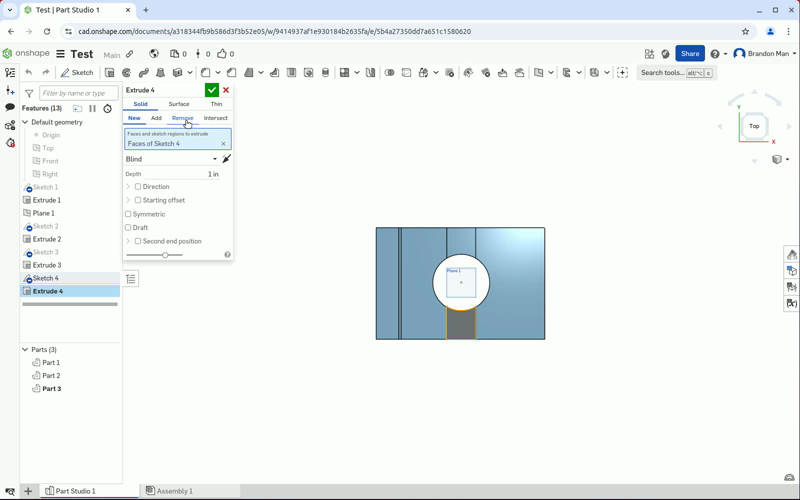
click(186, 120)
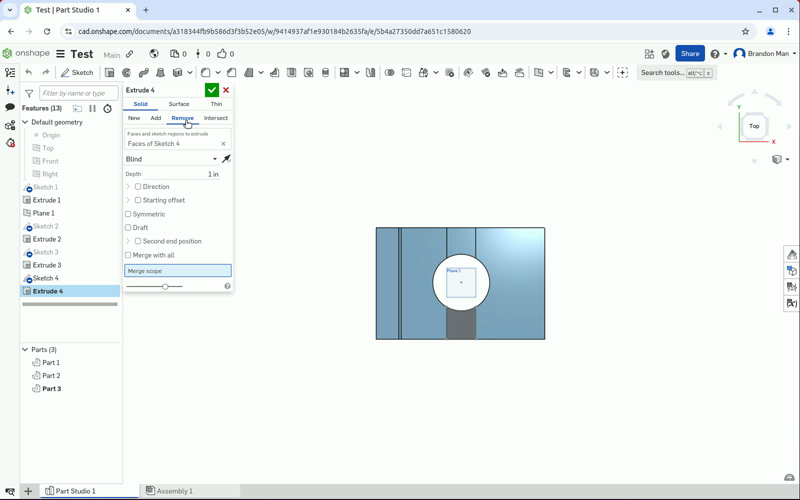
key(tab, 4)
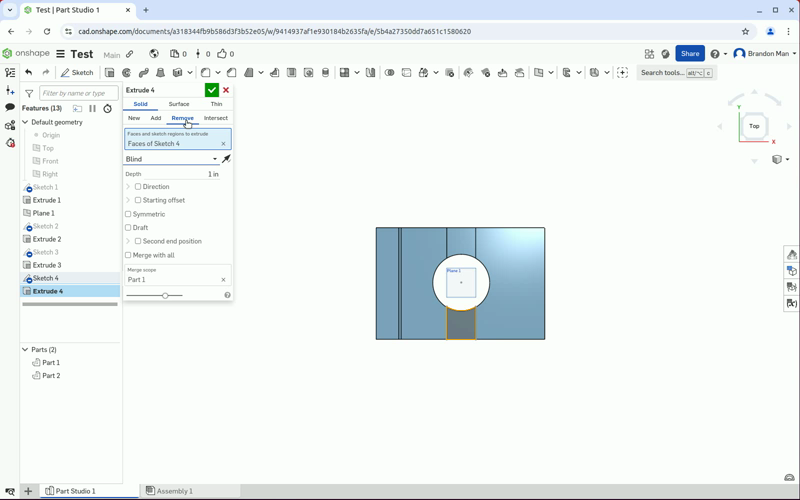
text(2.407)
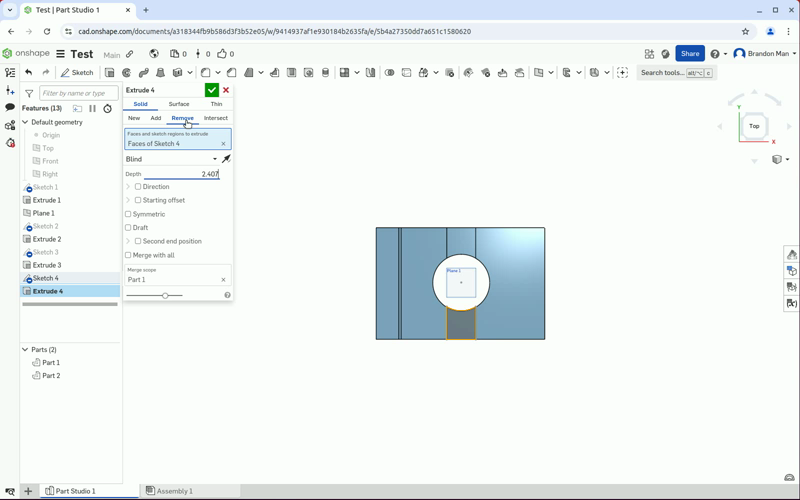
key(tab, 6)
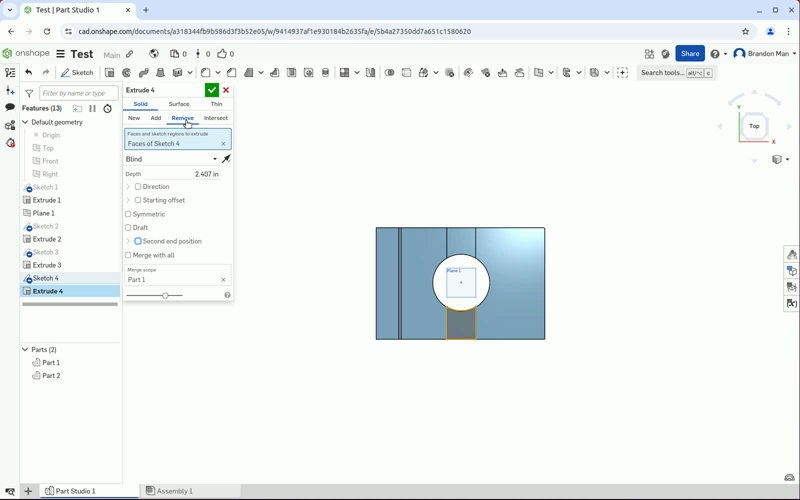
key(space)
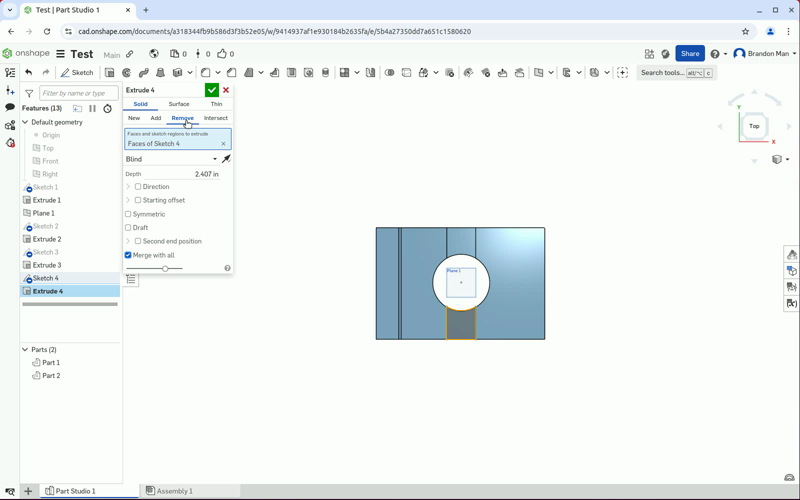
key(enter)
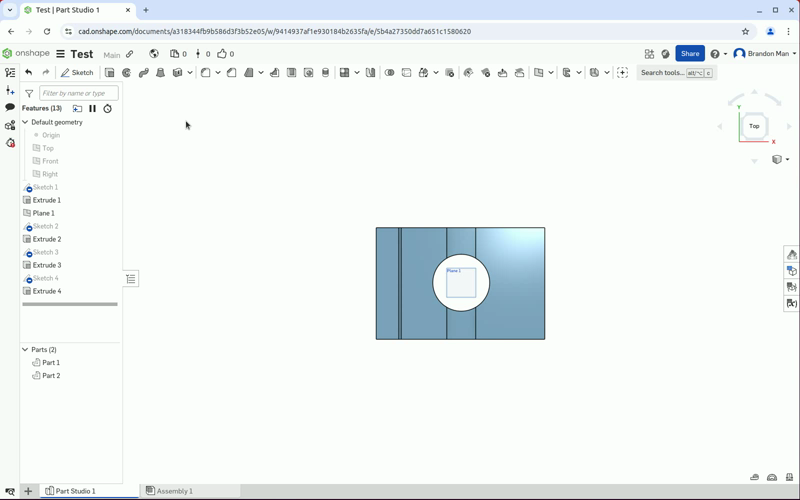
key(shift+h)
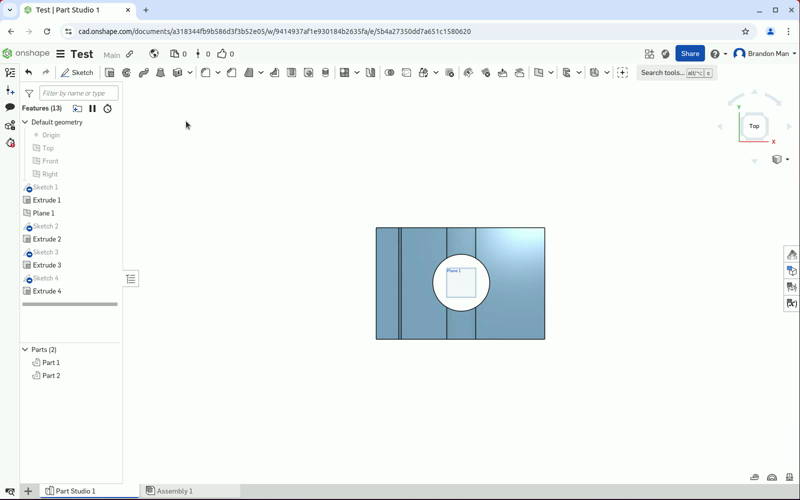
key(shift+h)
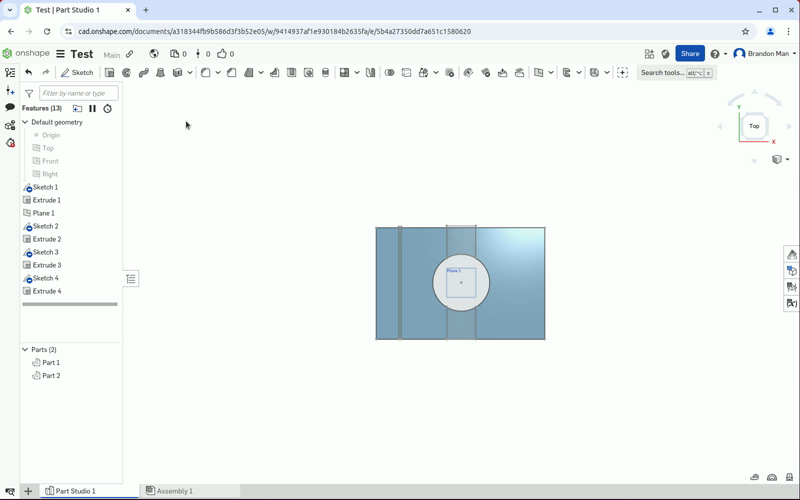
key(shift+7)
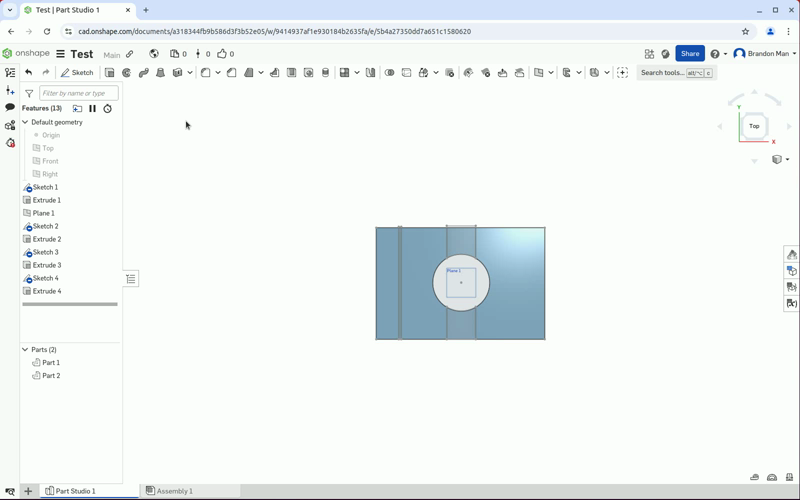
key(up, 3)
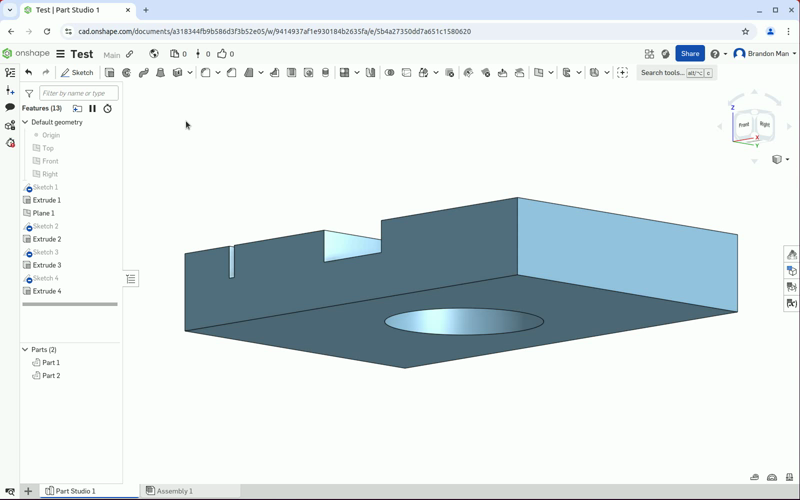
key(left, 3)
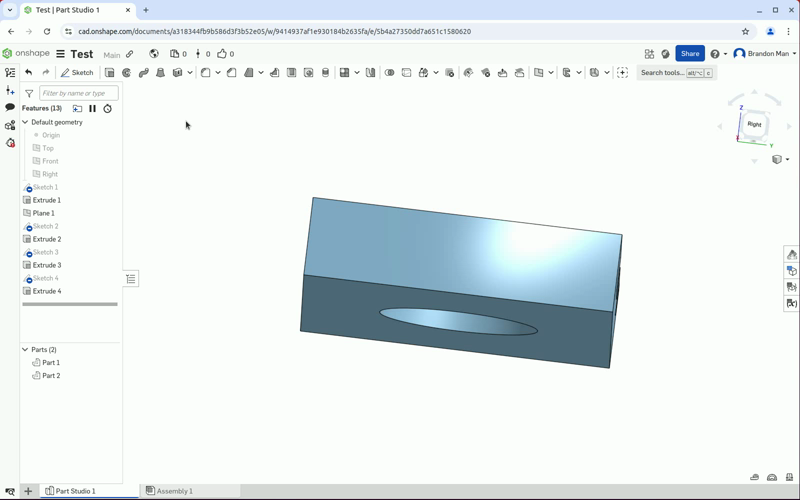
key(right, 3)
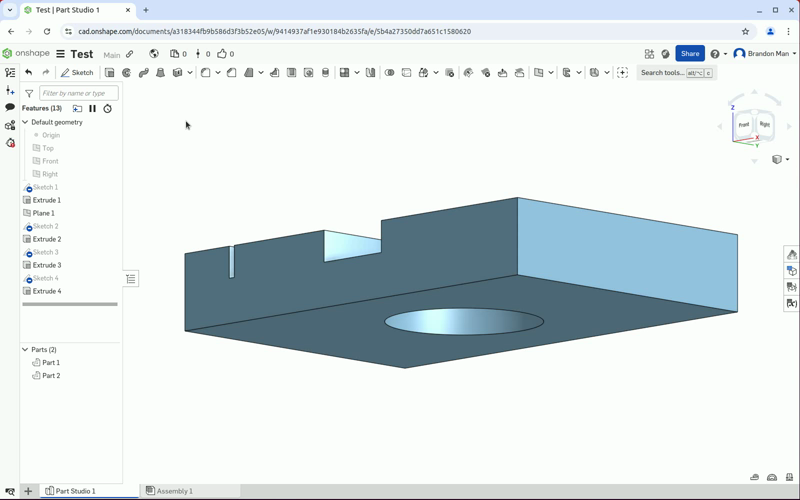
key(down, 3)
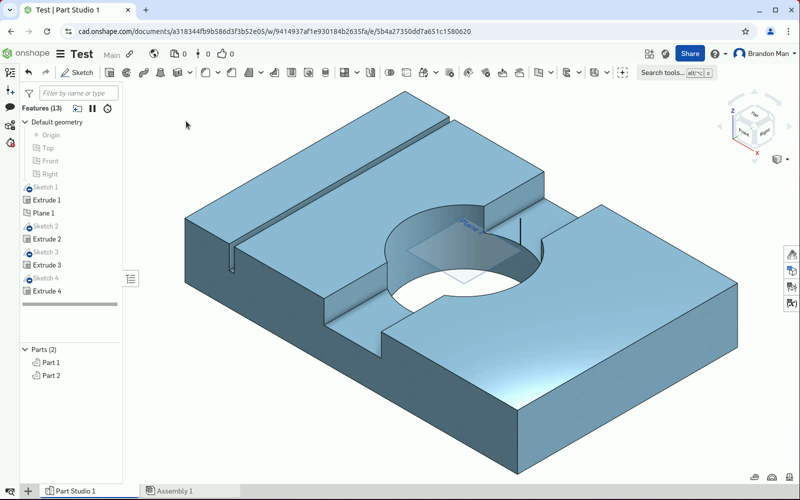
mouse_move(73, 189)
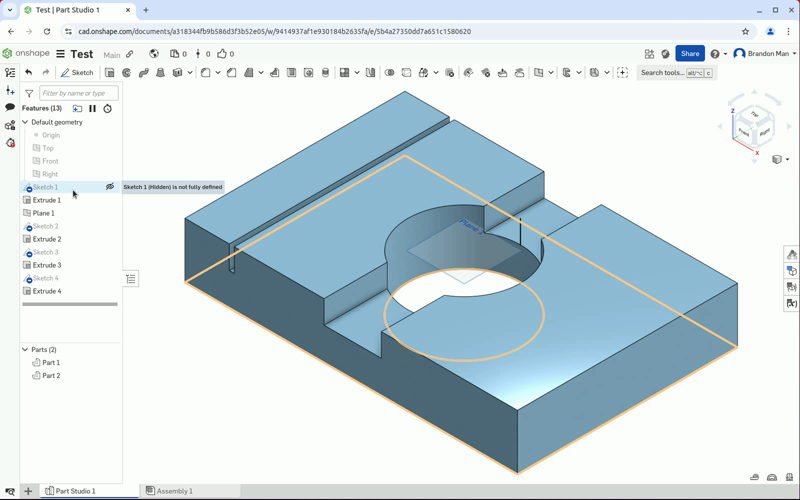
click(73, 189)